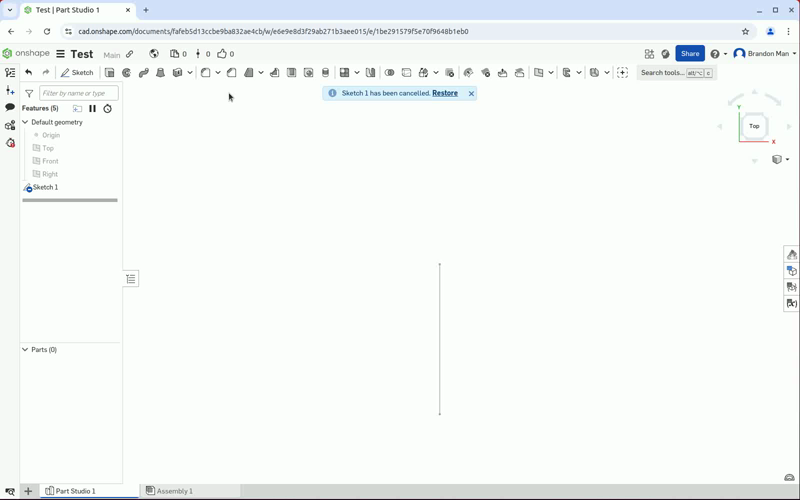
key(shift+h)
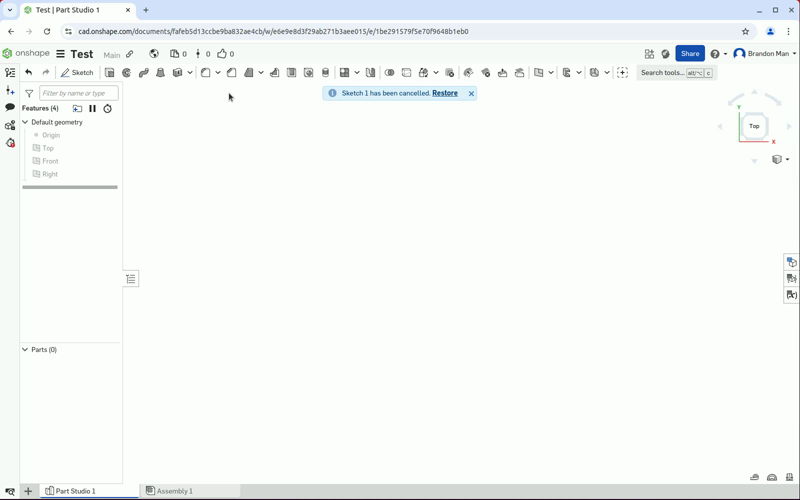
mouse_move(73, 352)
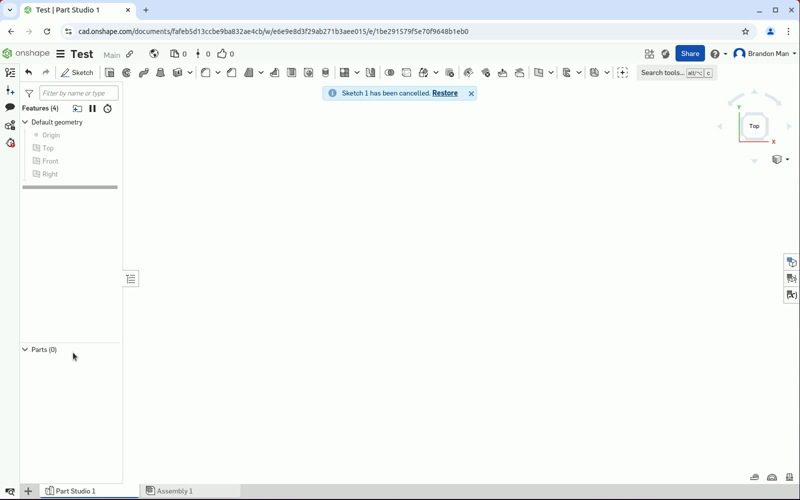
key(y)
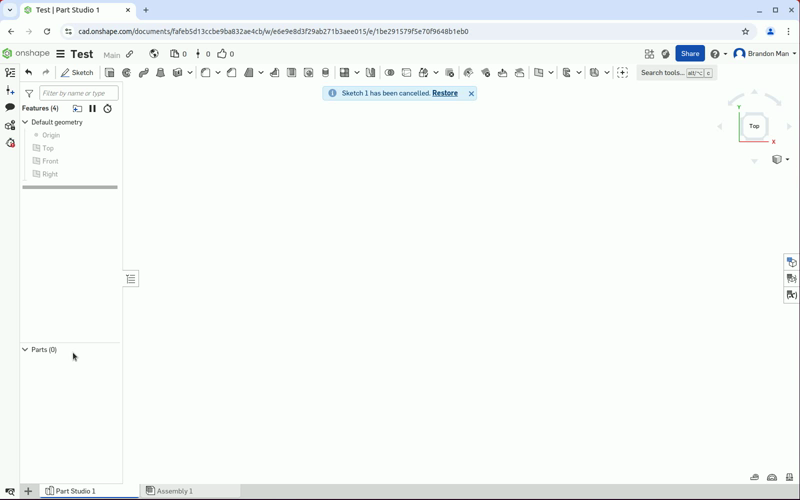
key(shift+p)
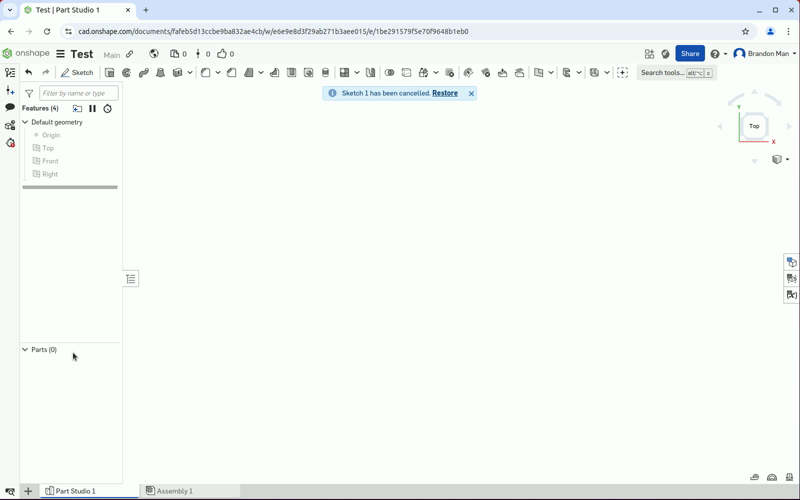
key(space)
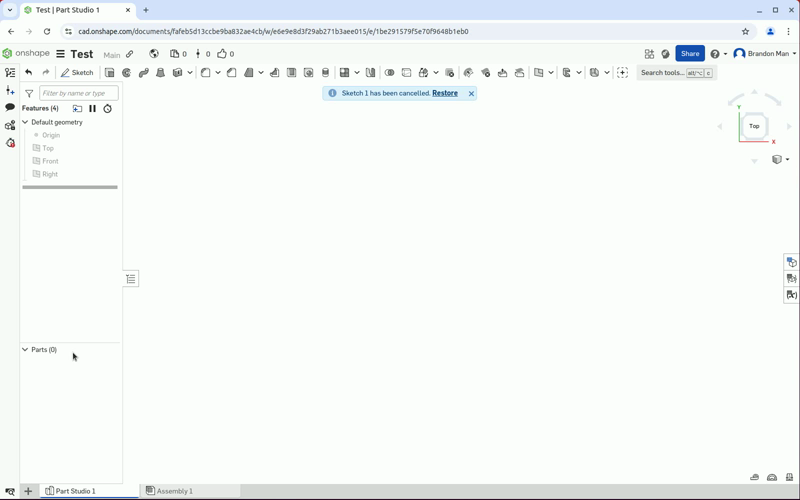
key_down(shift)
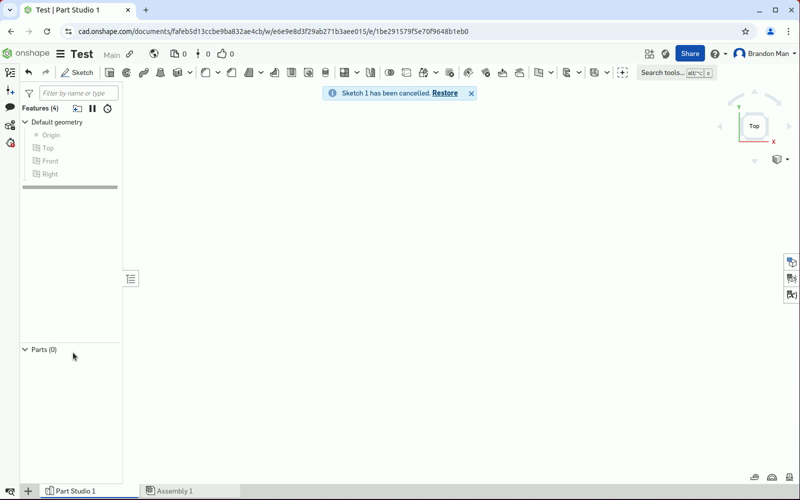
key(up)
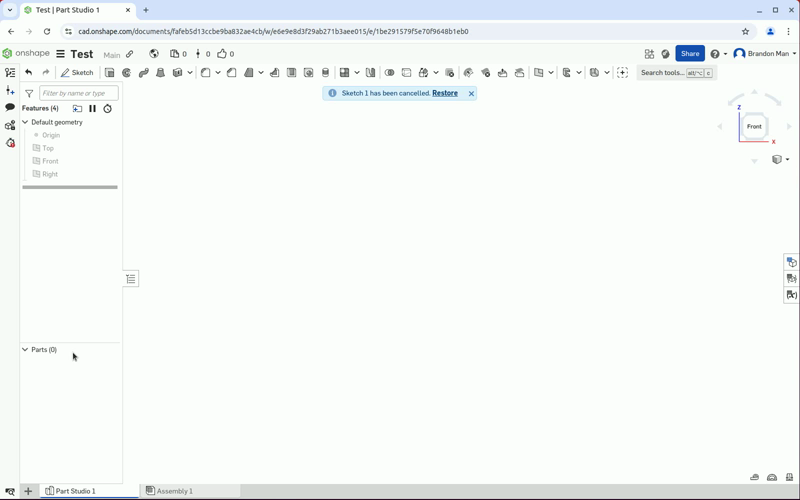
key_up(shift)
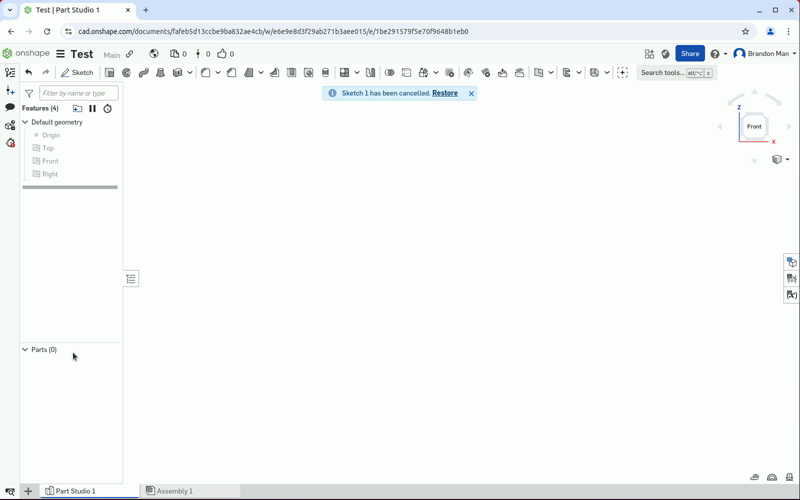
mouse_move(73, 352)
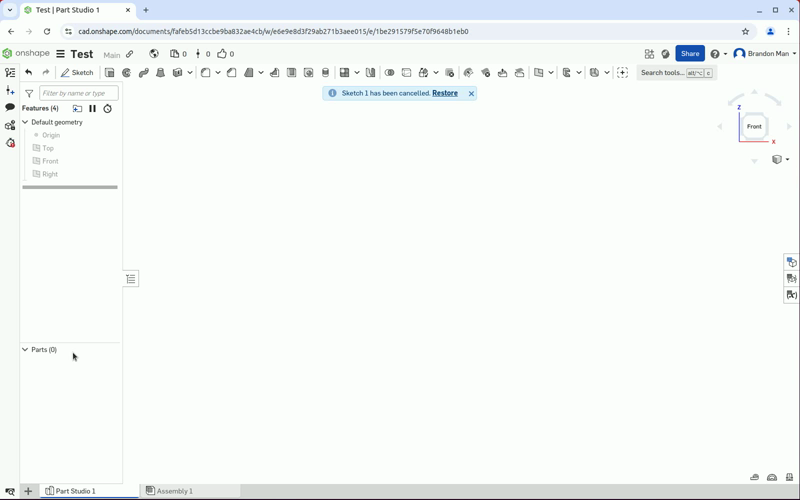
key(shift+y)
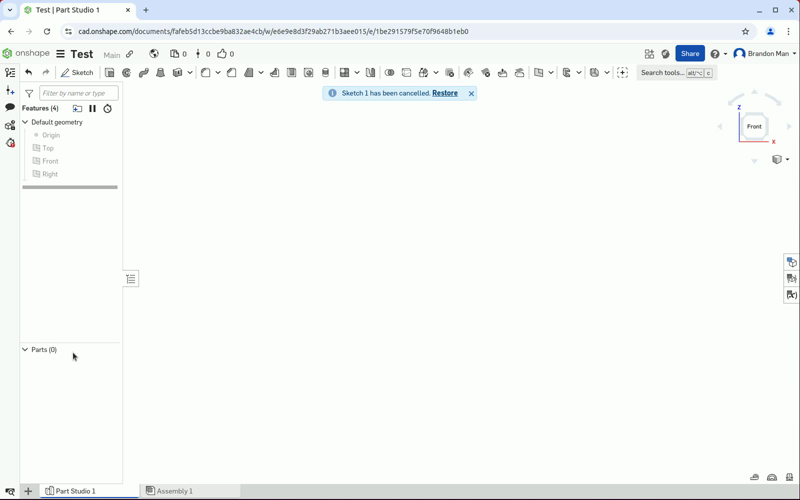
key(shift+s)
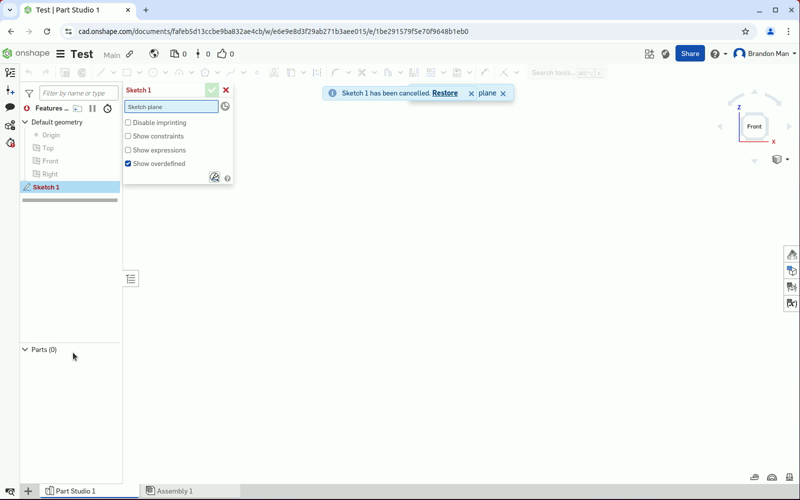
mouse_move(73, 163)
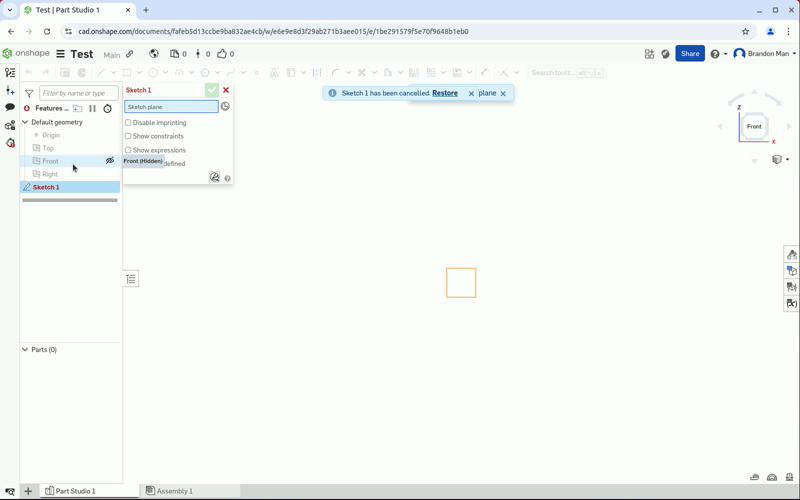
click(73, 163)
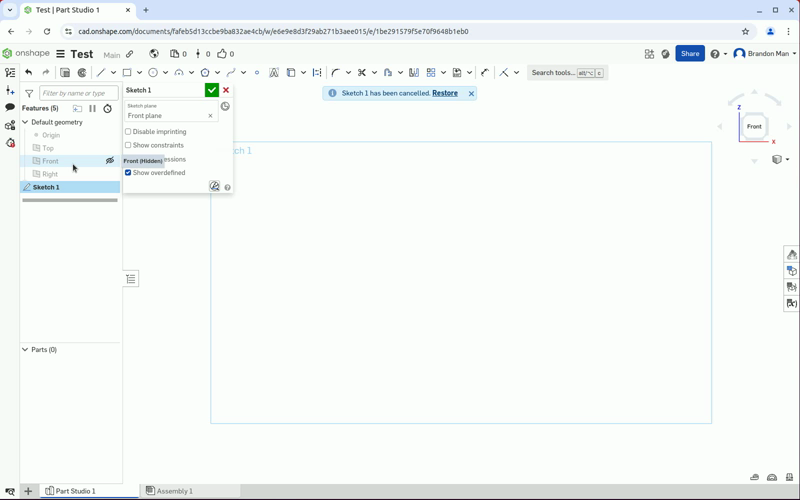
mouse_move(73, 352)
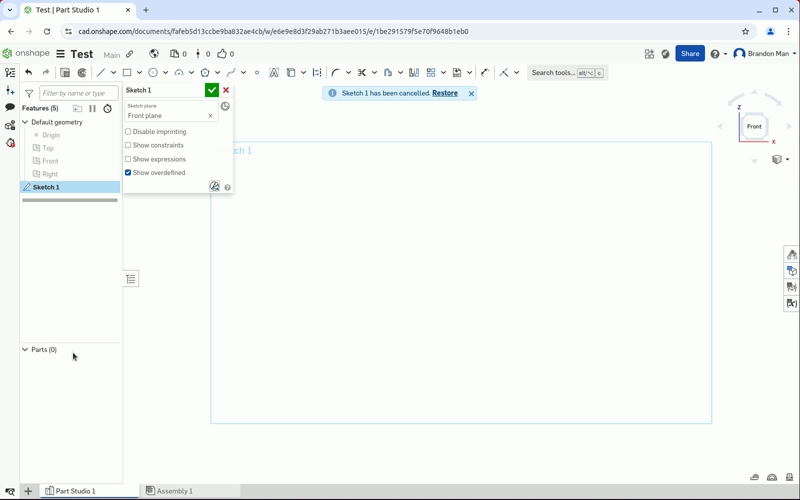
key(y)
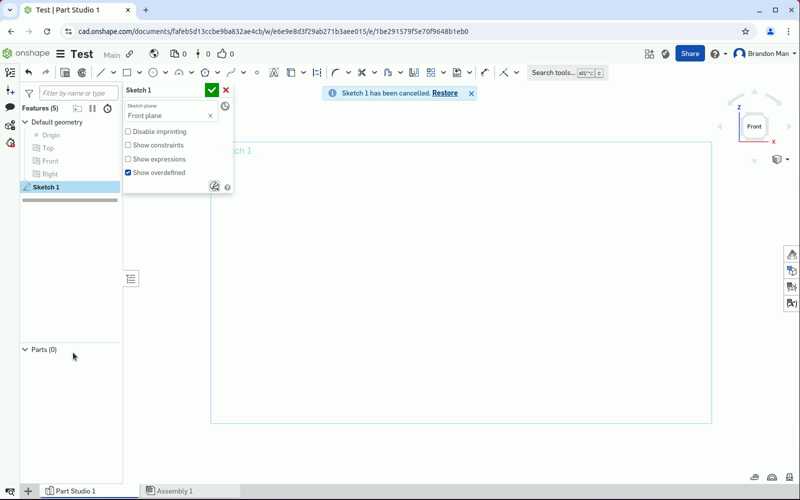
key(a)
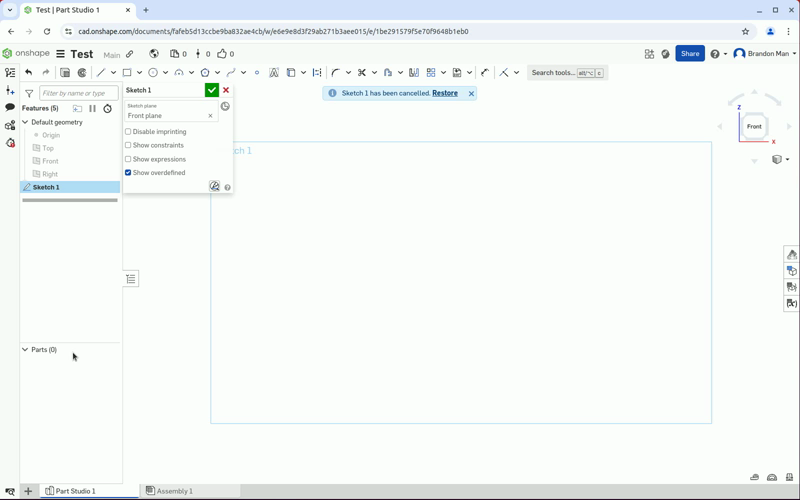
key_down(shift)
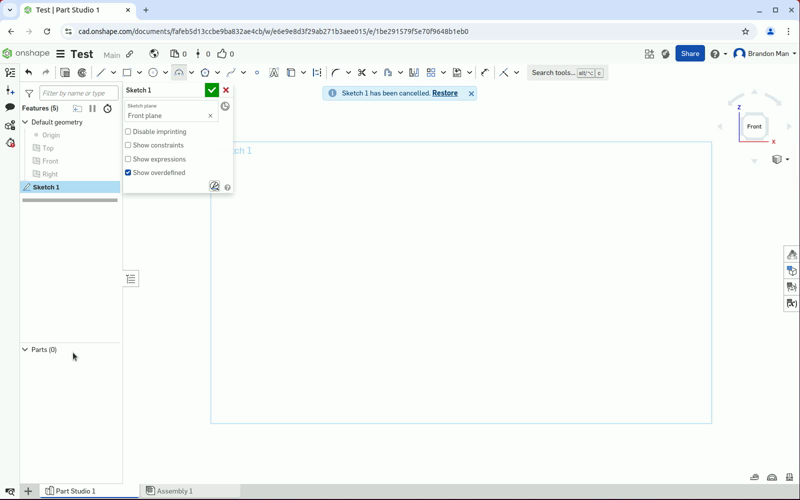
mouse_move(348, 240)
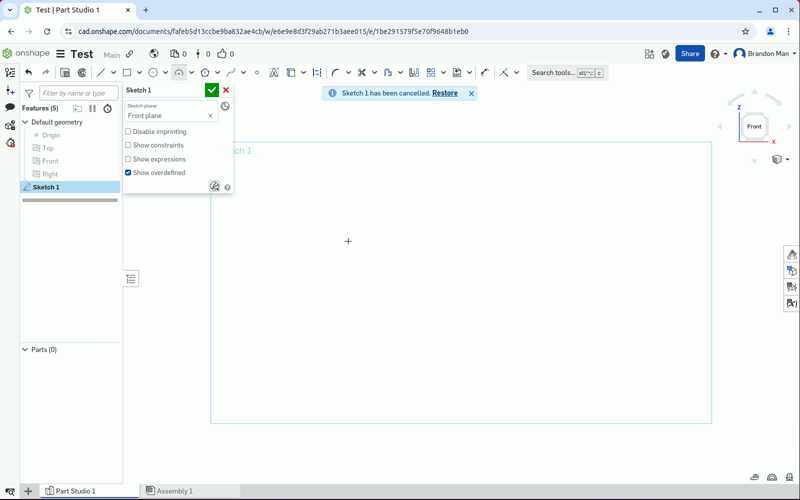
click(348, 240)
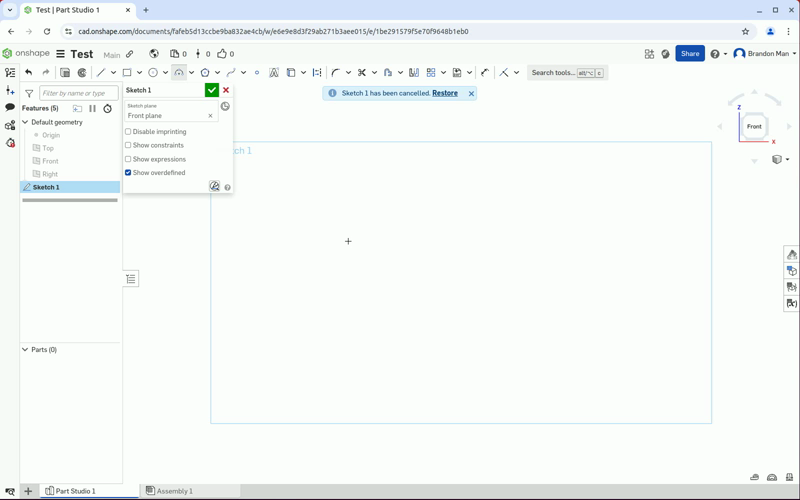
key_up(shift)
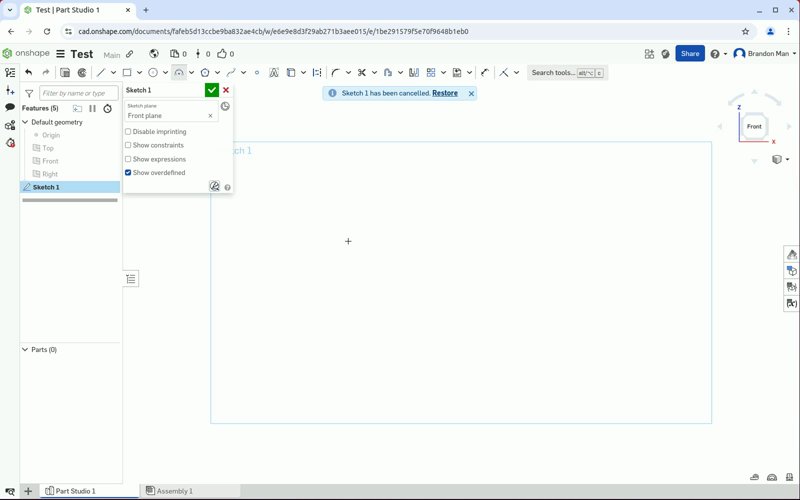
key_down(shift)
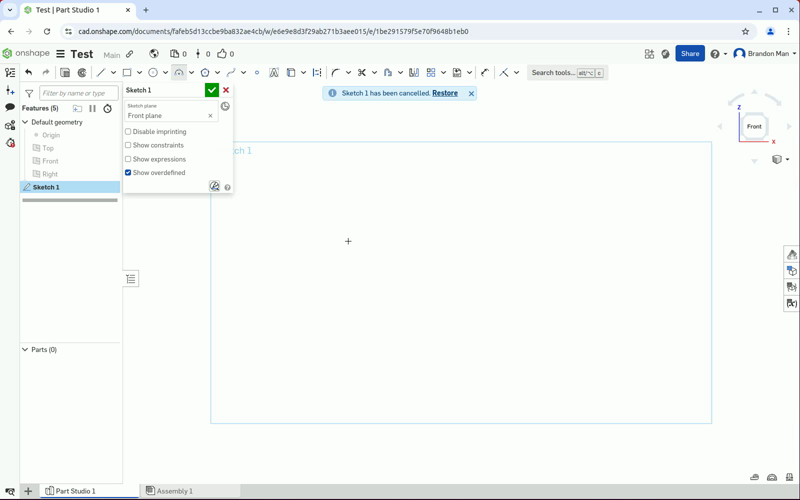
mouse_move(434, 240)
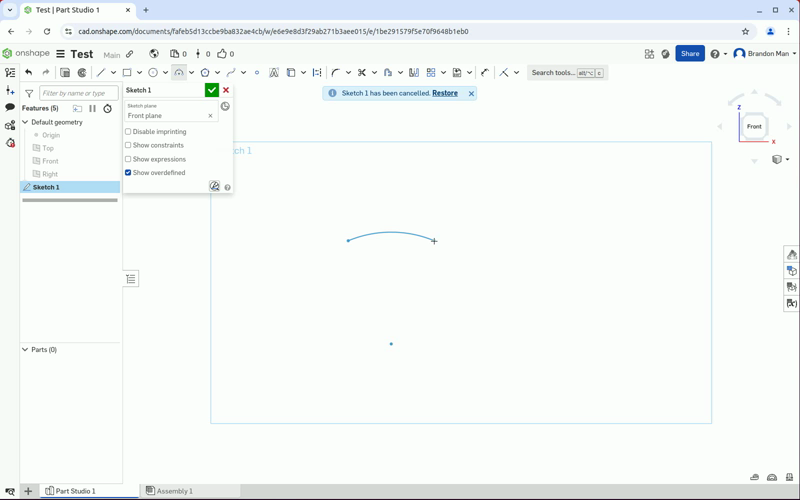
click(434, 240)
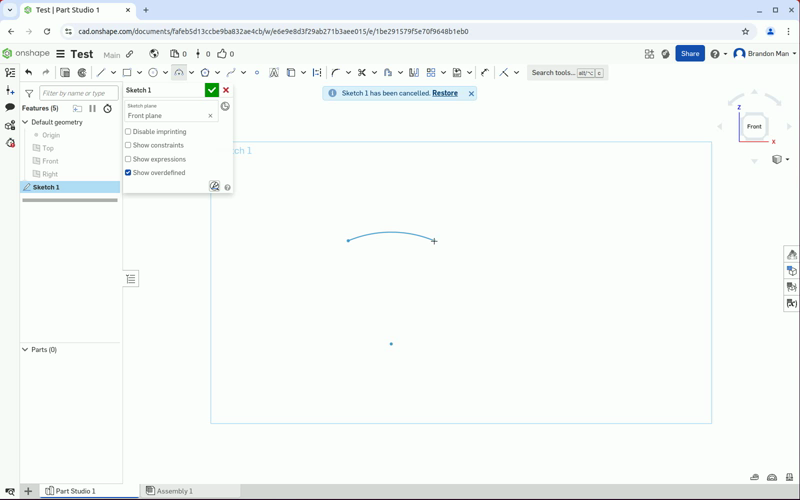
mouse_move(391, 283)
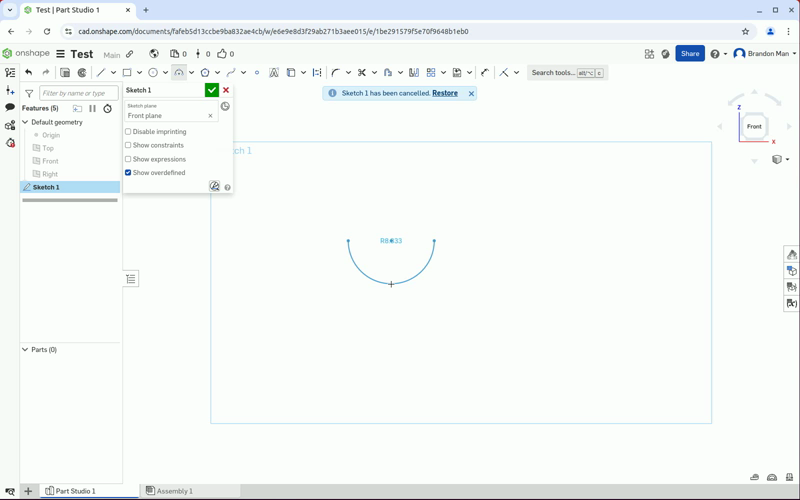
click(391, 283)
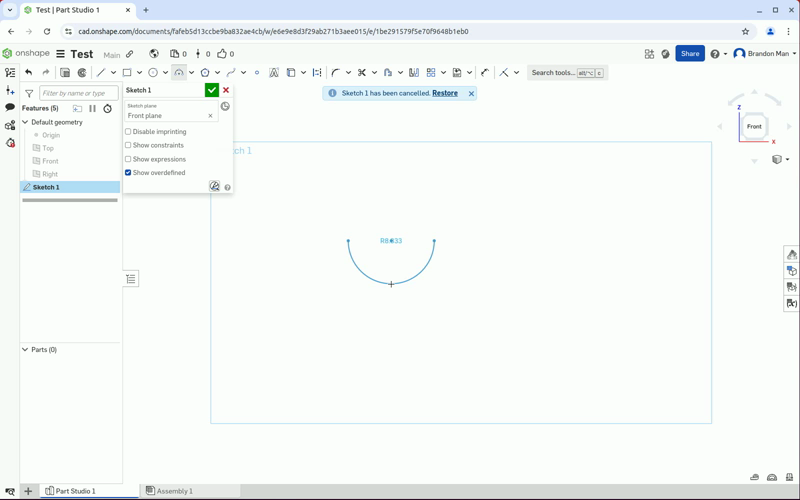
key_up(shift)
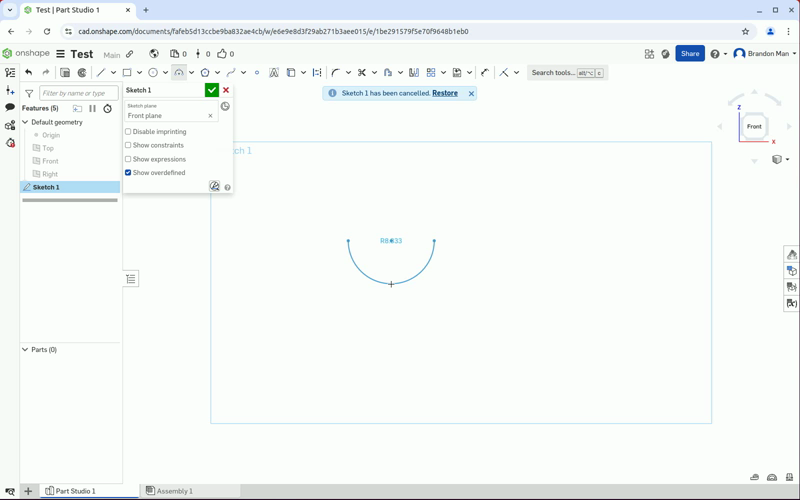
key(esc)
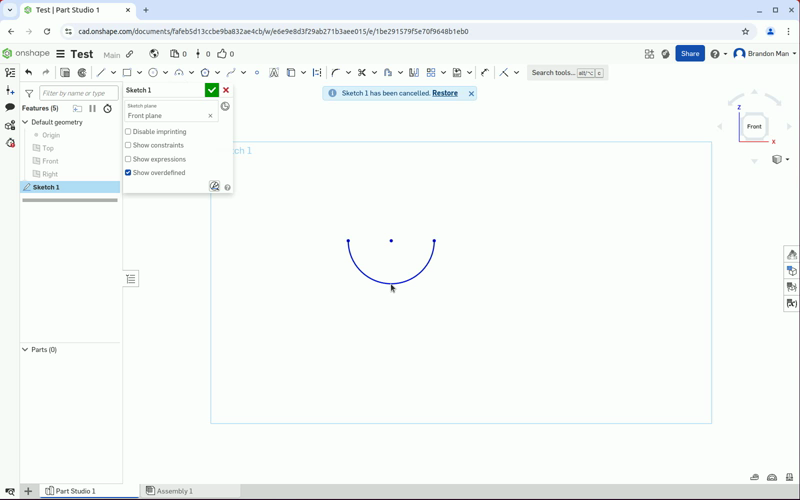
key(l)
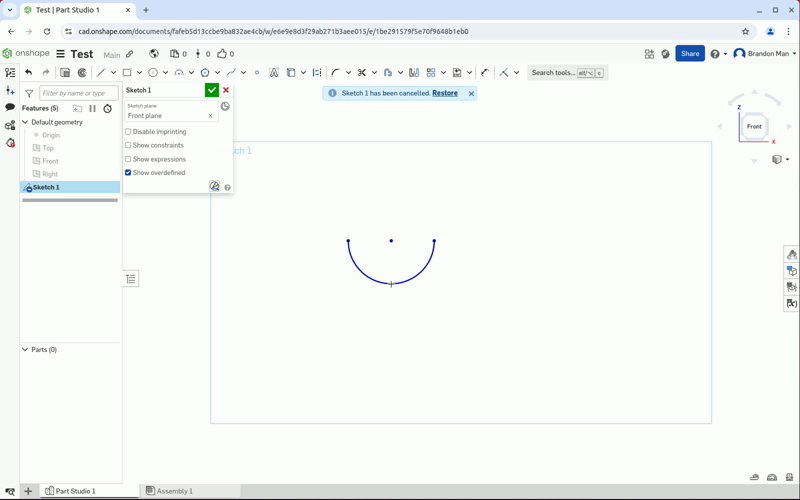
mouse_move(434, 240)
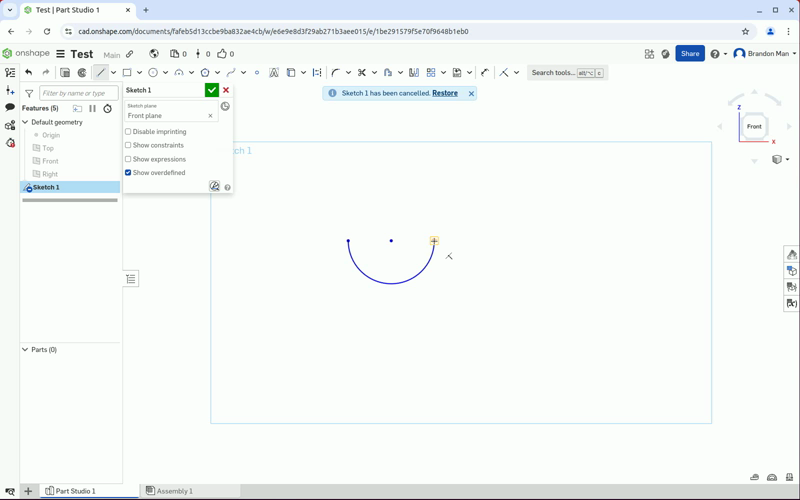
click(434, 240)
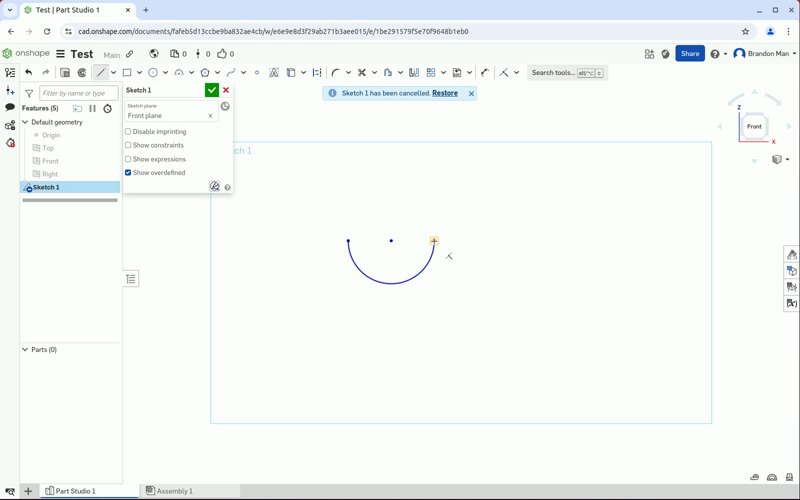
key_down(shift)
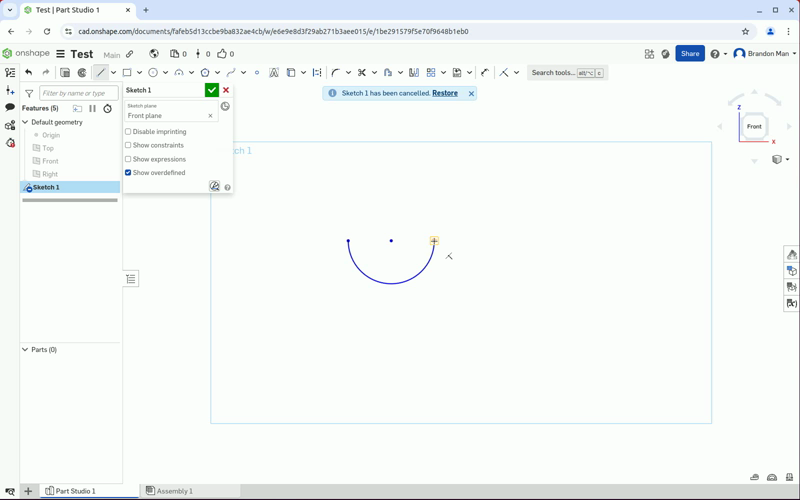
mouse_move(464, 240)
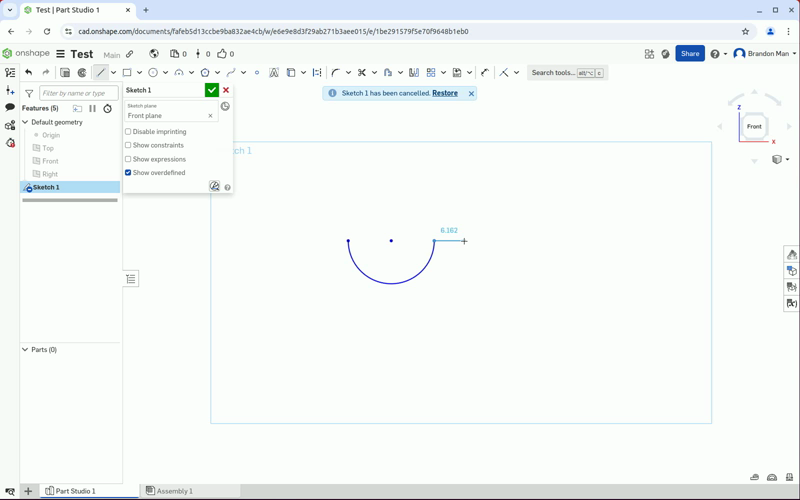
mouse_move(398, 240)
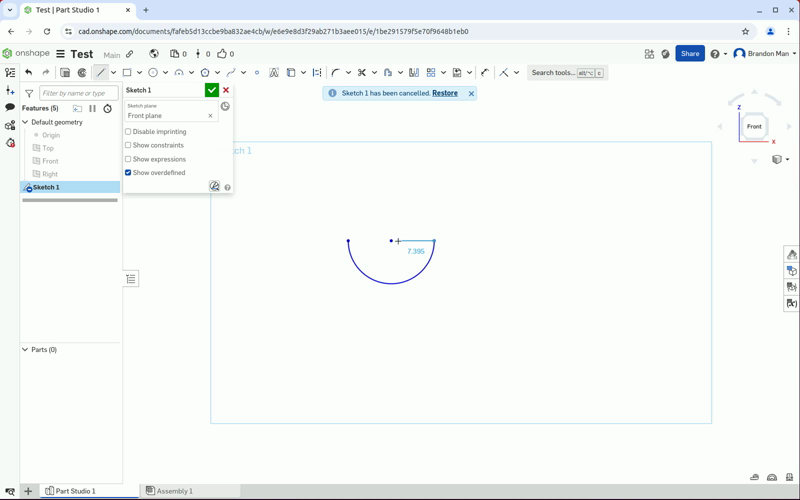
click(398, 240)
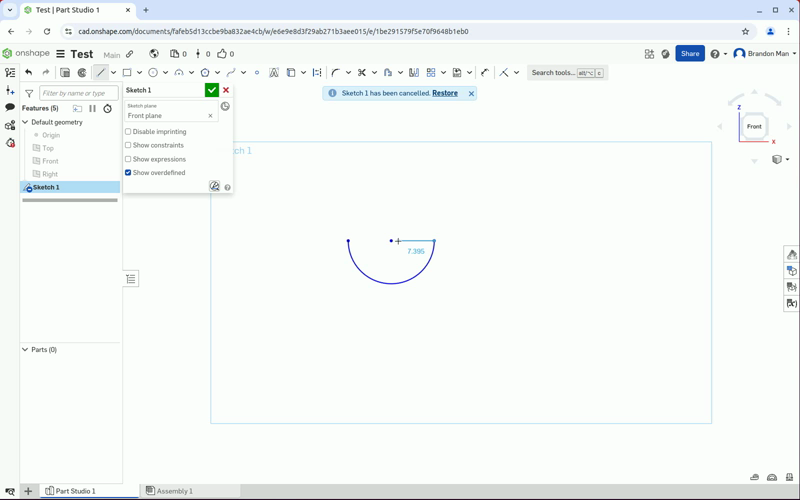
key_up(shift)
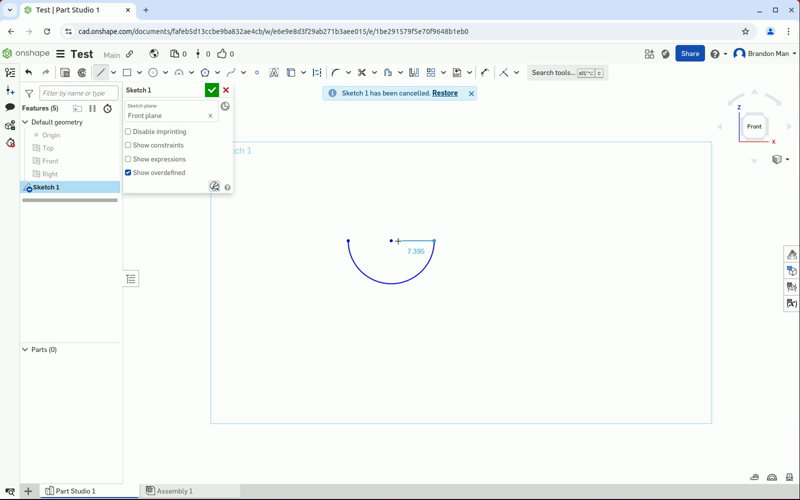
key(esc)
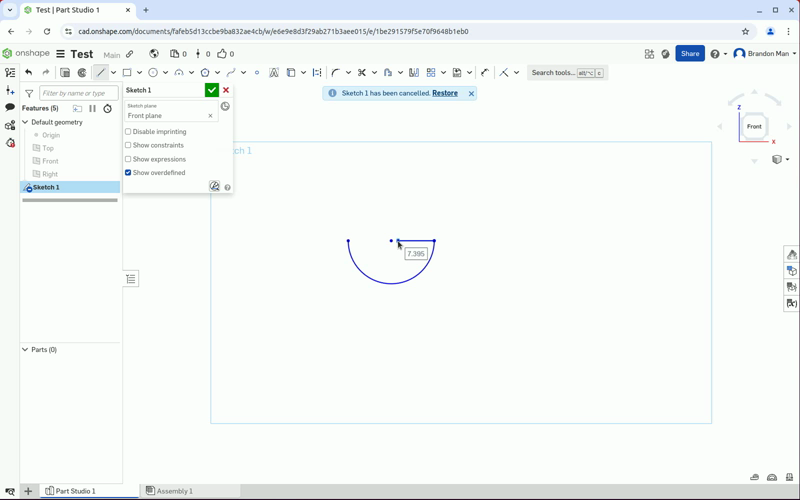
key(a)
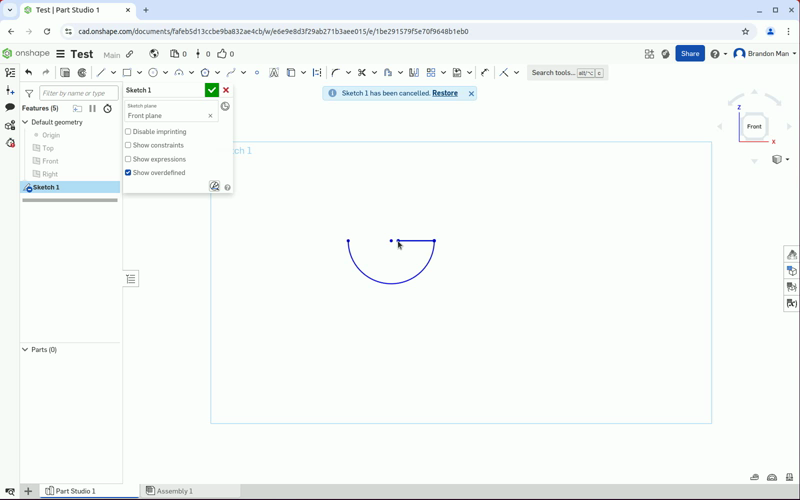
mouse_move(398, 240)
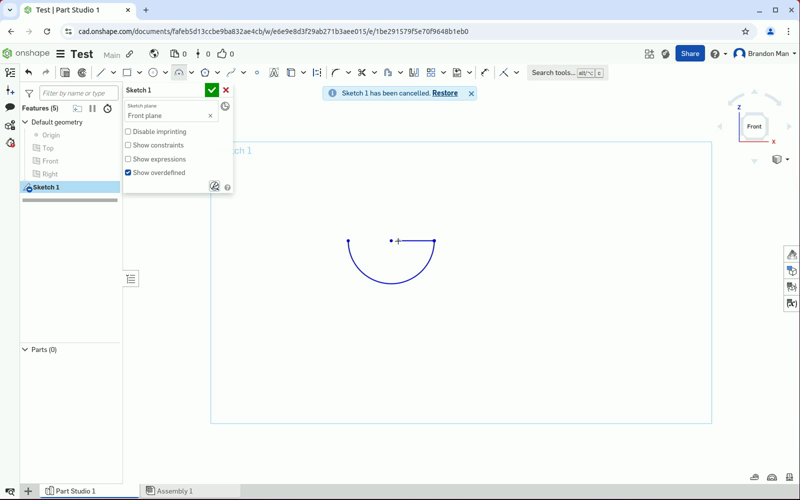
click(398, 240)
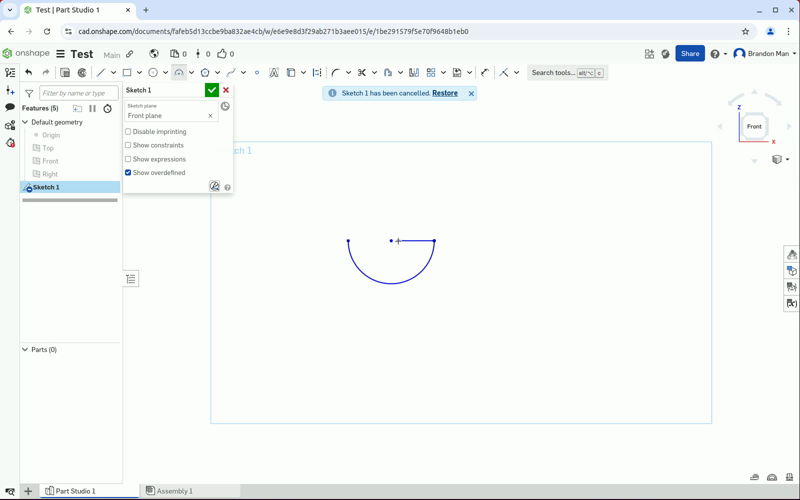
key_down(shift)
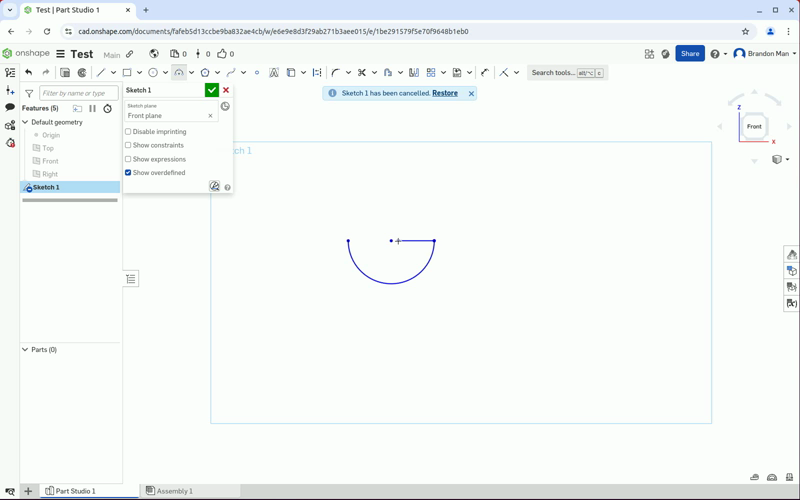
mouse_move(384, 240)
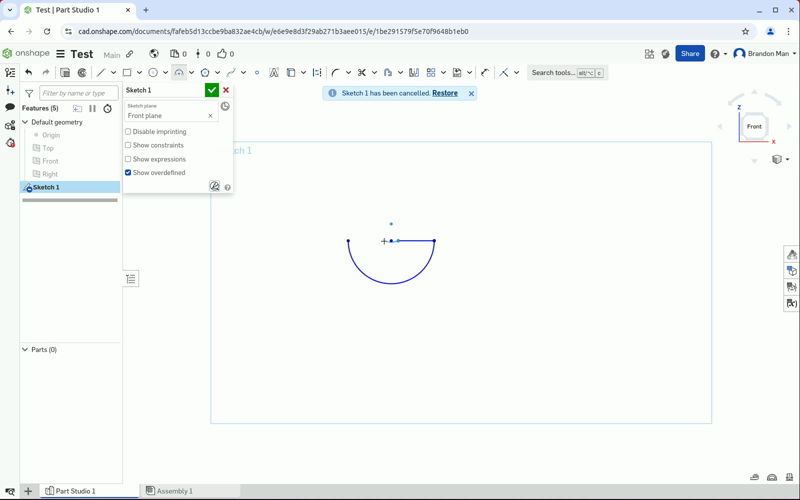
click(384, 240)
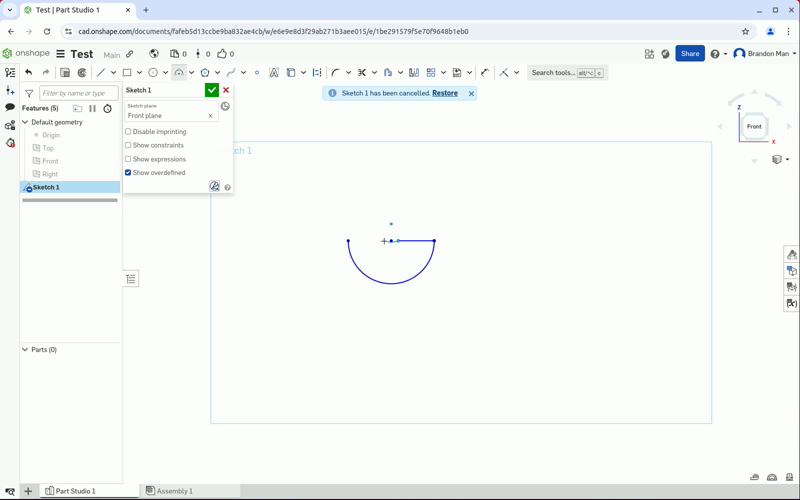
mouse_move(391, 247)
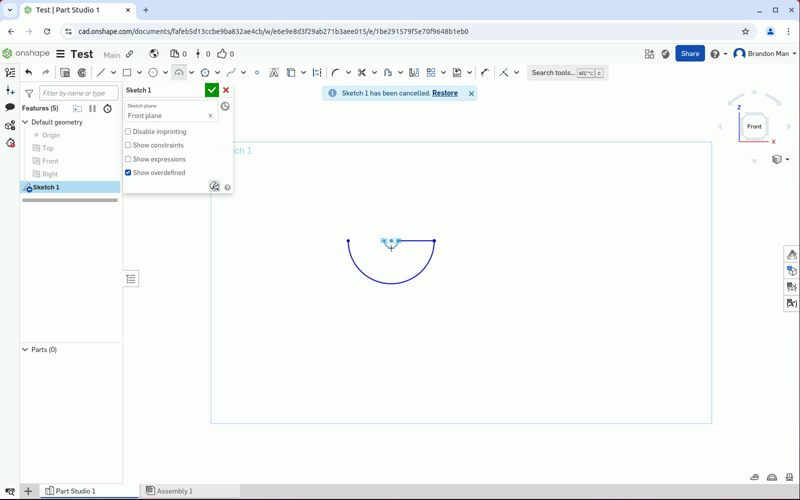
click(391, 247)
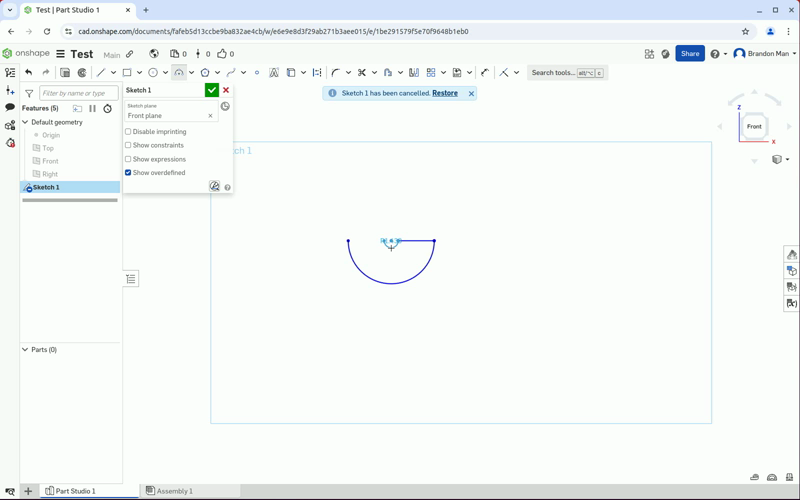
key_up(shift)
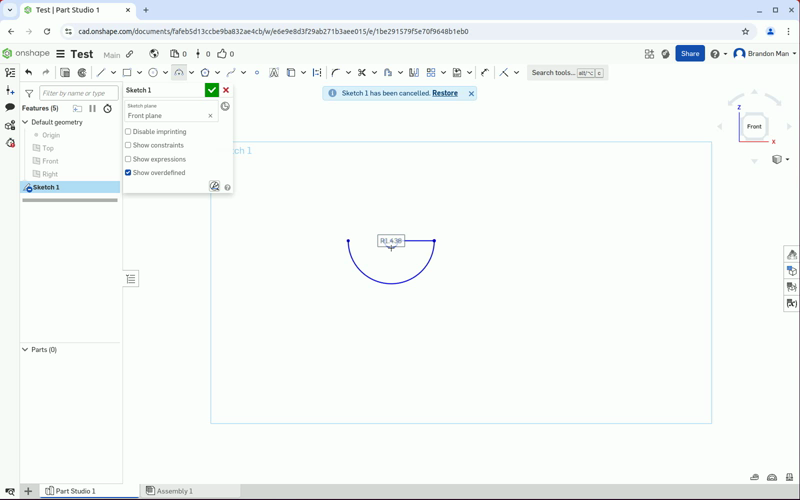
key(esc)
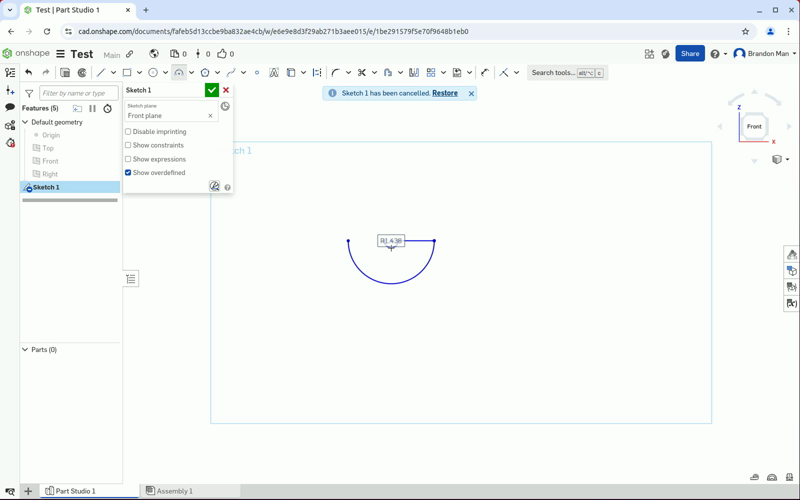
key(l)
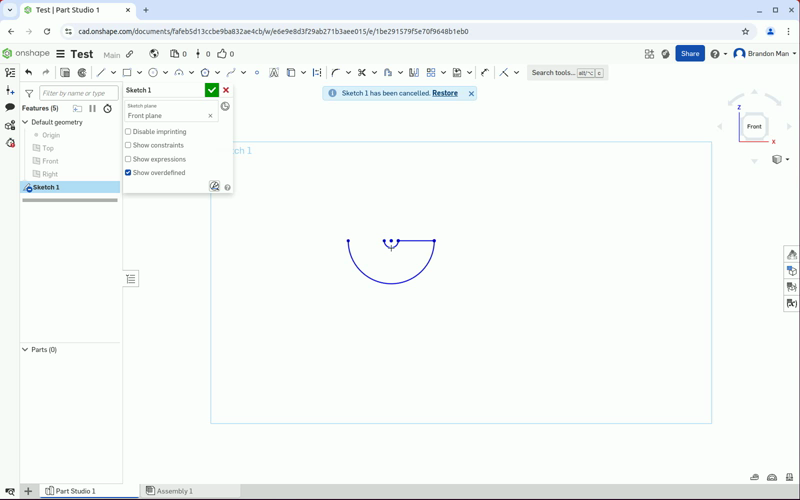
mouse_move(384, 240)
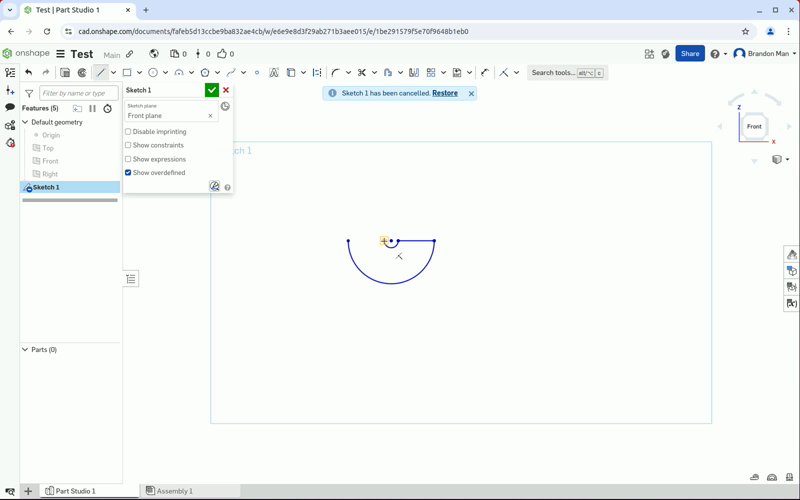
click(384, 240)
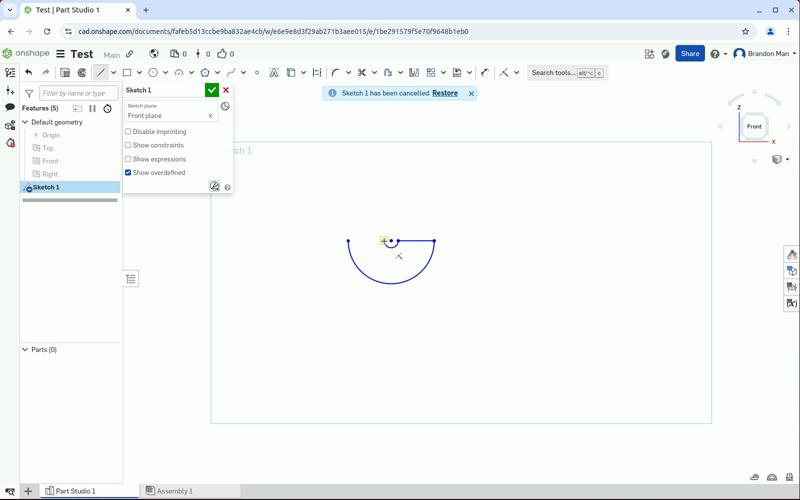
mouse_move(414, 240)
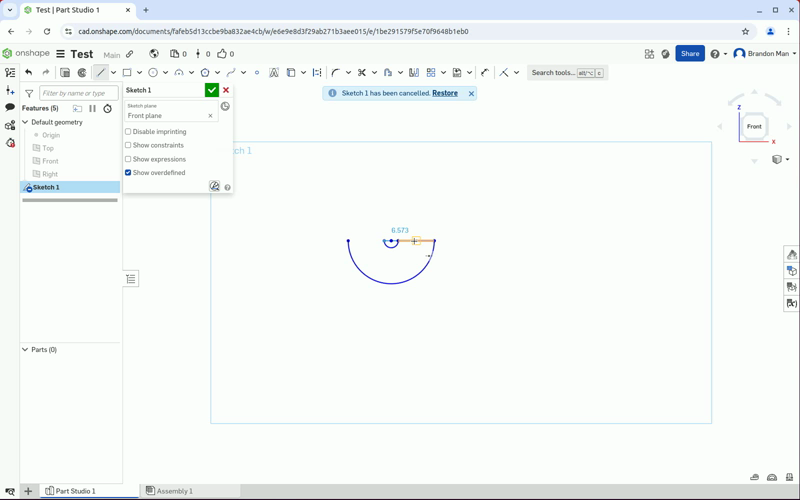
key_down(shift)
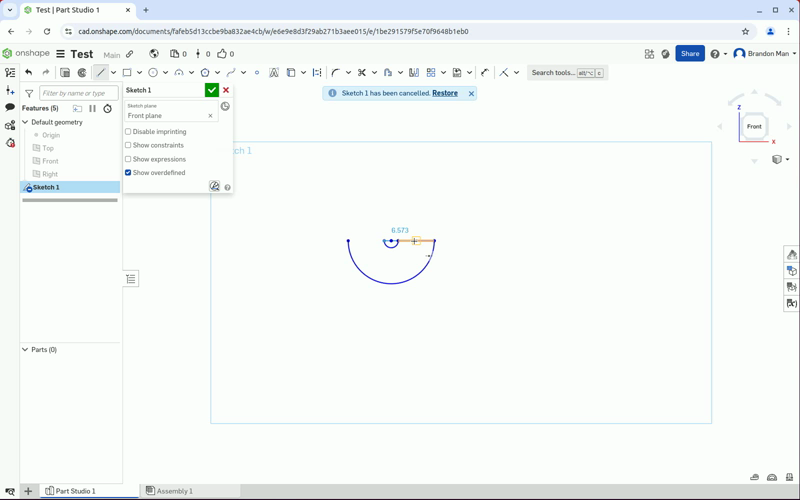
mouse_move(348, 240)
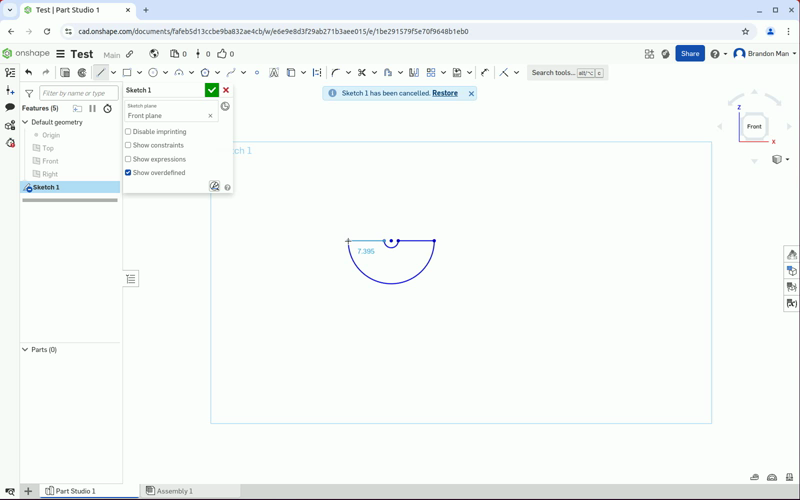
key_up(shift)
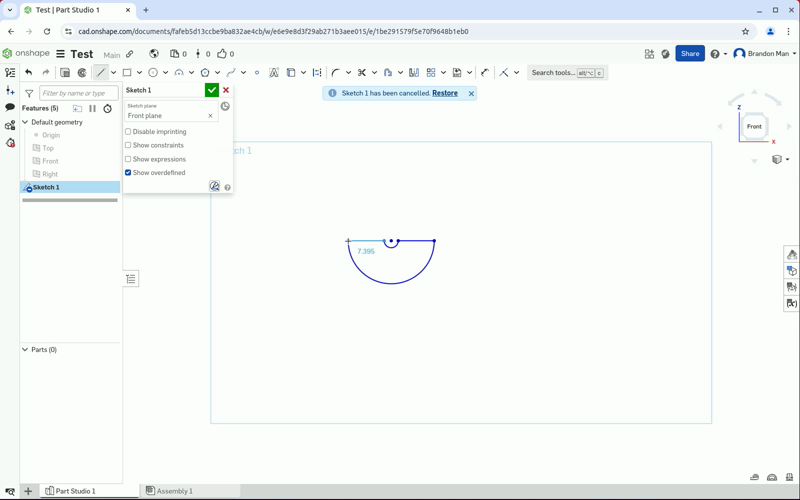
click(348, 240)
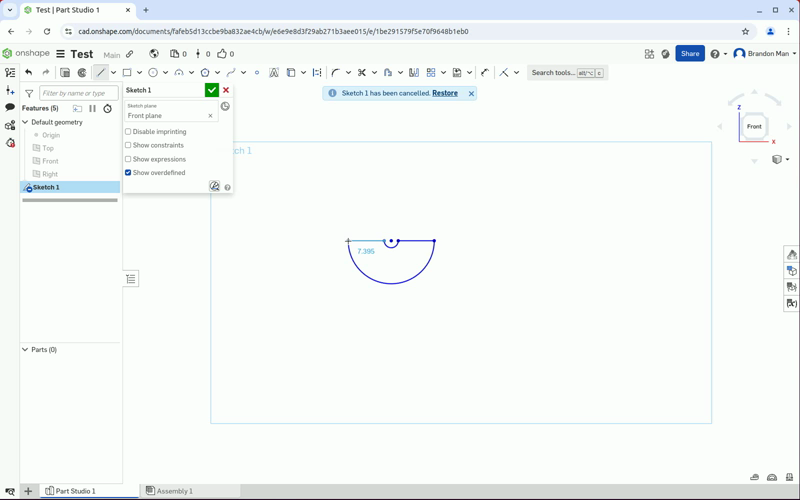
key(esc)
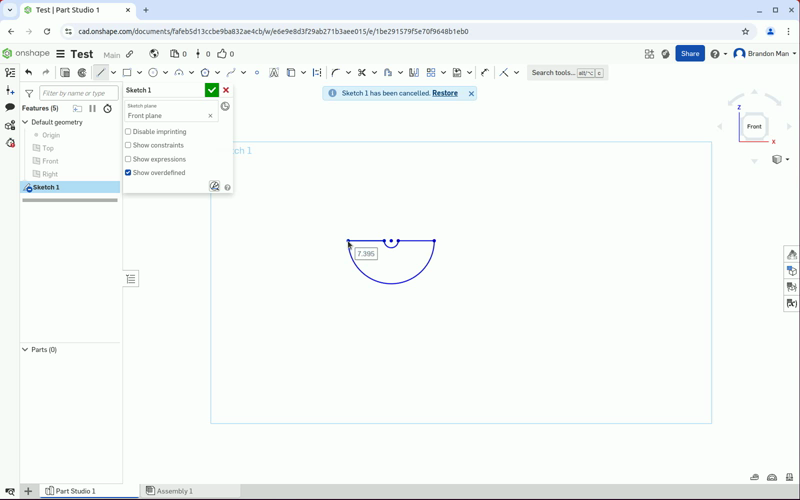
key(c)
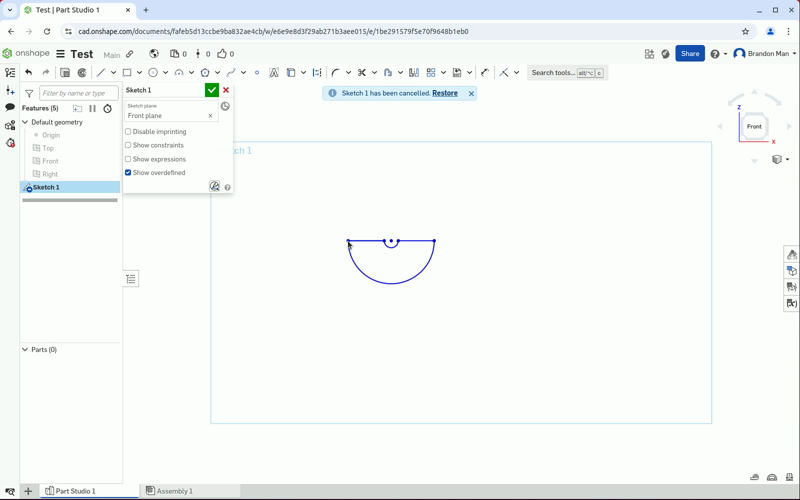
key_down(shift)
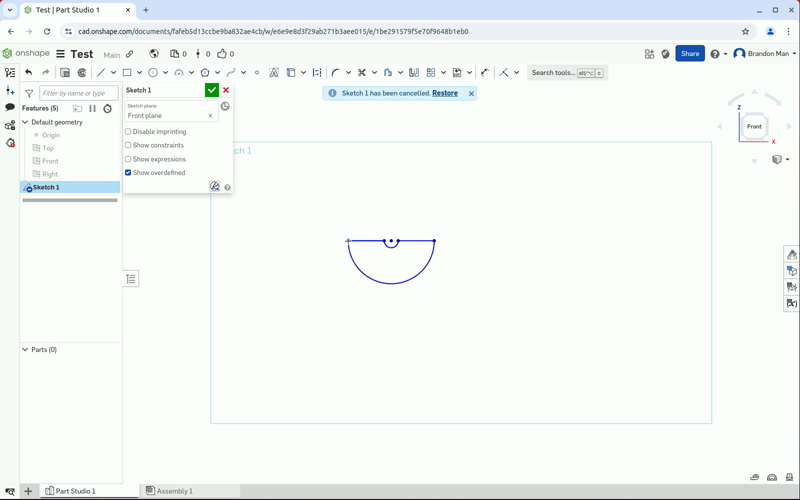
mouse_move(372, 251)
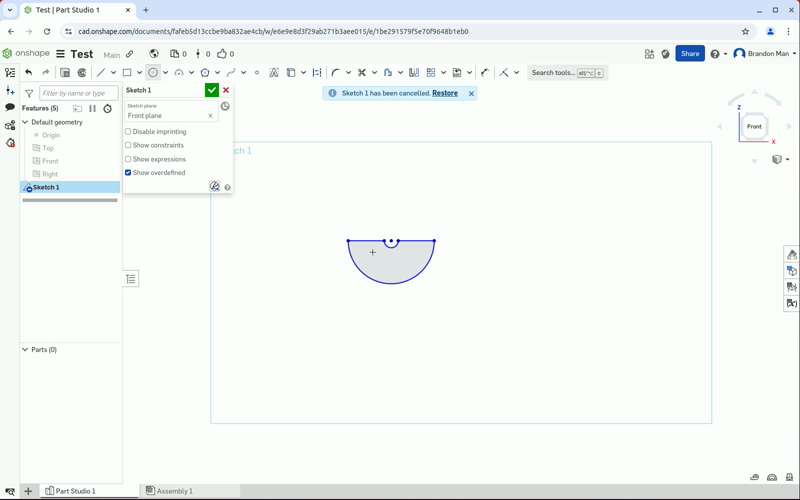
click(372, 251)
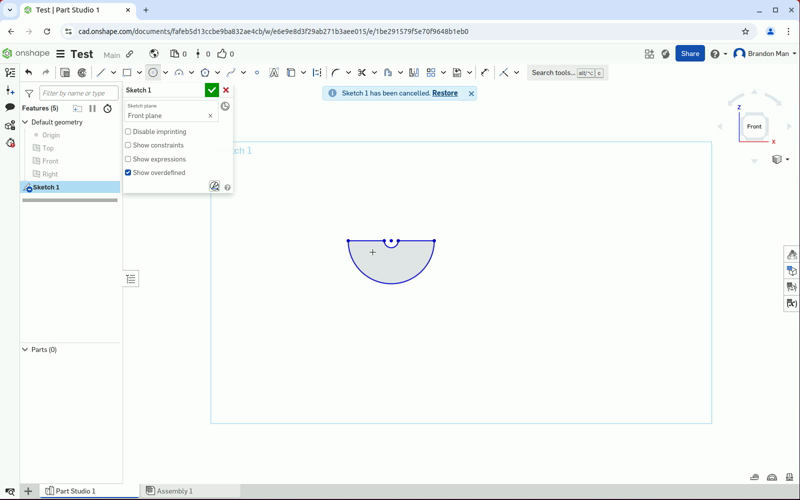
key_up(shift)
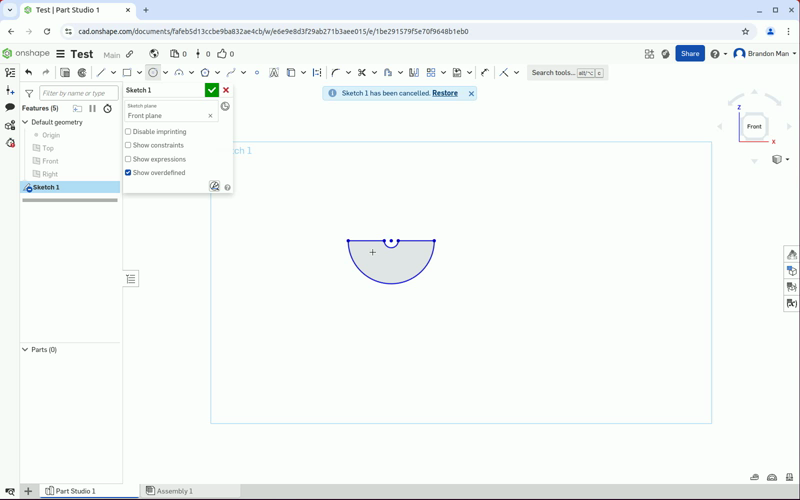
mouse_move(376, 251)
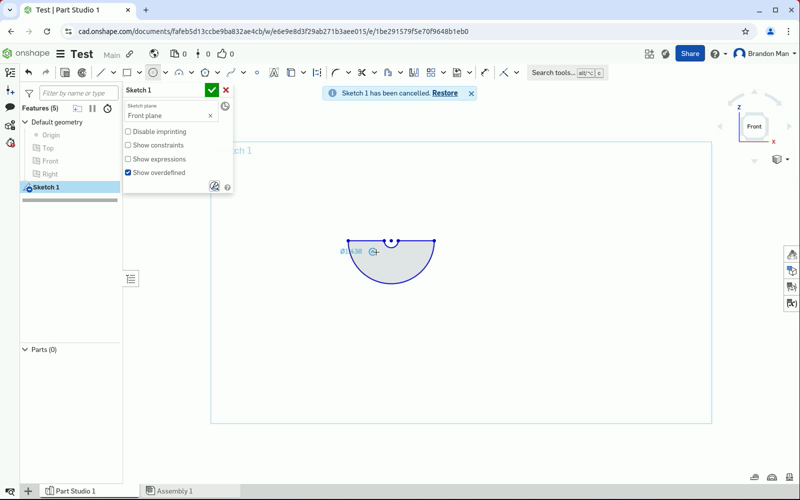
click(376, 251)
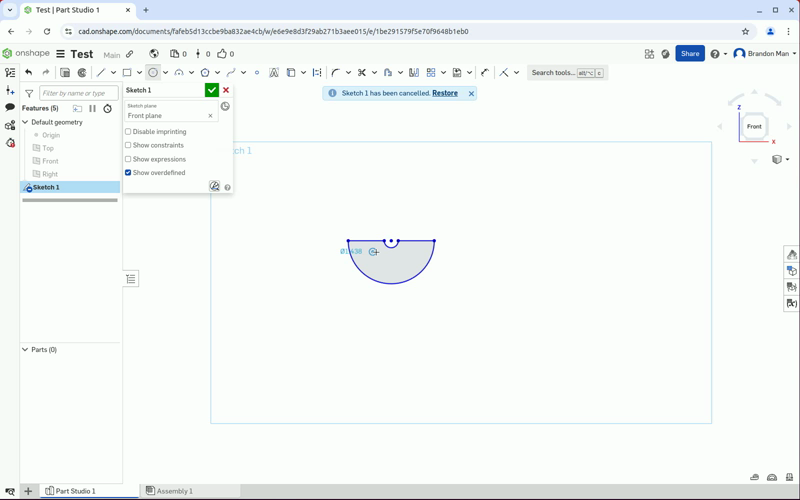
key(esc)
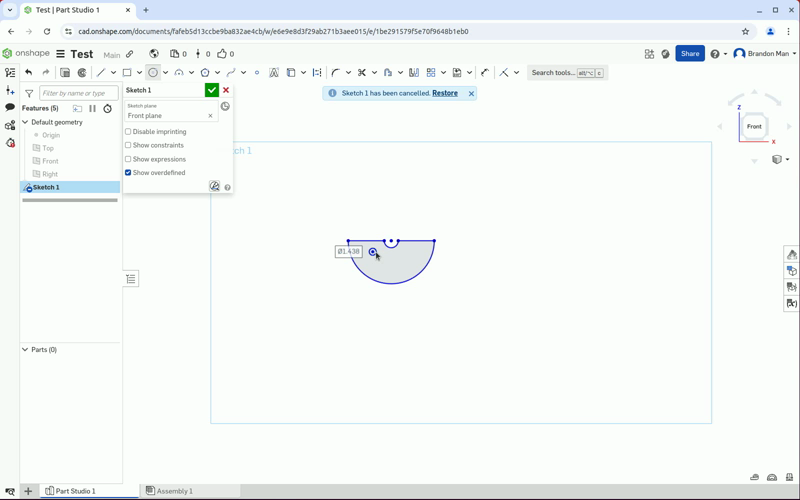
key(c)
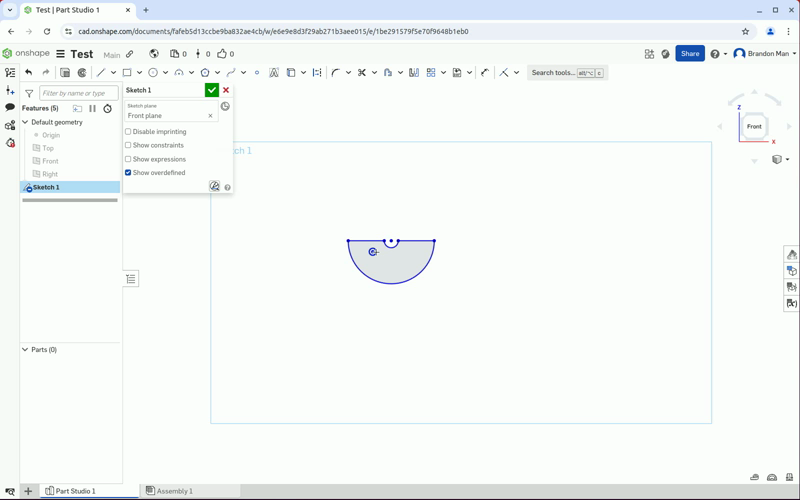
key_down(shift)
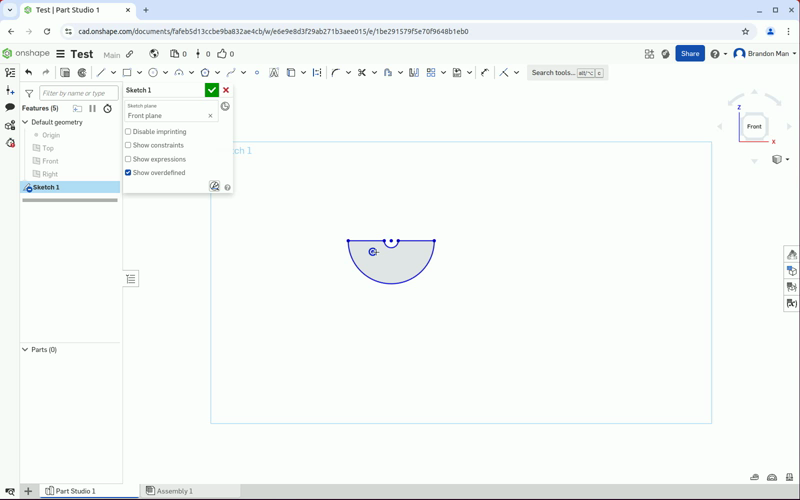
mouse_move(390, 262)
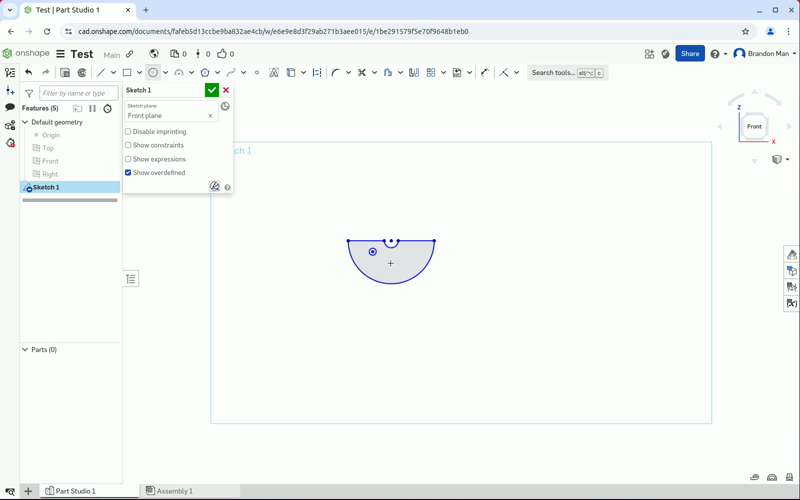
click(390, 262)
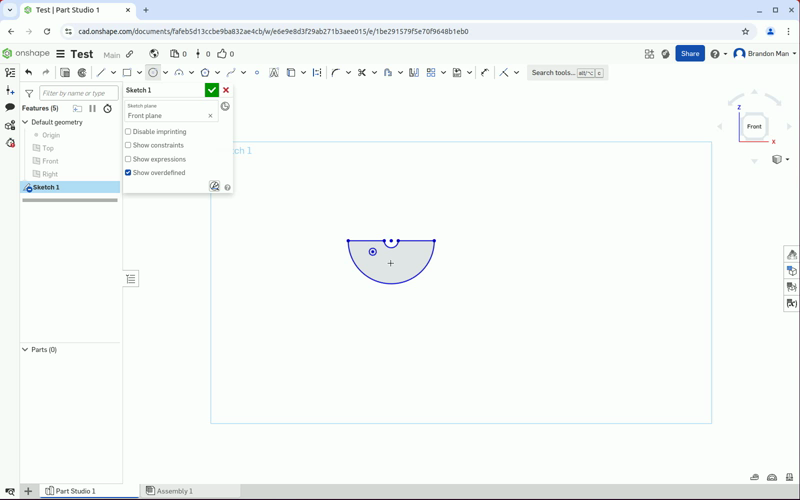
key_up(shift)
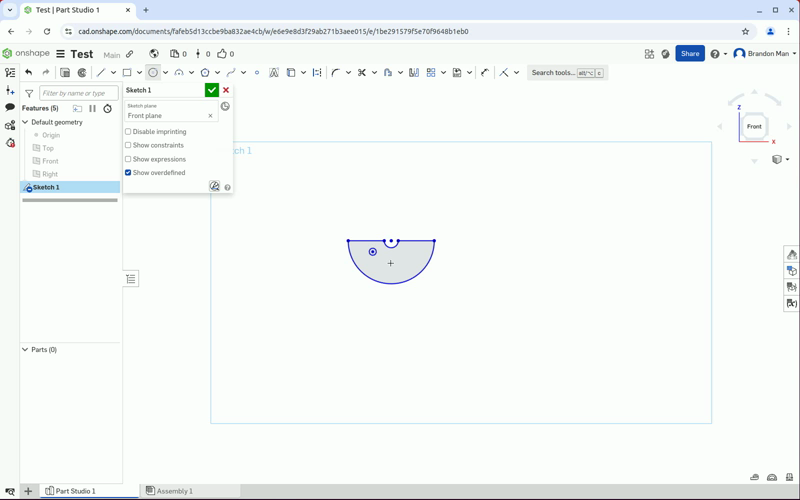
mouse_move(394, 262)
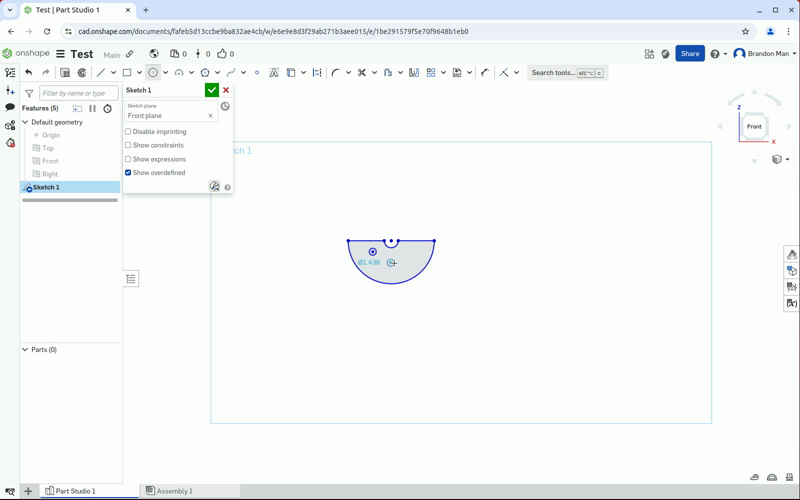
click(394, 262)
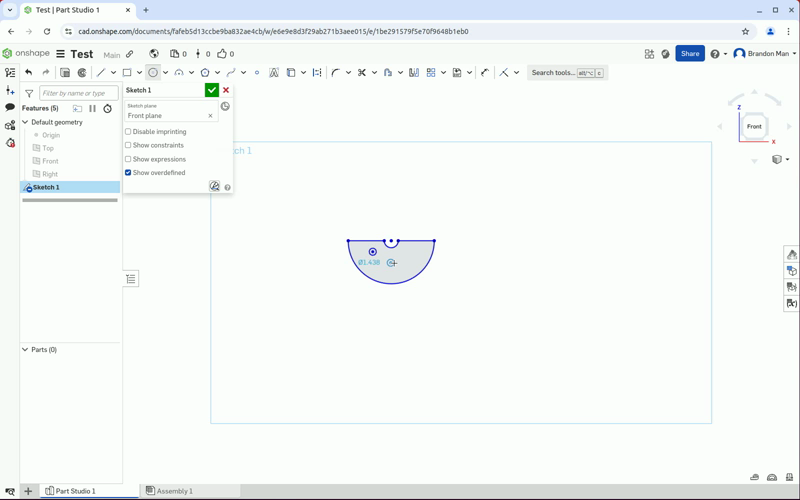
key(esc)
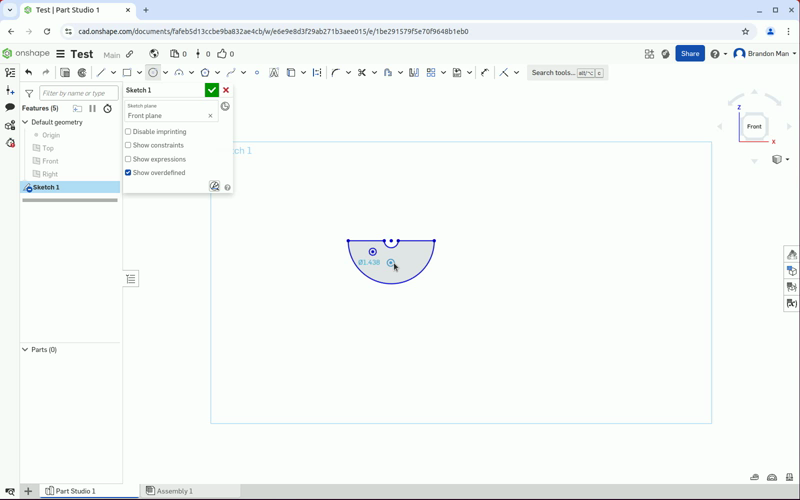
key(c)
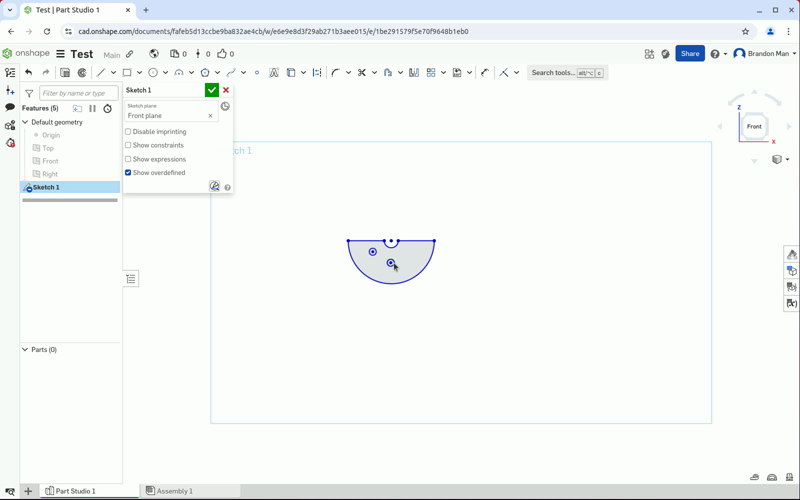
key_down(shift)
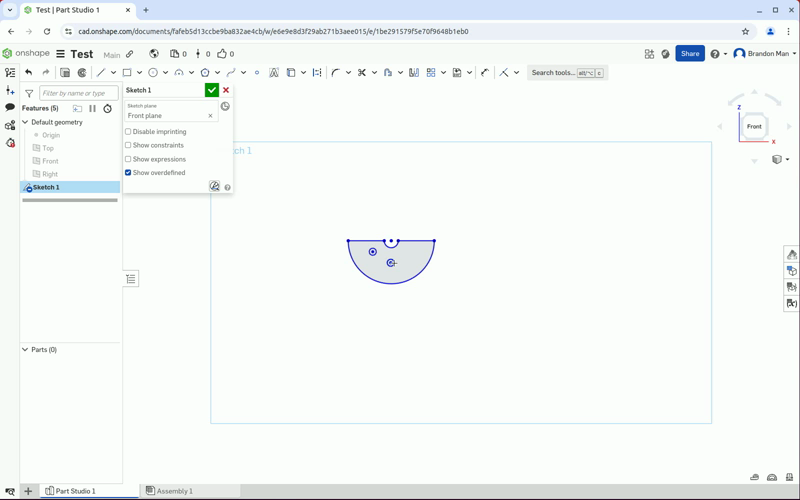
mouse_move(409, 251)
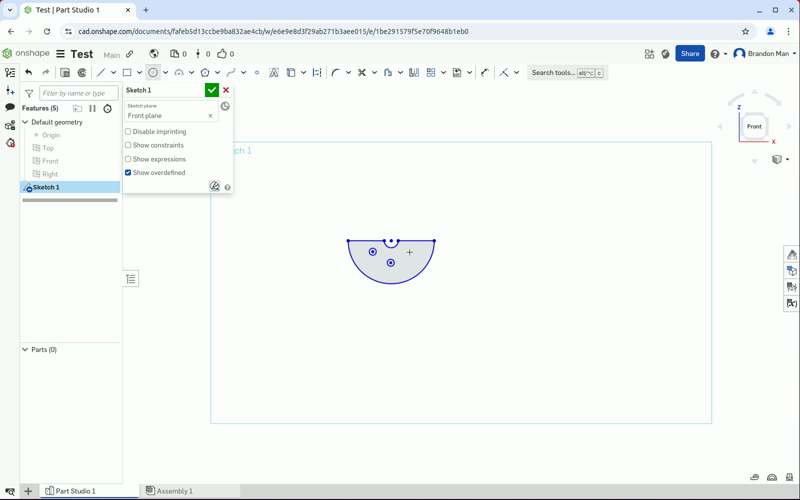
click(409, 251)
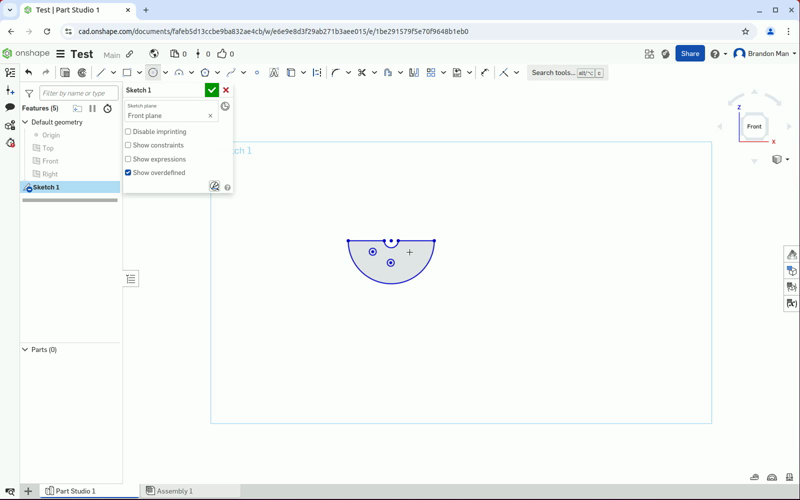
key_up(shift)
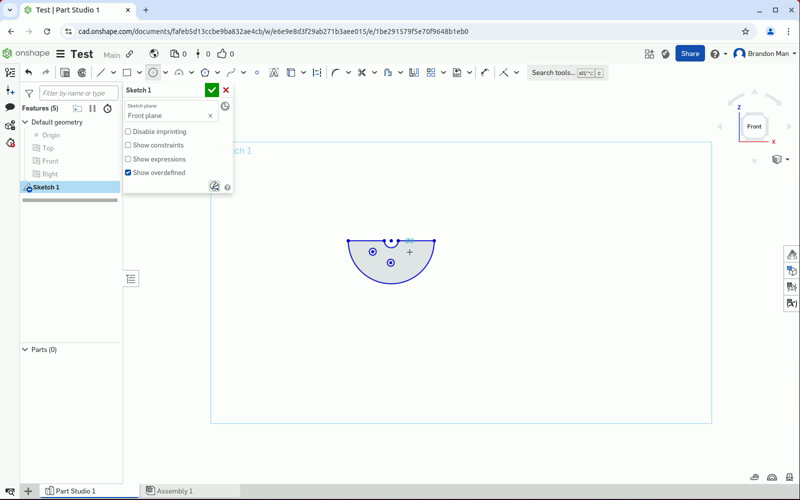
mouse_move(413, 251)
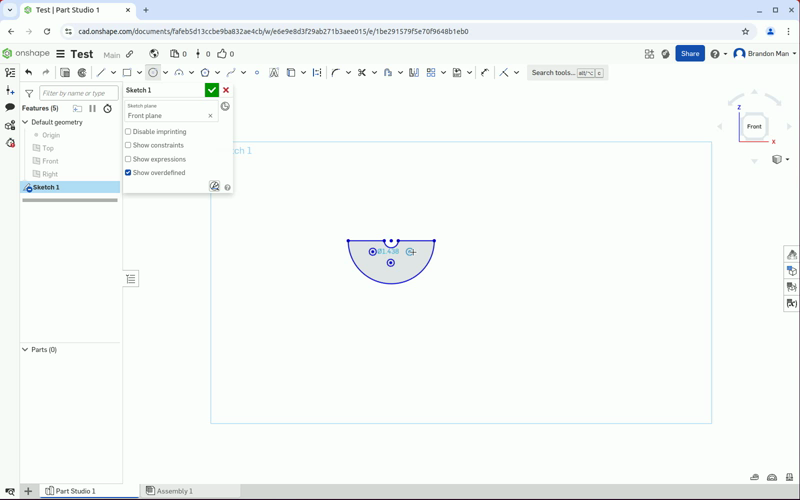
click(413, 251)
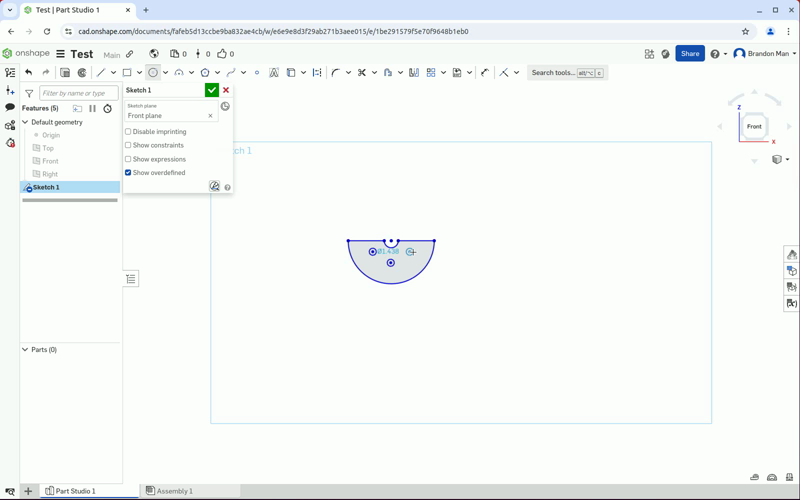
key(esc)
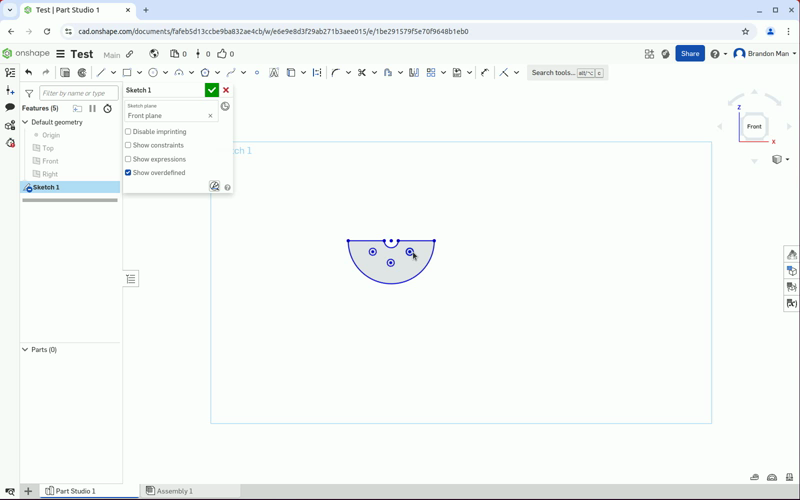
mouse_move(403, 258)
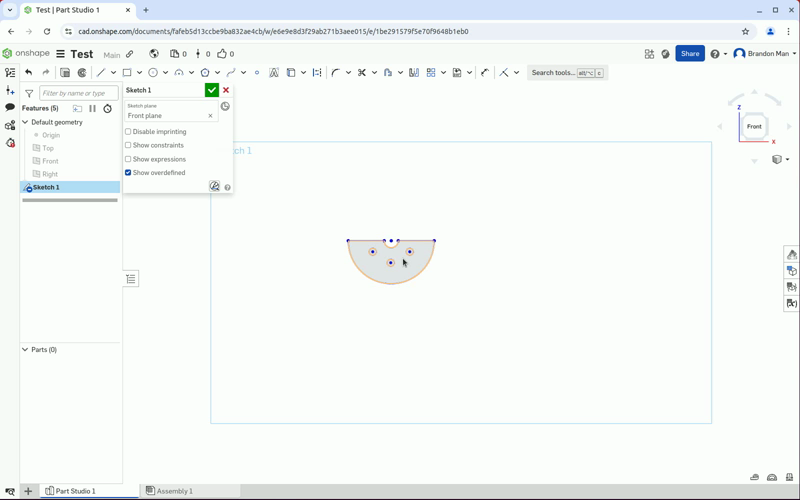
click(403, 258)
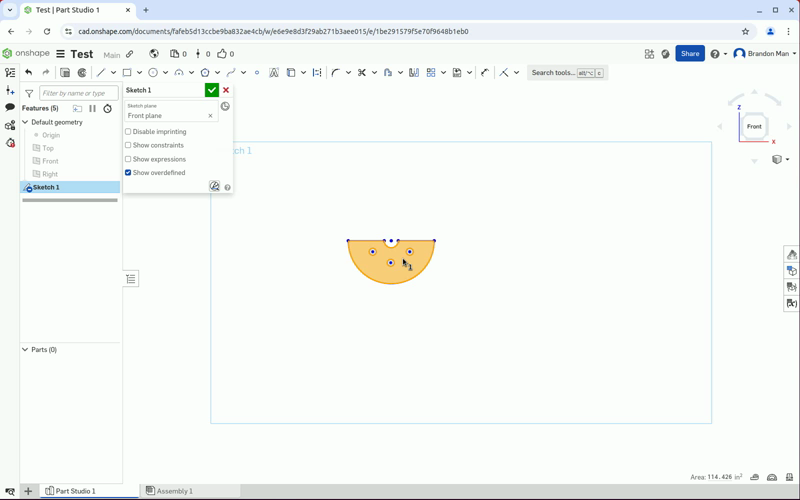
mouse_move(73, 352)
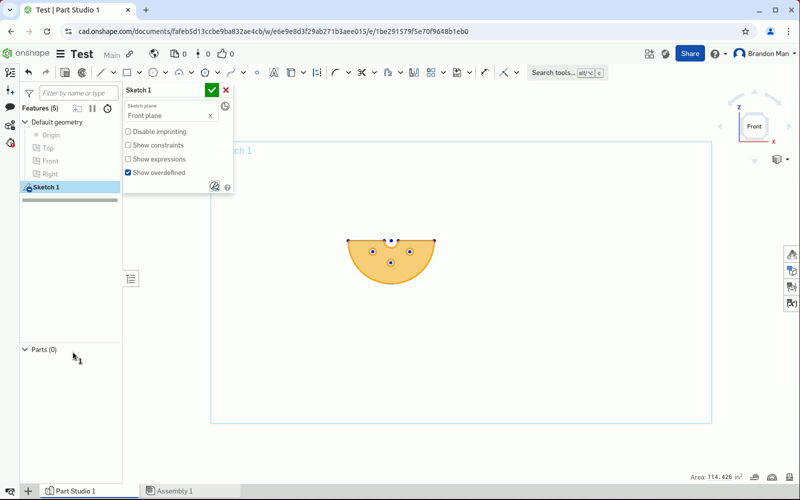
key(shift+y)
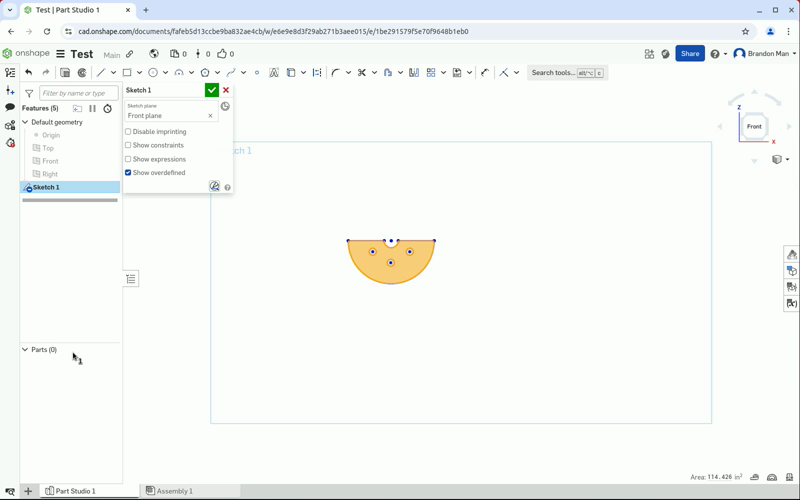
key(shift+e)
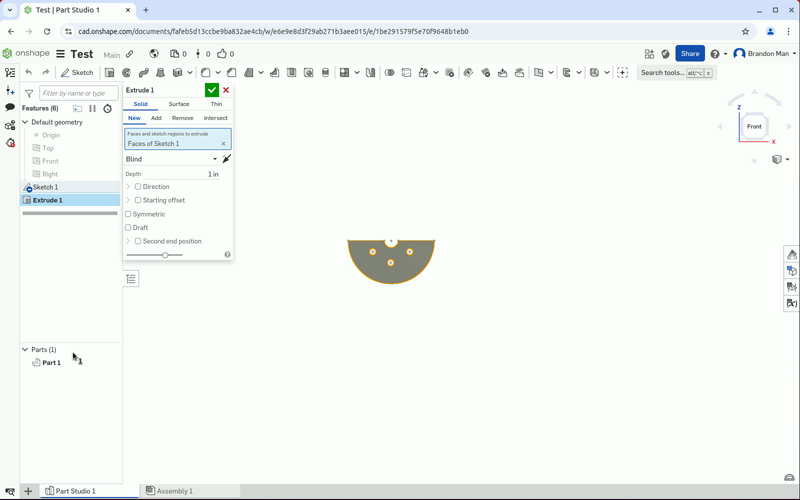
mouse_move(143, 106)
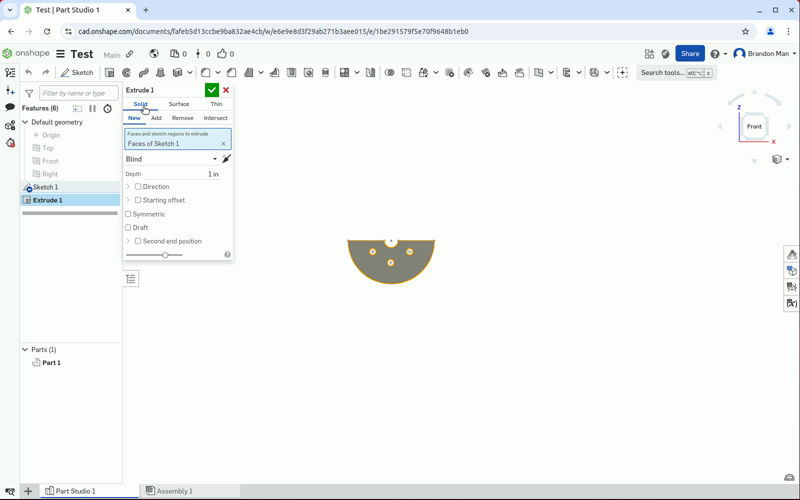
click(143, 106)
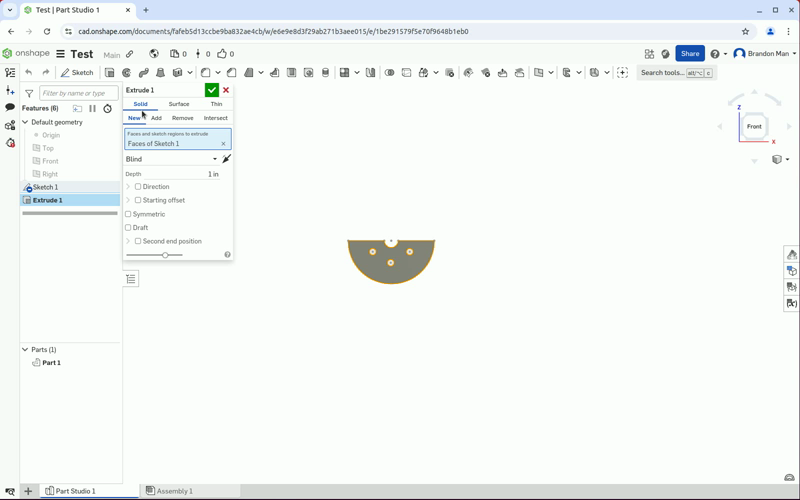
mouse_move(137, 120)
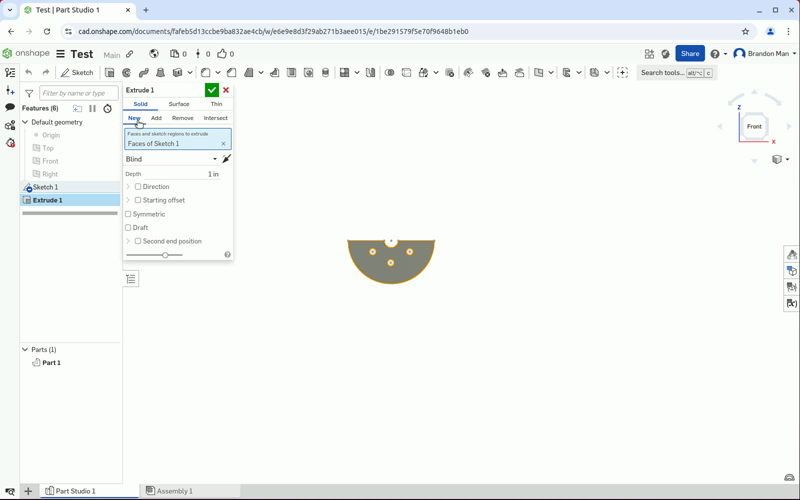
click(137, 120)
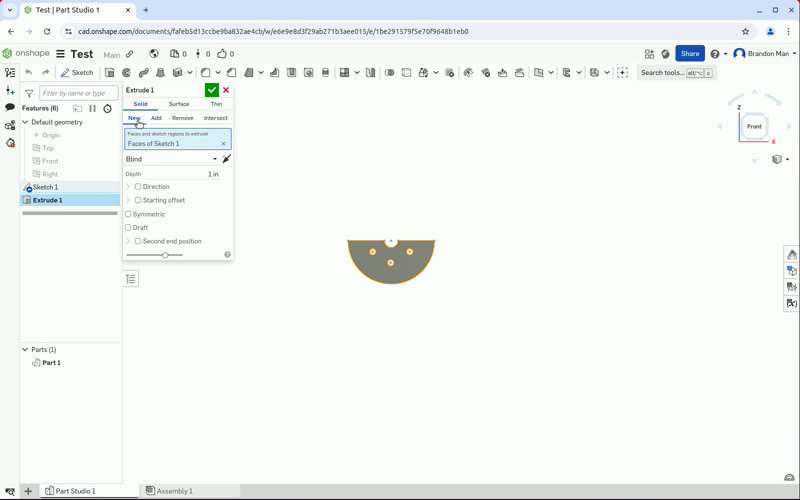
key(tab, 4)
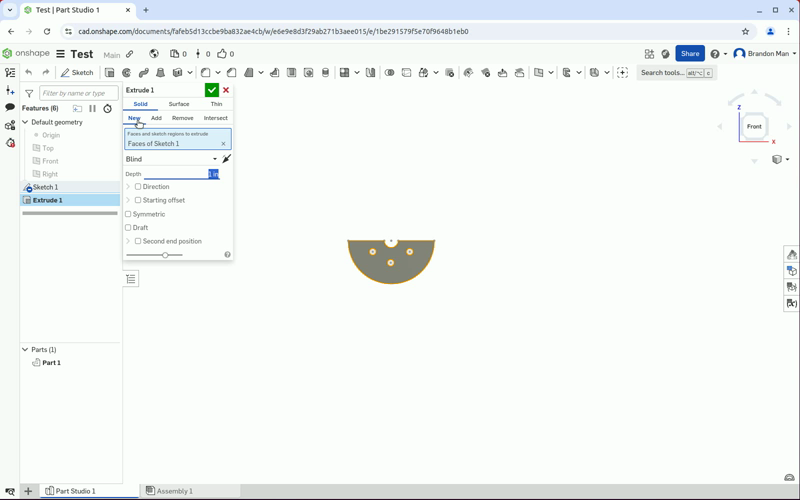
text(1.444)
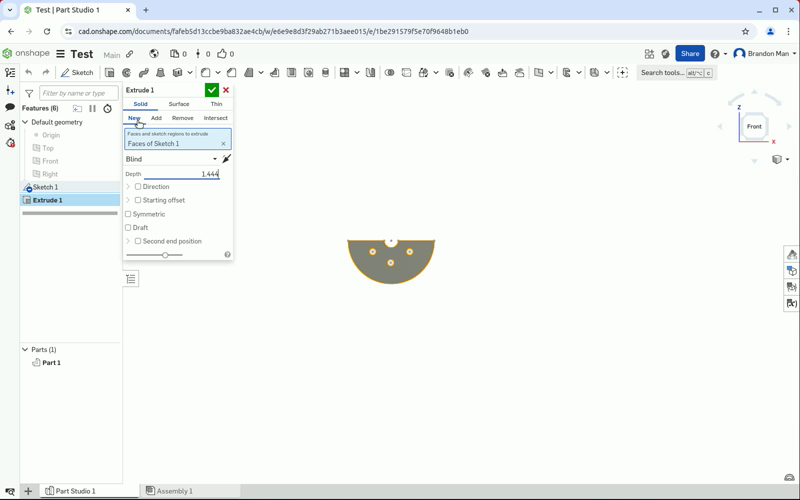
key(enter)
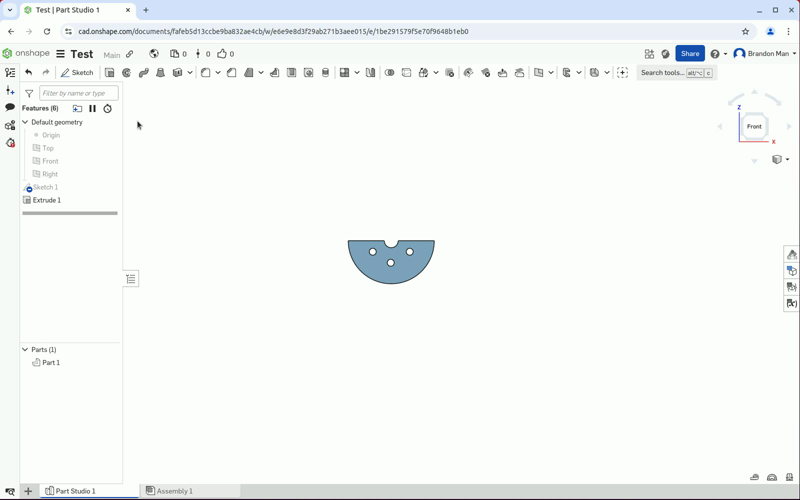
key(shift+h)
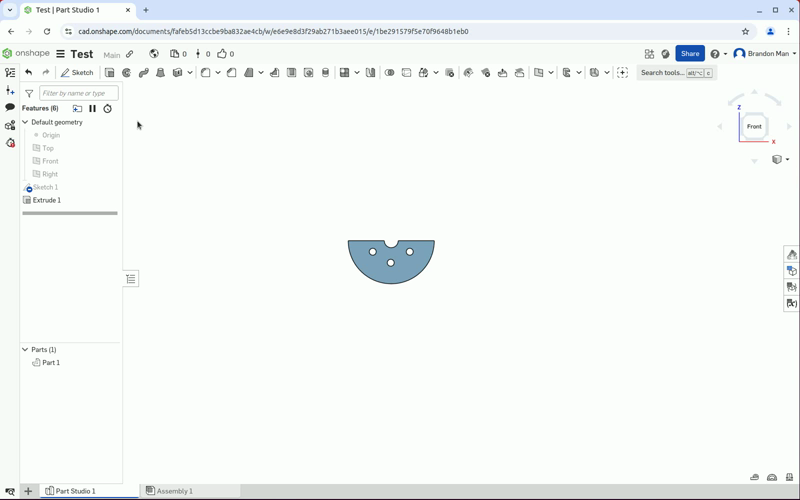
key(shift+h)
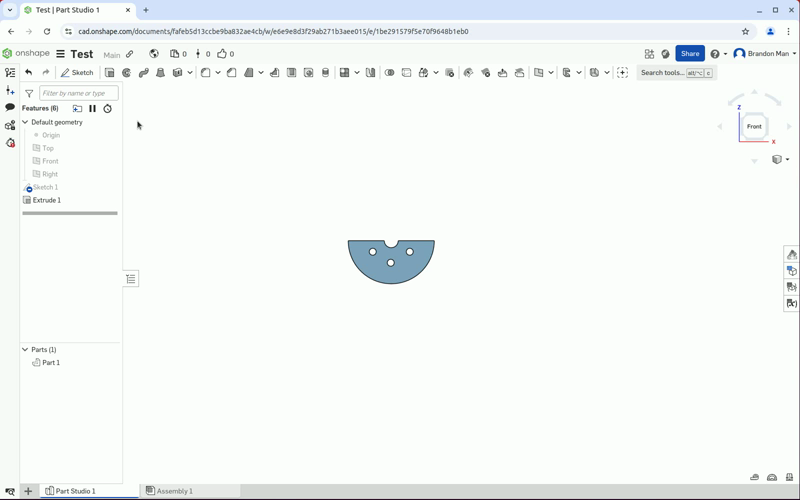
mouse_move(73, 189)
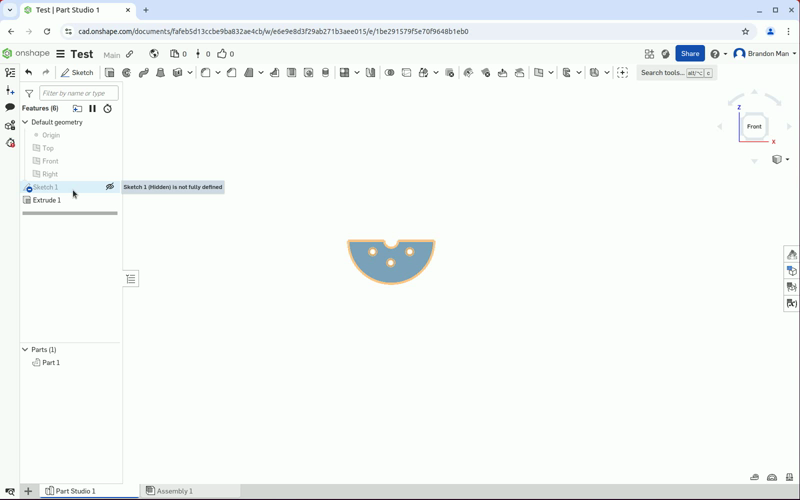
click(73, 189)
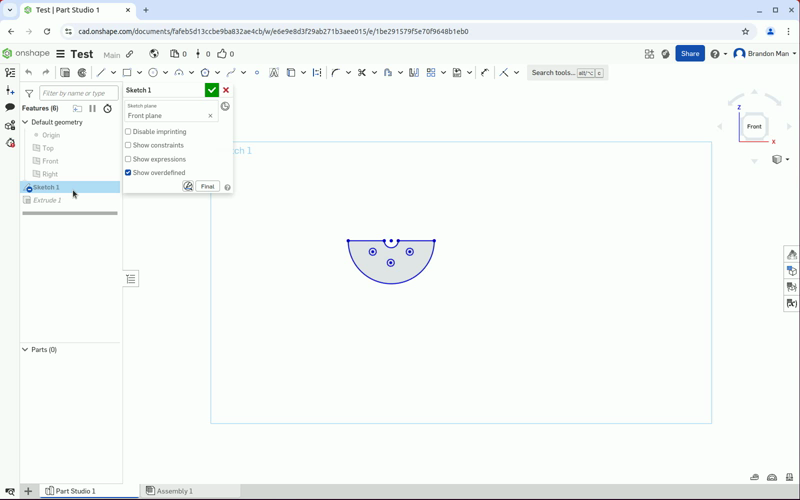
mouse_move(229, 92)
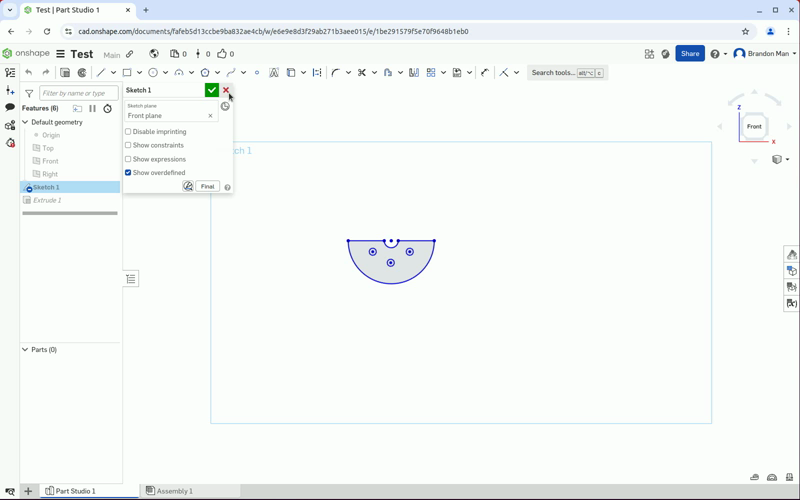
click(229, 92)
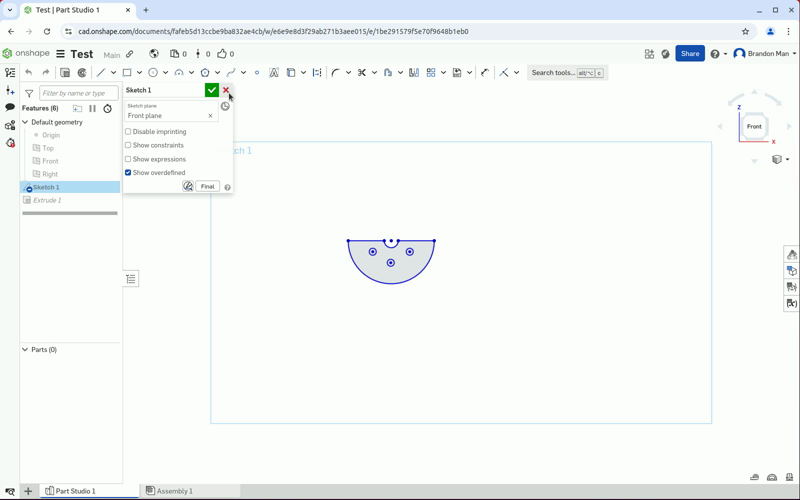
key(shift+s)
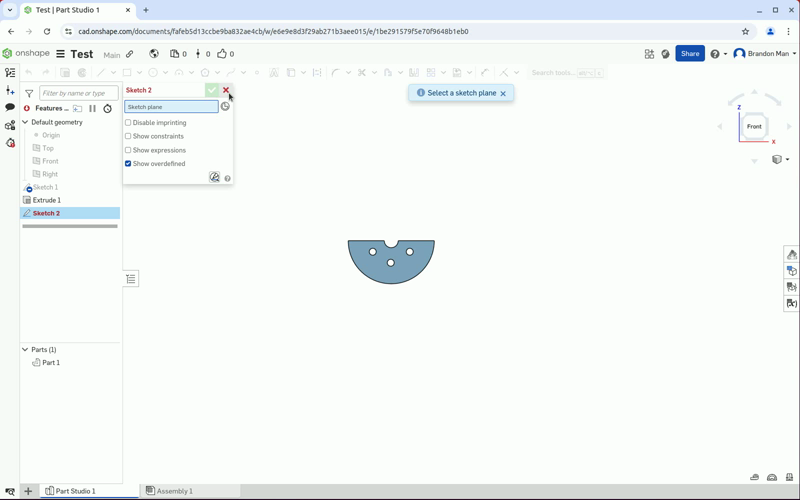
mouse_move(73, 163)
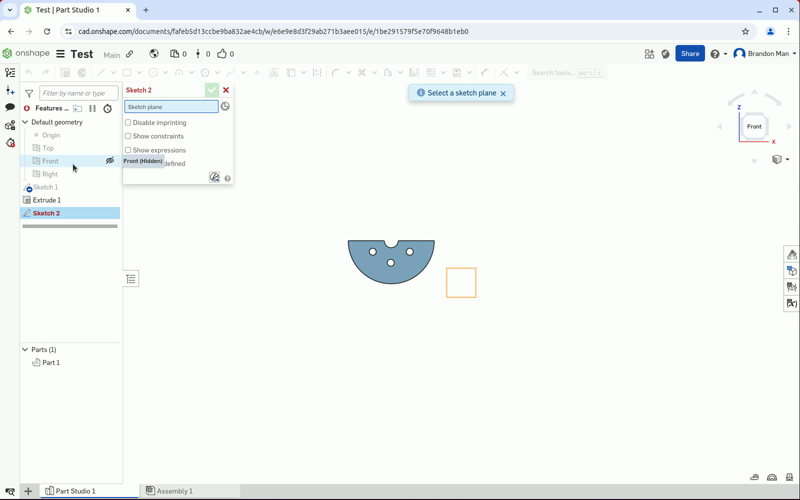
click(73, 163)
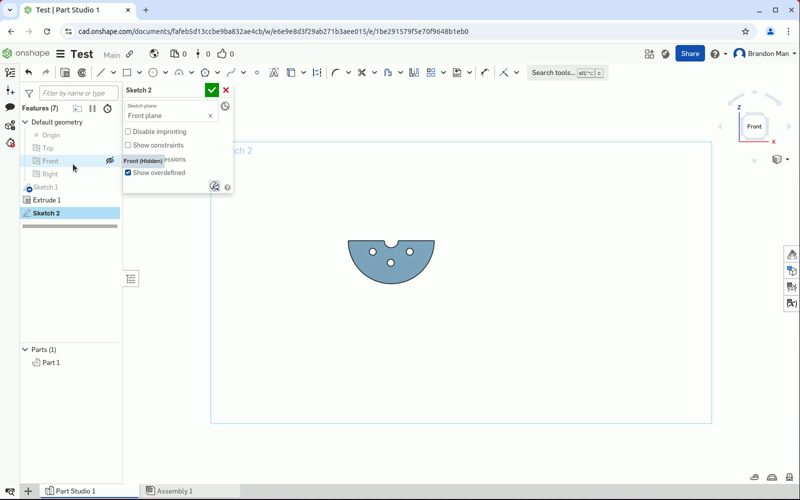
mouse_move(73, 352)
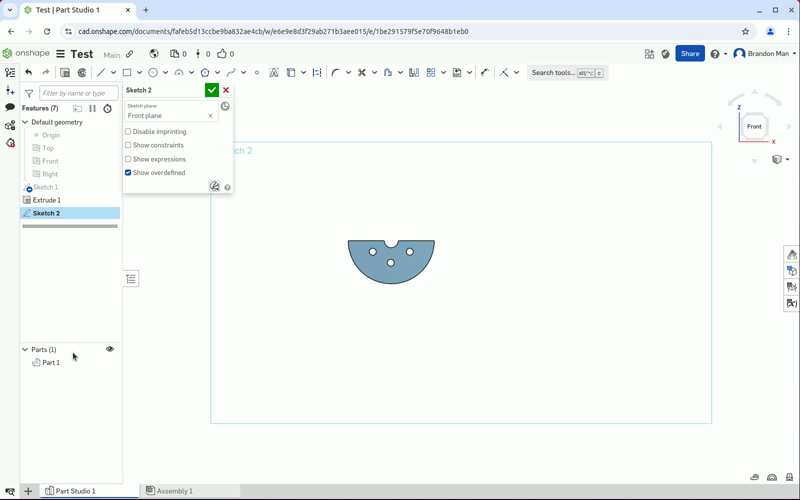
key(y)
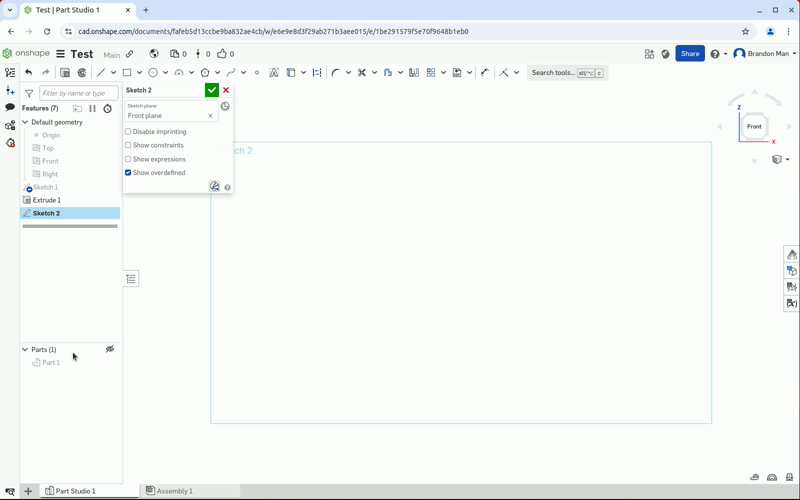
key(l)
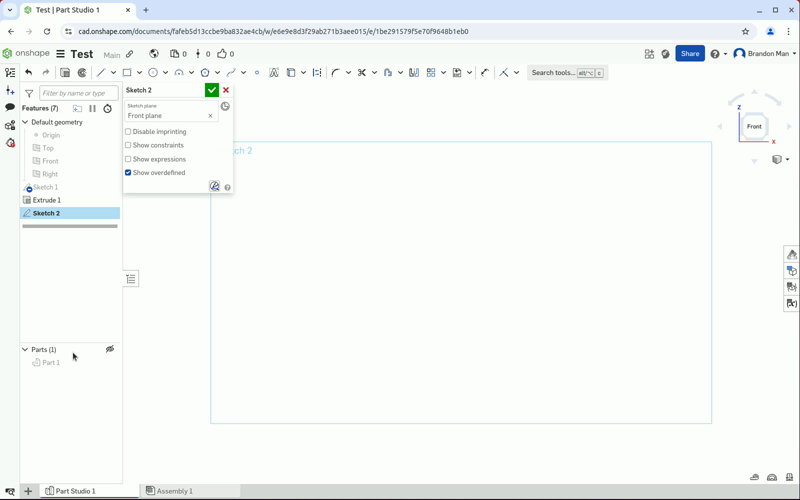
key_down(shift)
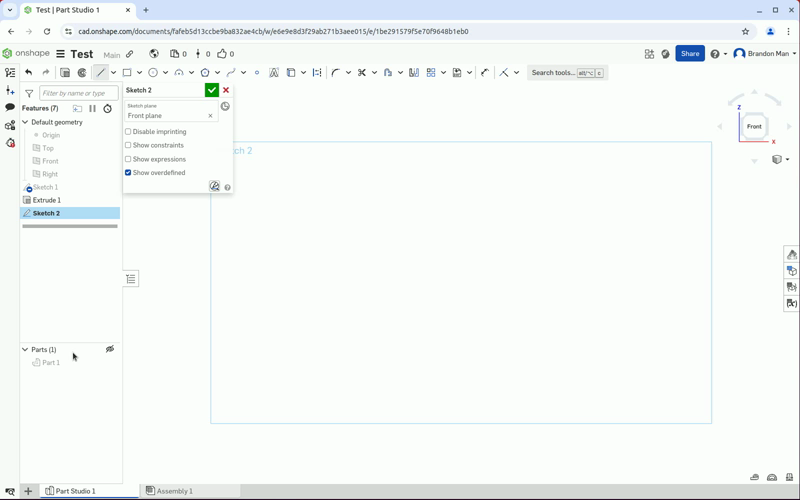
mouse_move(348, 240)
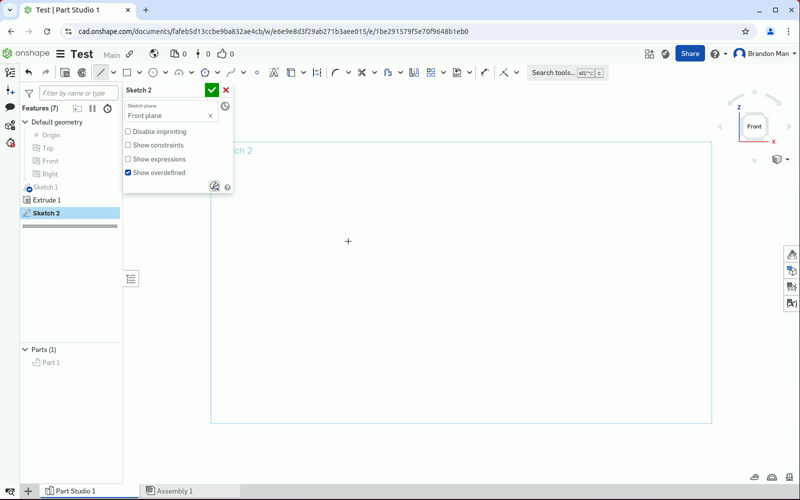
click(348, 240)
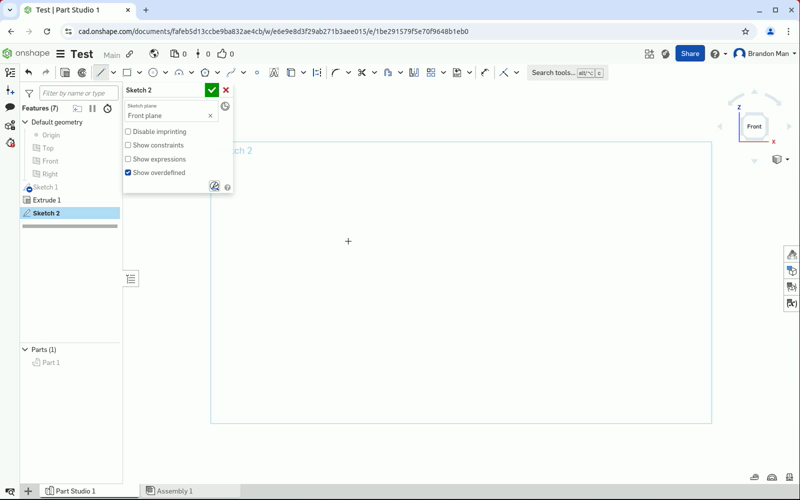
key_up(shift)
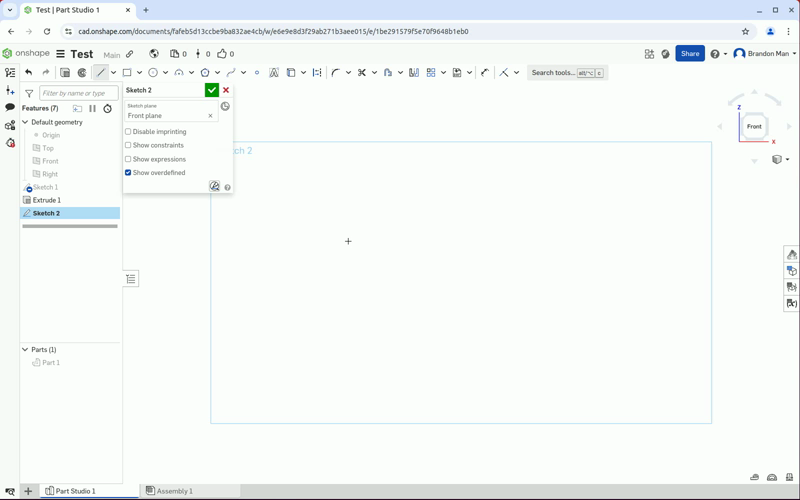
key_down(shift)
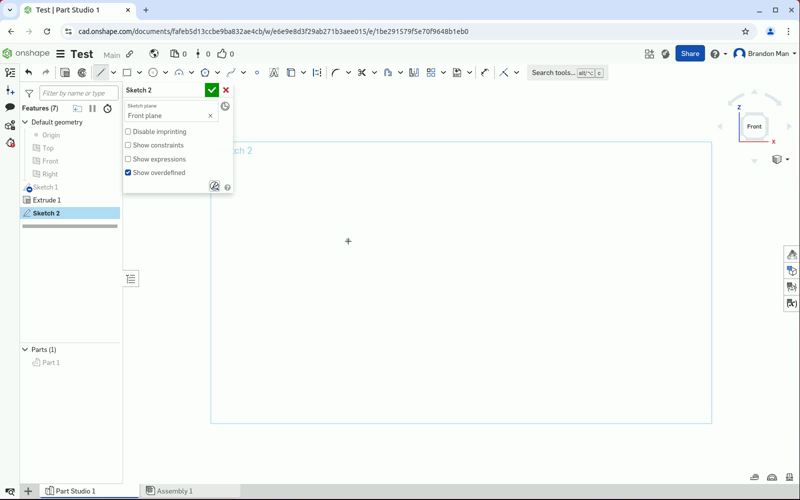
mouse_move(378, 240)
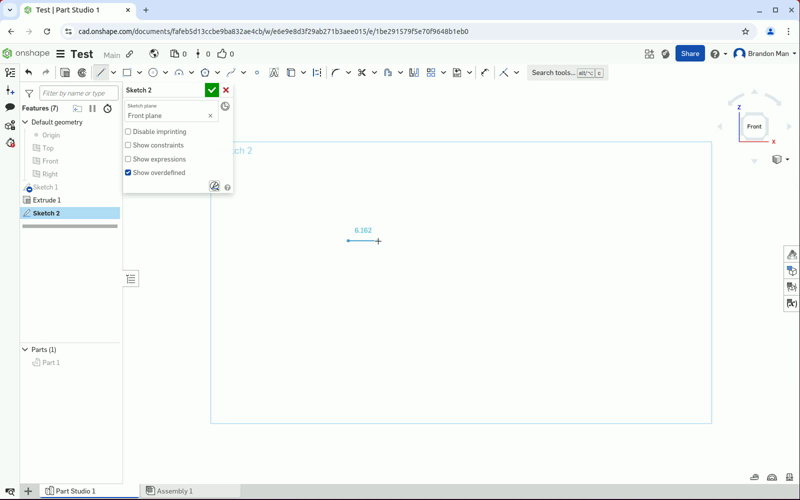
mouse_move(384, 240)
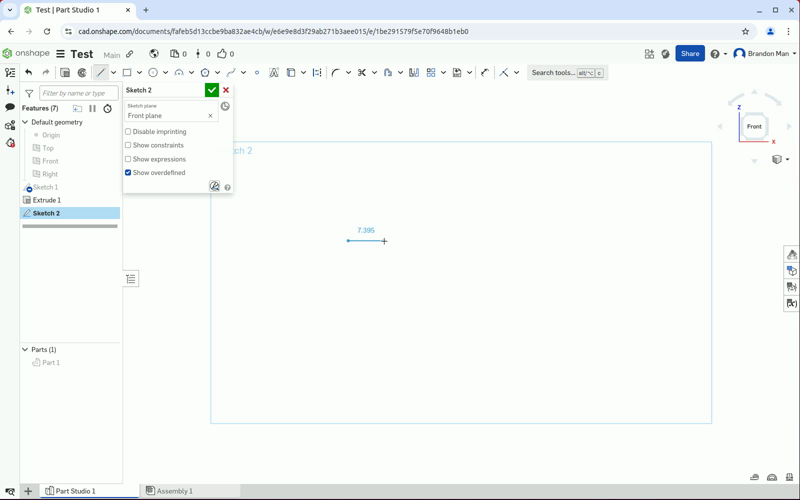
click(384, 240)
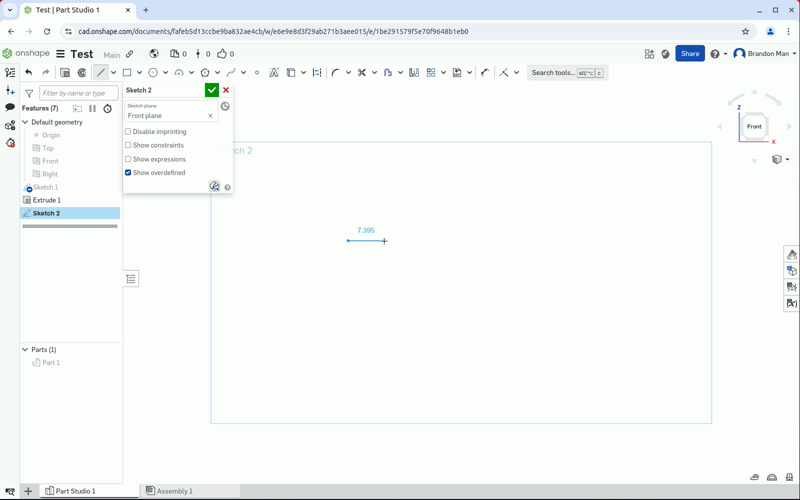
key_up(shift)
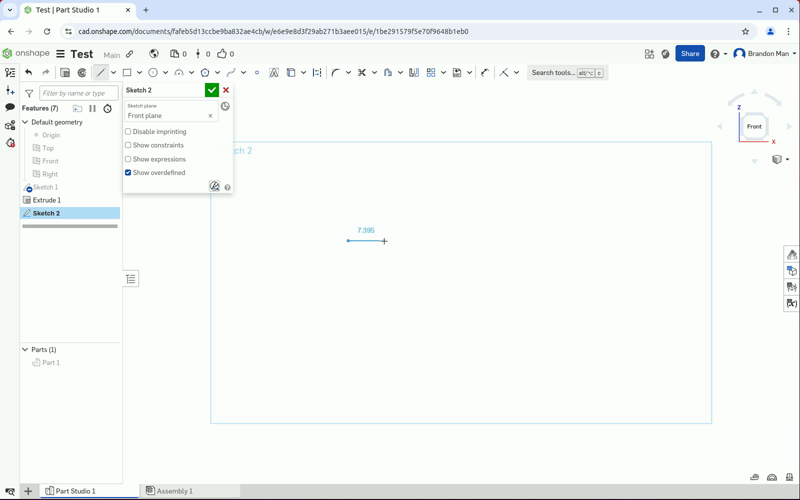
key(esc)
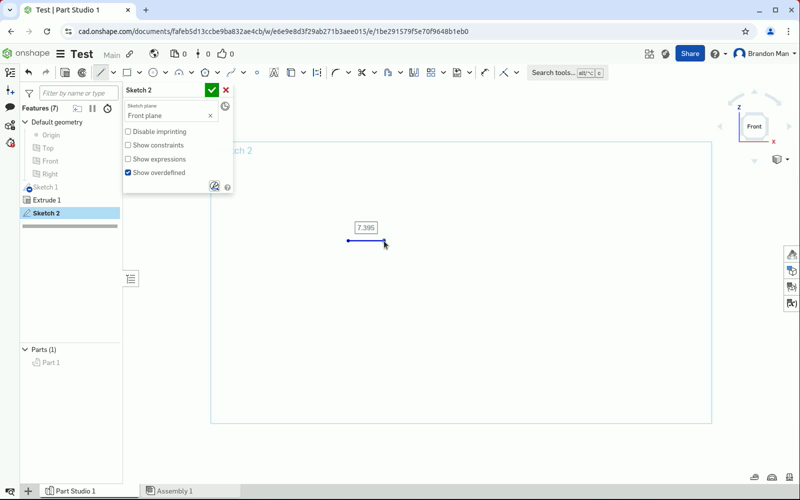
key(a)
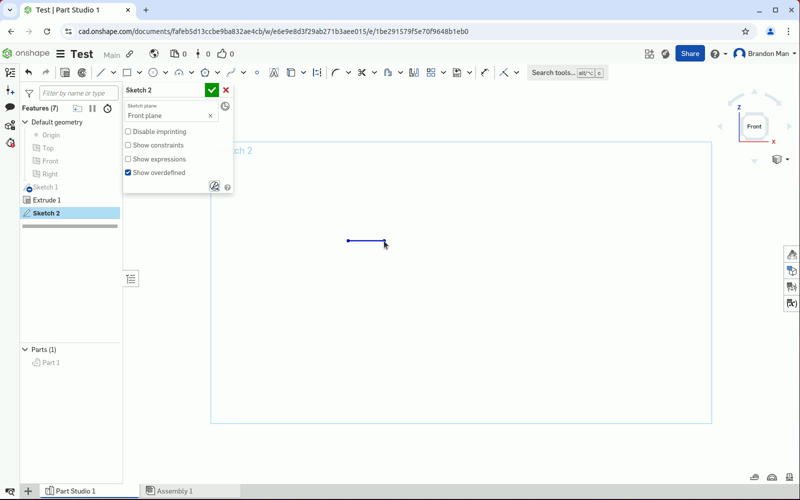
mouse_move(384, 240)
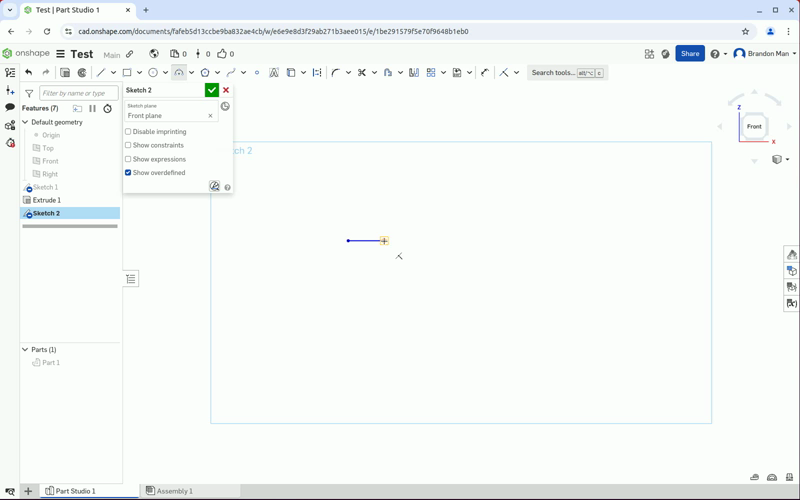
click(384, 240)
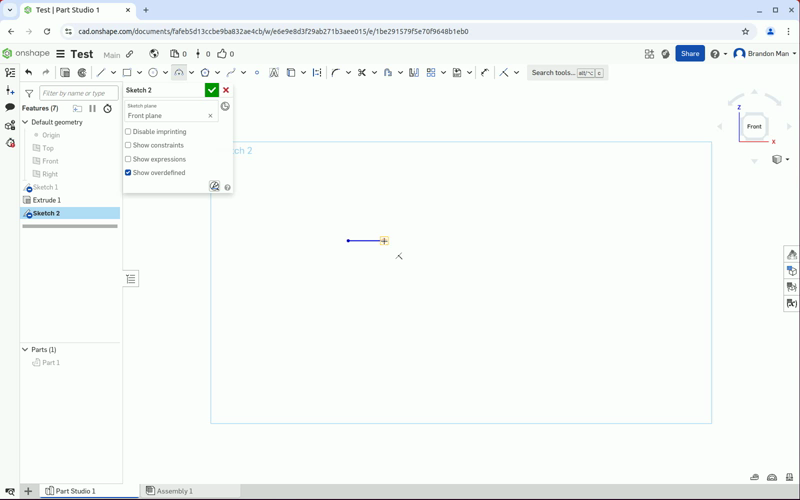
key_down(shift)
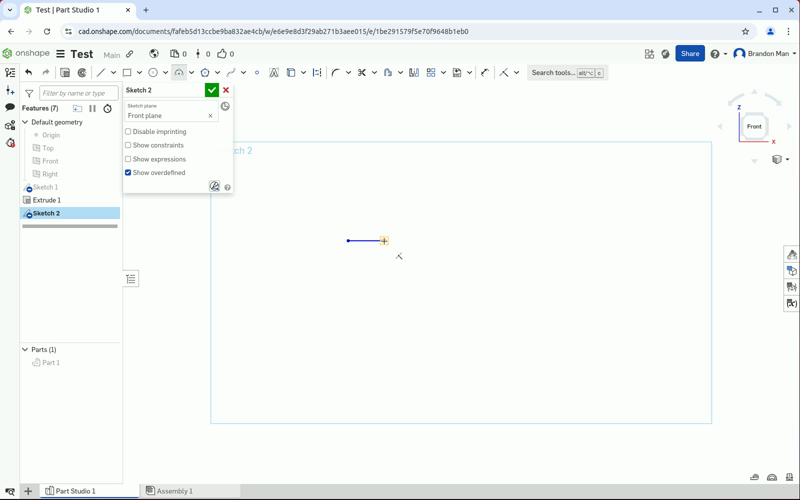
mouse_move(398, 240)
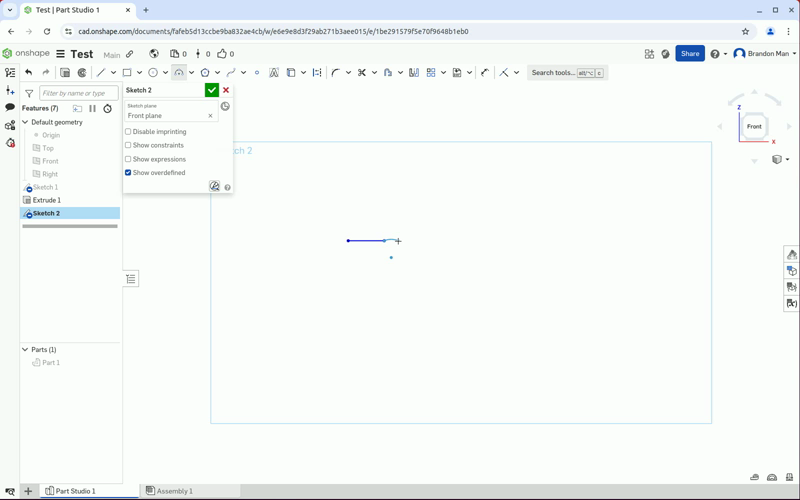
click(398, 240)
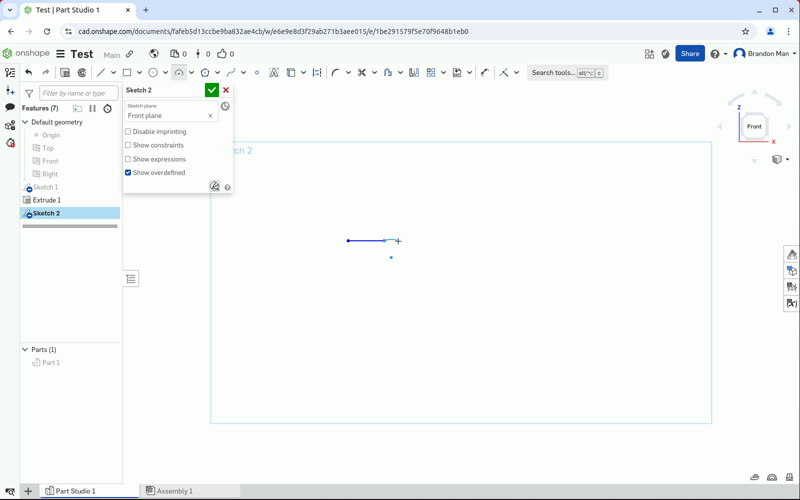
mouse_move(391, 233)
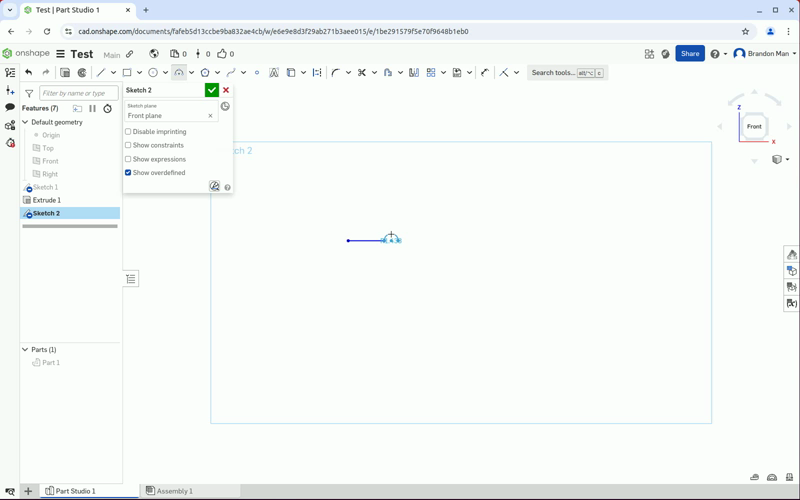
click(391, 233)
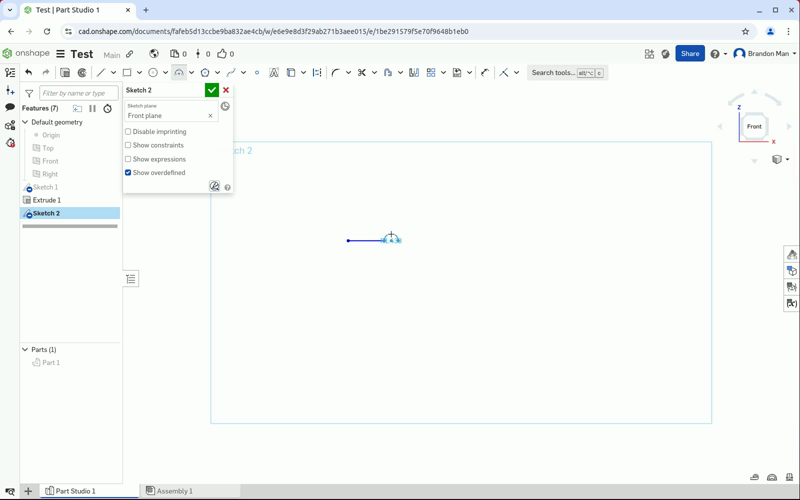
key_up(shift)
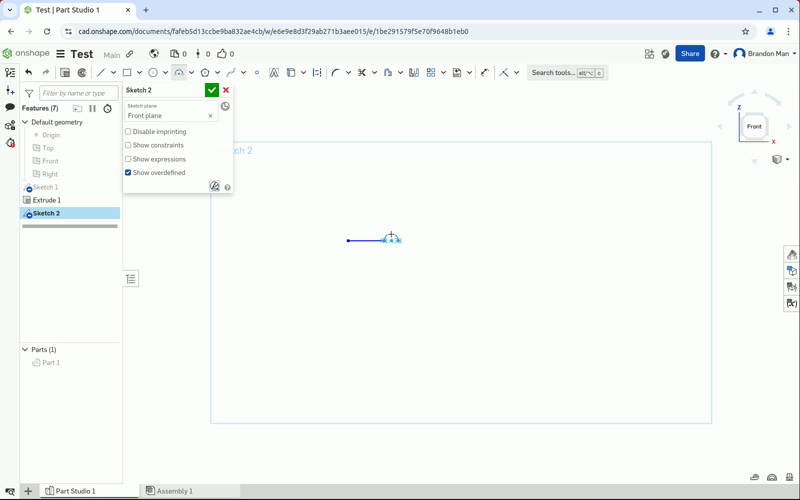
key(esc)
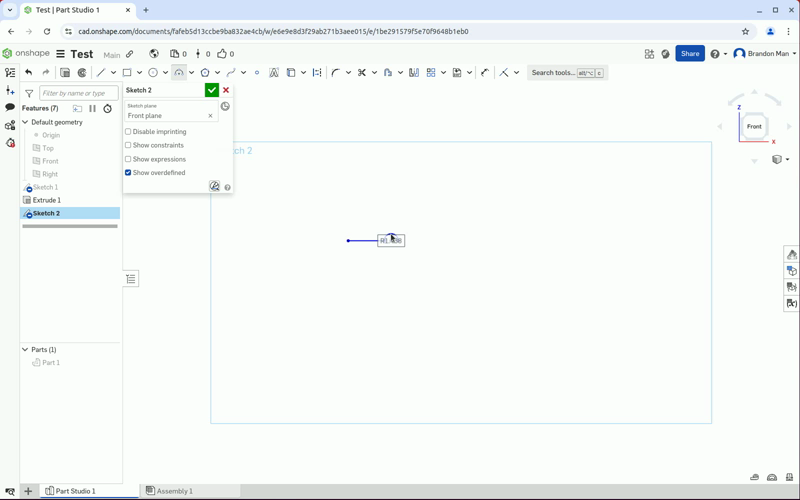
key(l)
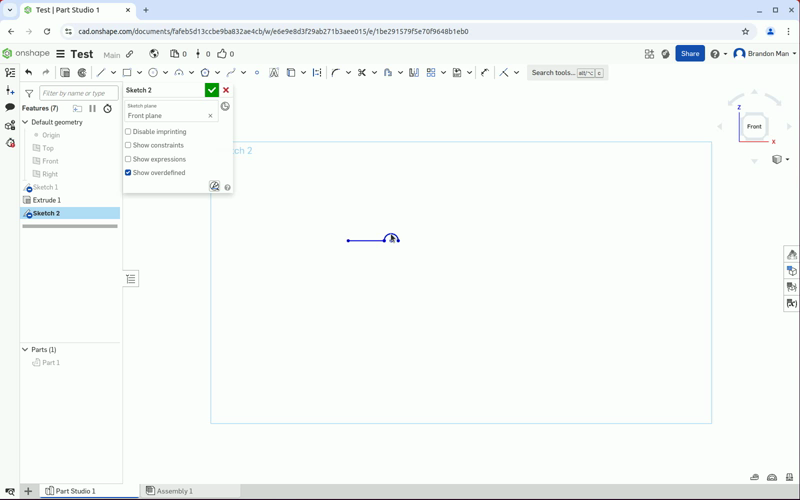
mouse_move(398, 240)
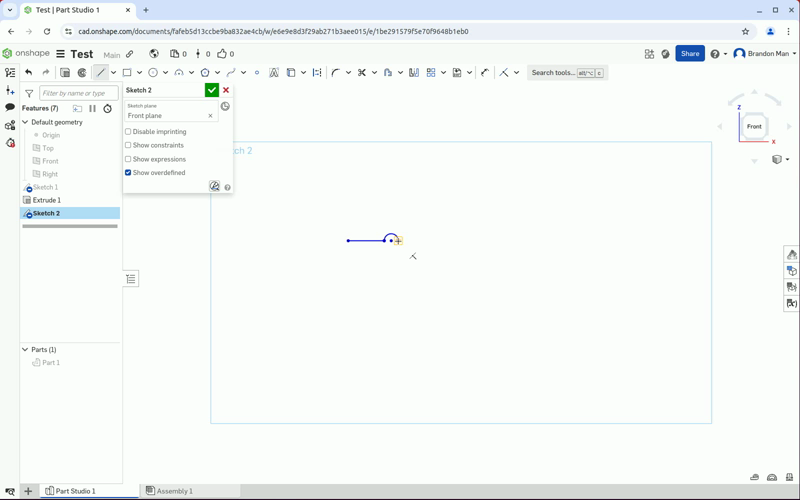
click(398, 240)
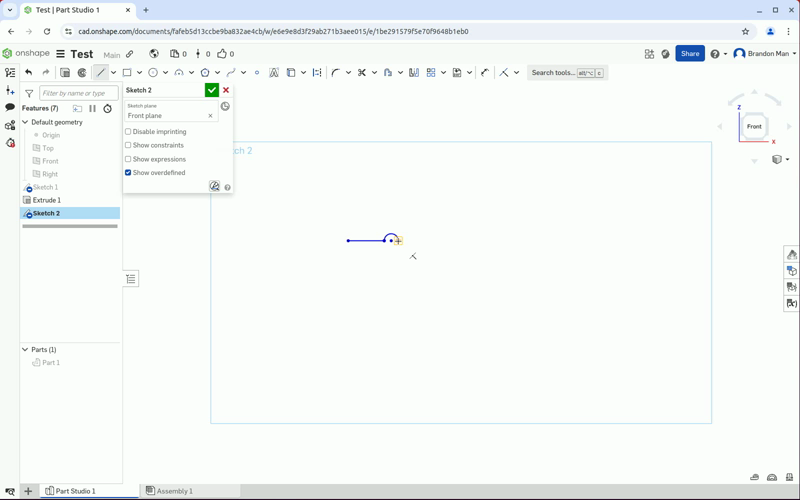
key_down(shift)
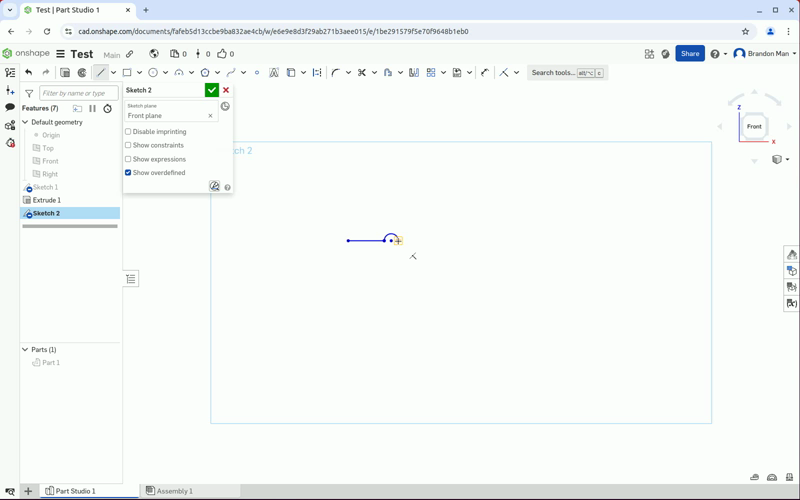
mouse_move(428, 240)
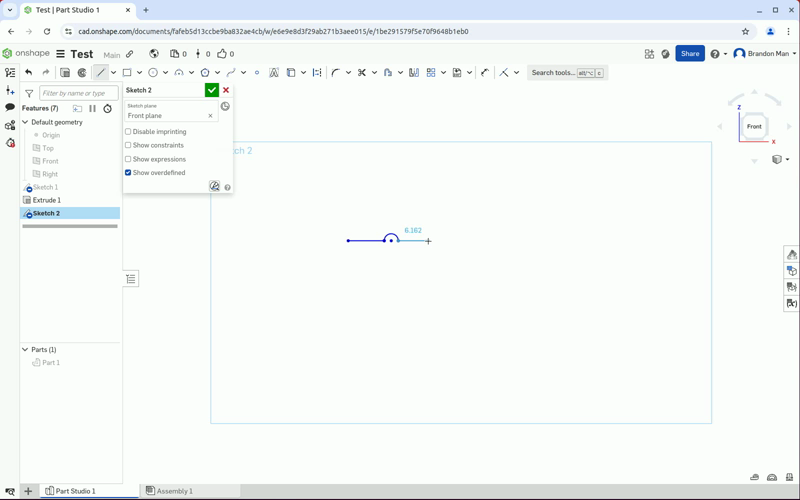
mouse_move(434, 240)
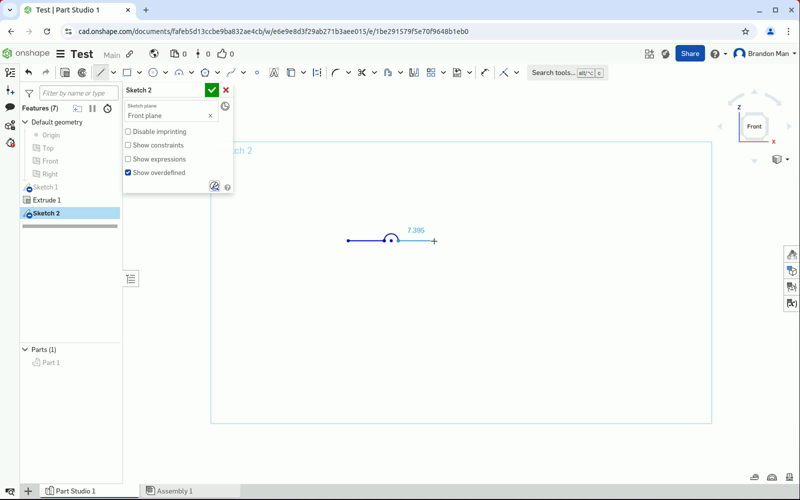
click(434, 240)
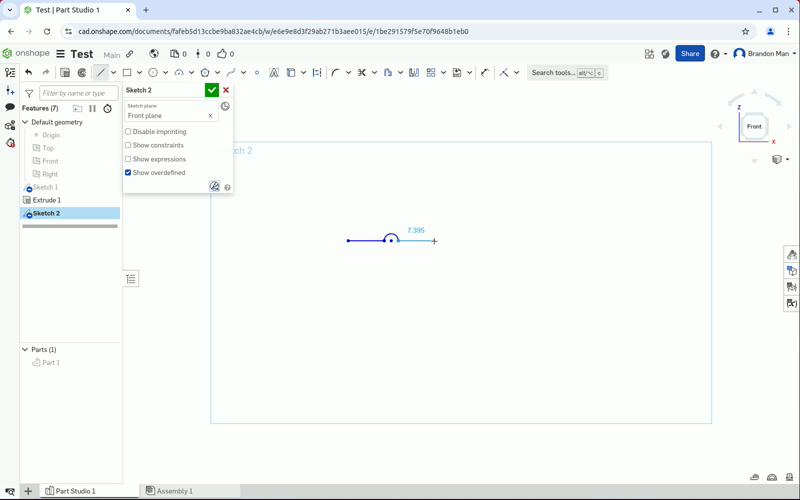
key_up(shift)
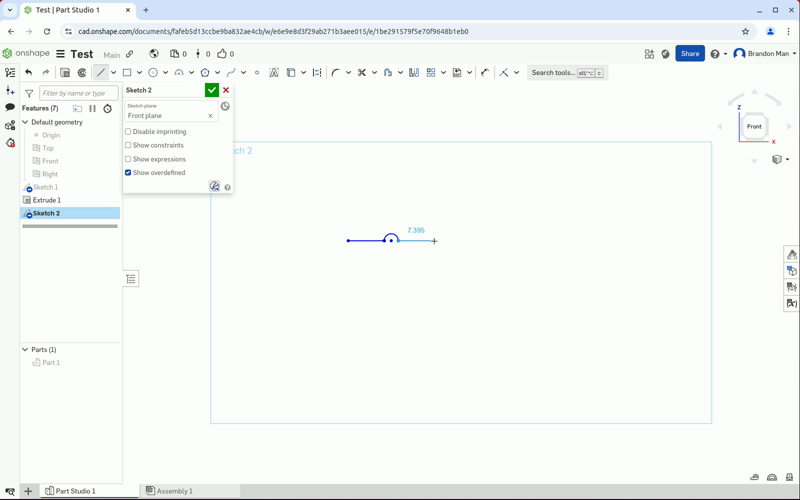
key(esc)
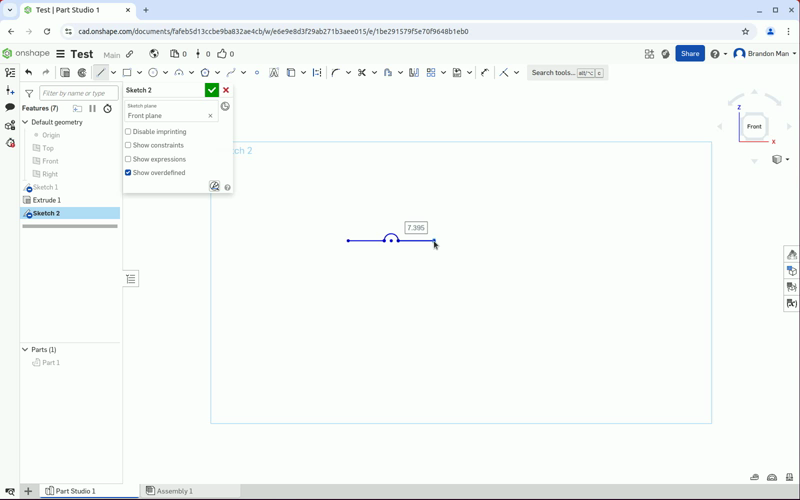
key(a)
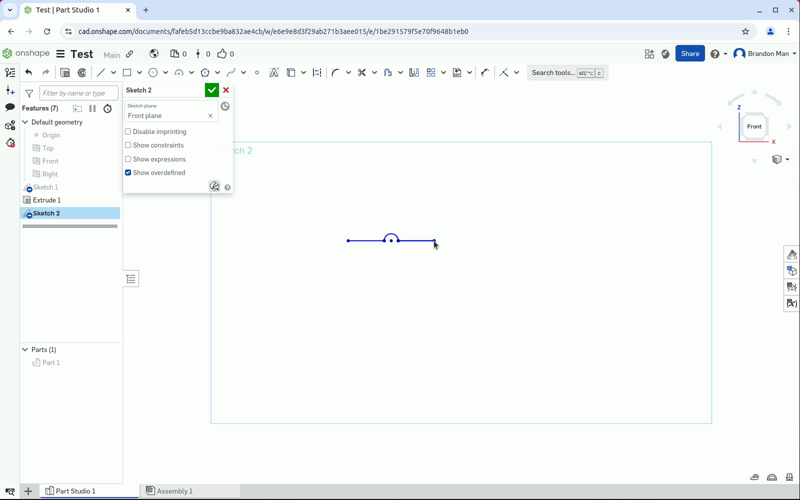
mouse_move(434, 240)
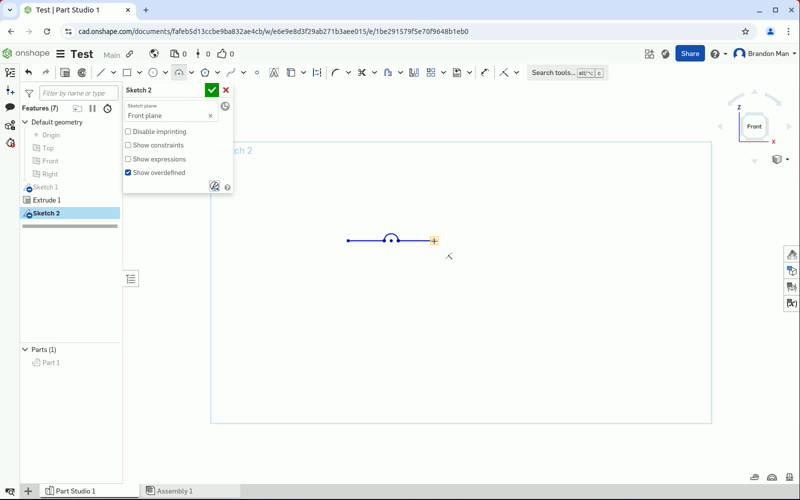
click(434, 240)
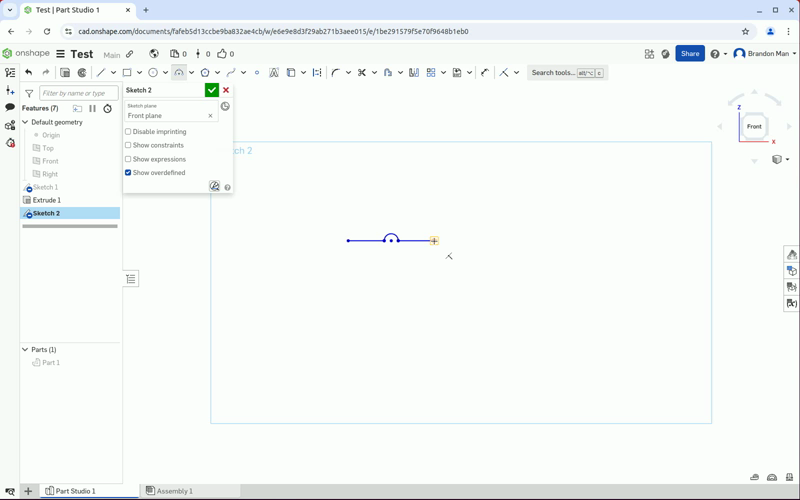
mouse_move(348, 240)
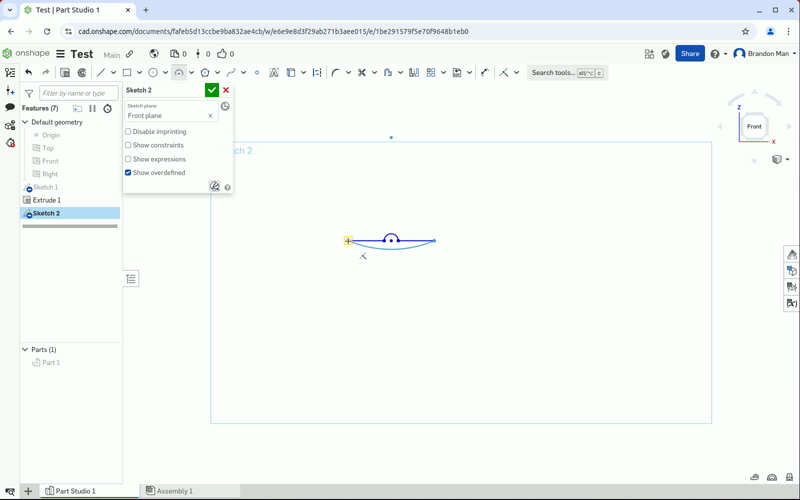
click(348, 240)
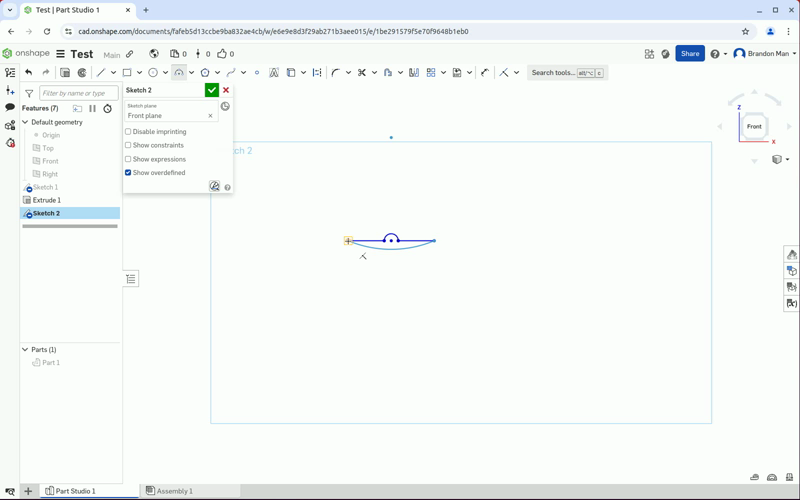
key_down(shift)
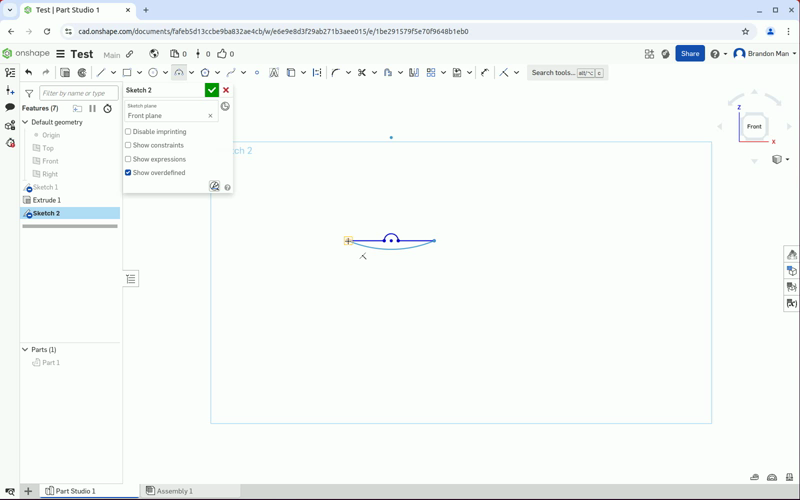
mouse_move(391, 197)
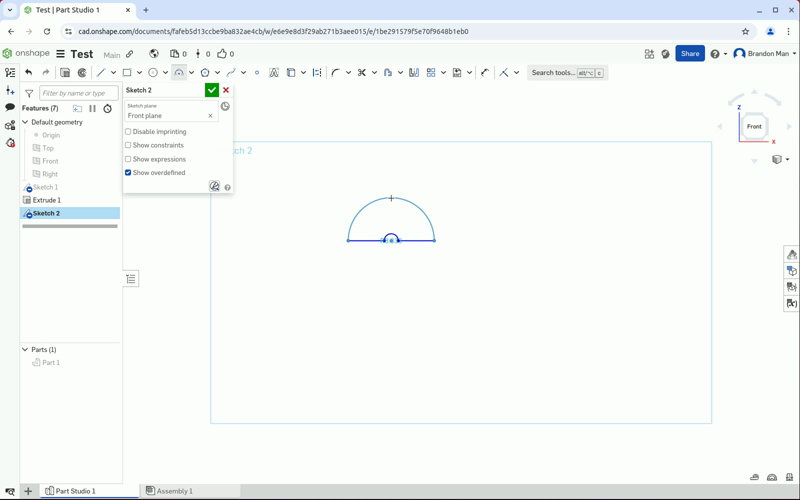
click(391, 197)
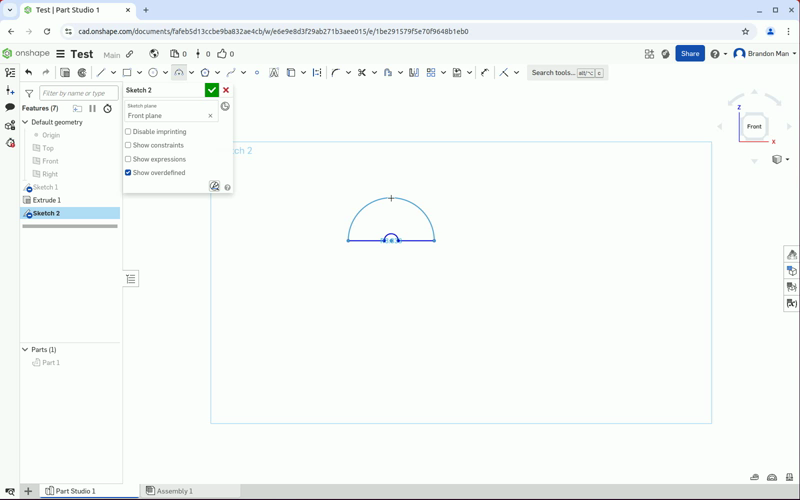
key_up(shift)
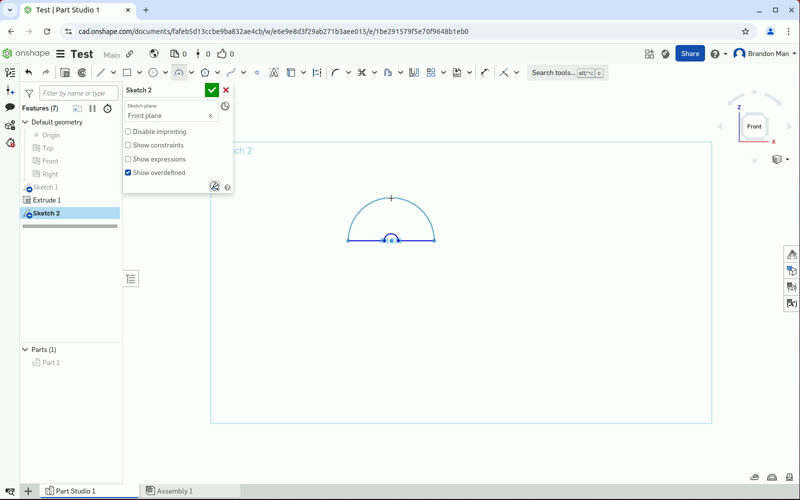
key(esc)
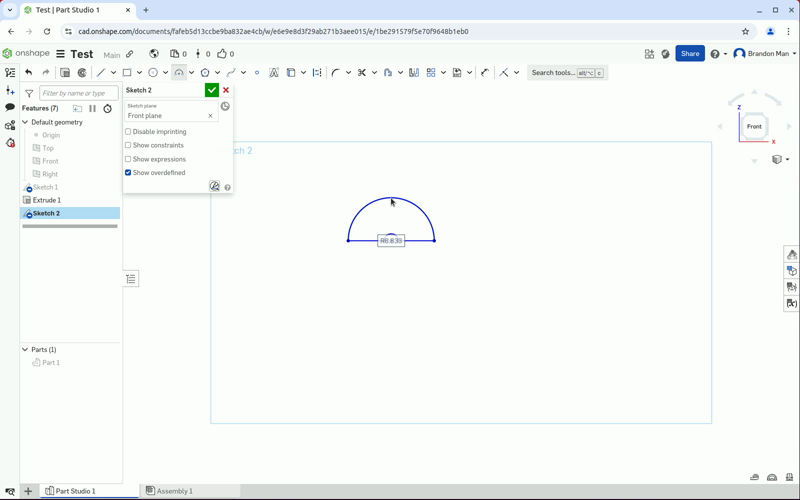
key(c)
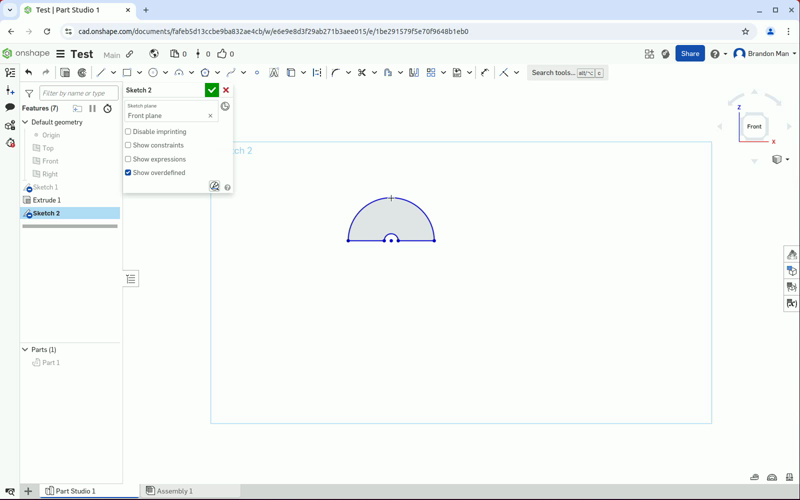
key_down(shift)
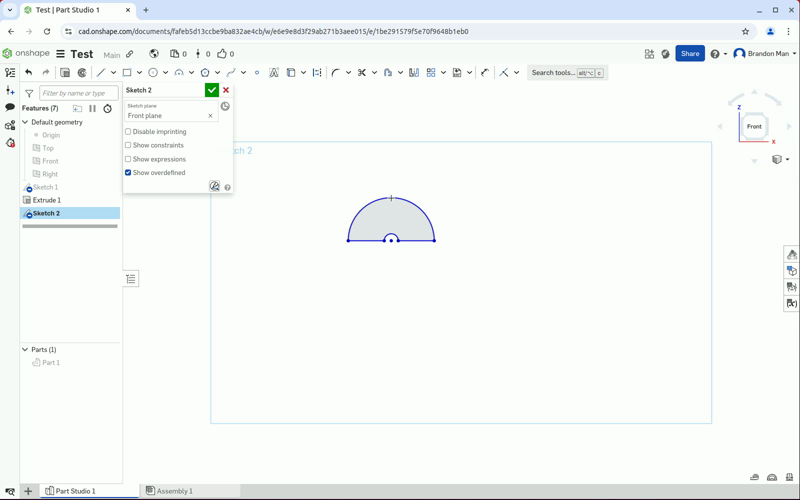
mouse_move(372, 229)
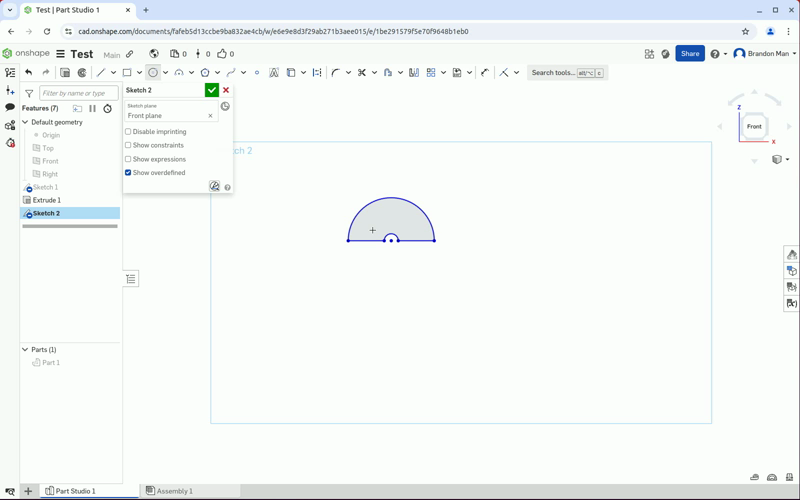
click(372, 229)
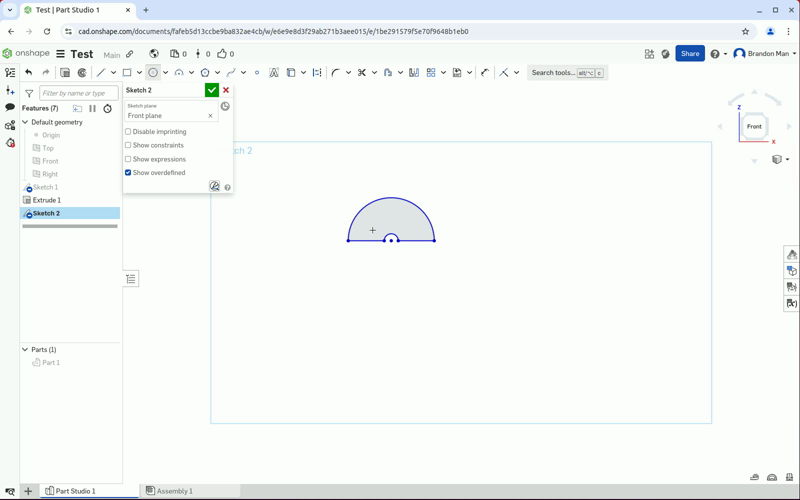
key_up(shift)
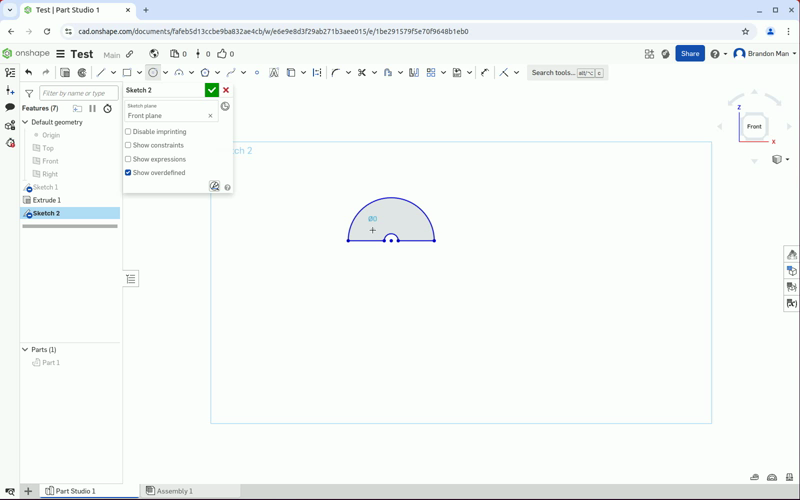
mouse_move(376, 229)
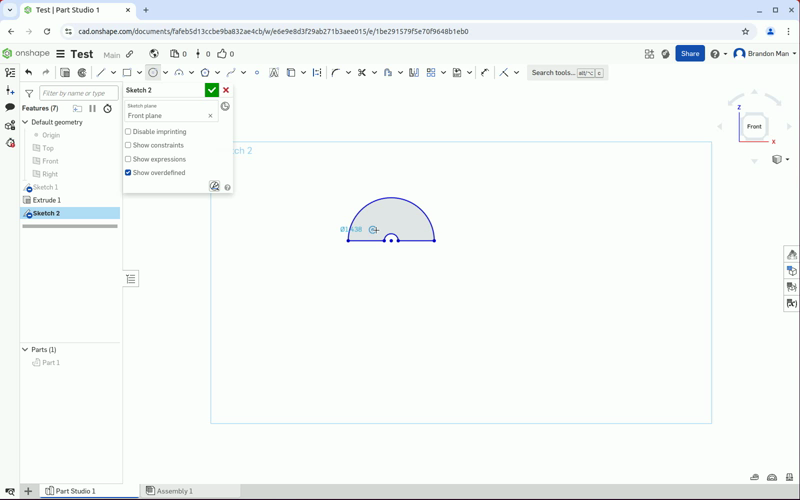
click(376, 229)
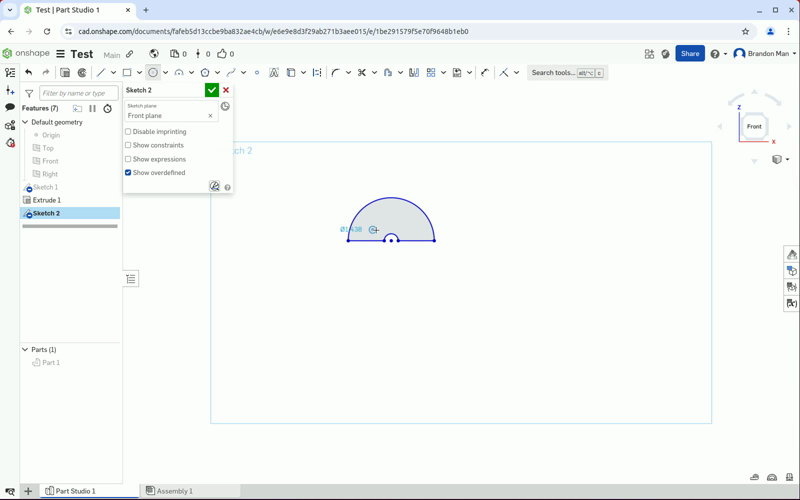
key(esc)
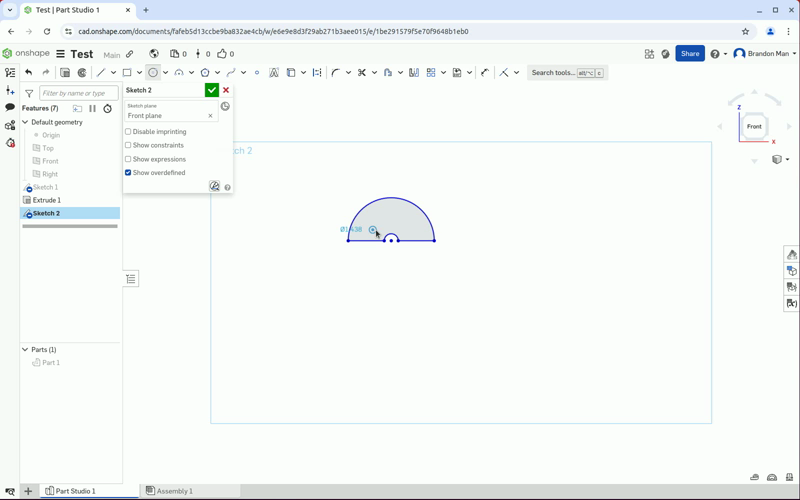
key(c)
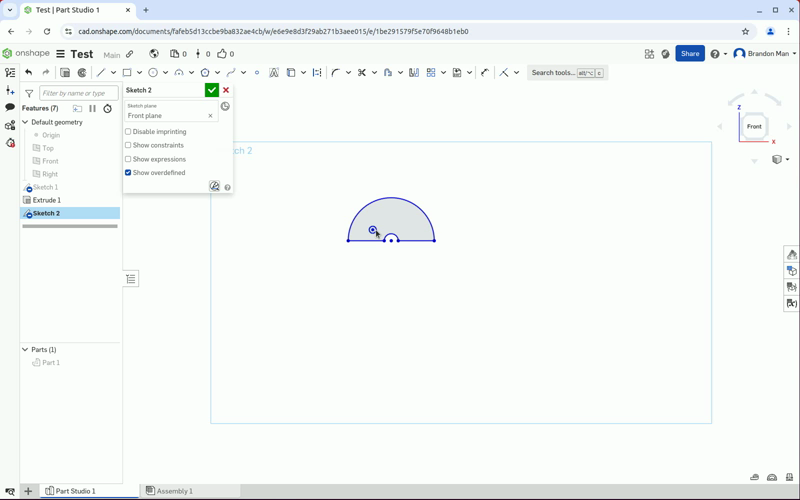
key_down(shift)
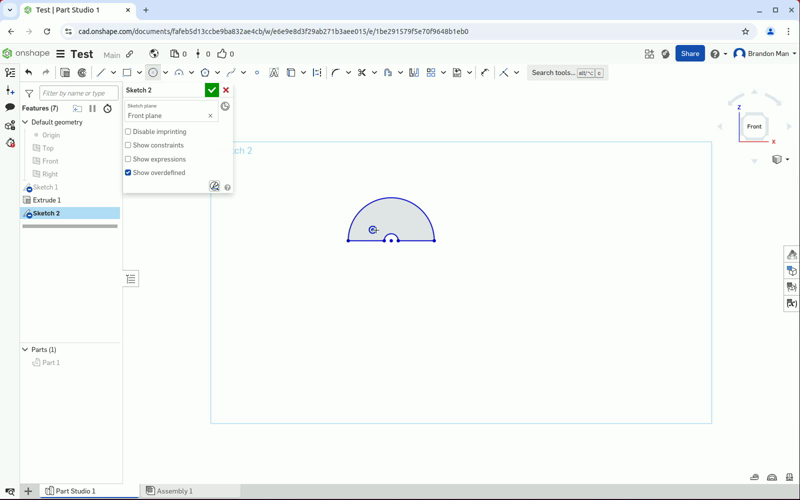
mouse_move(390, 219)
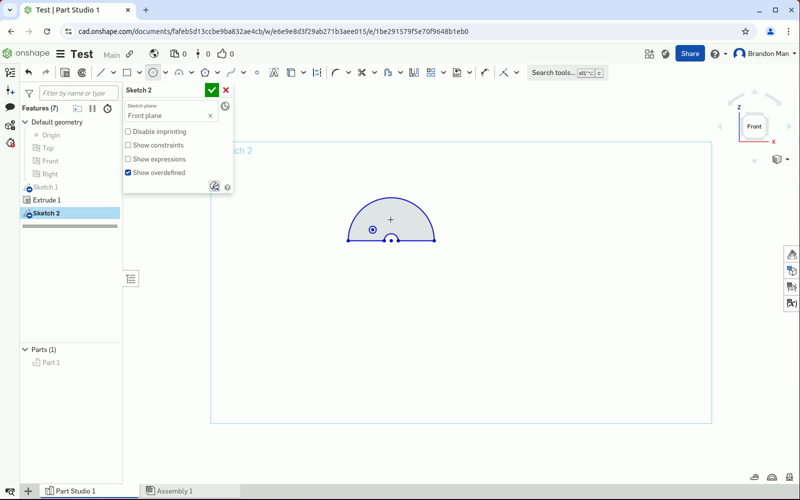
click(390, 219)
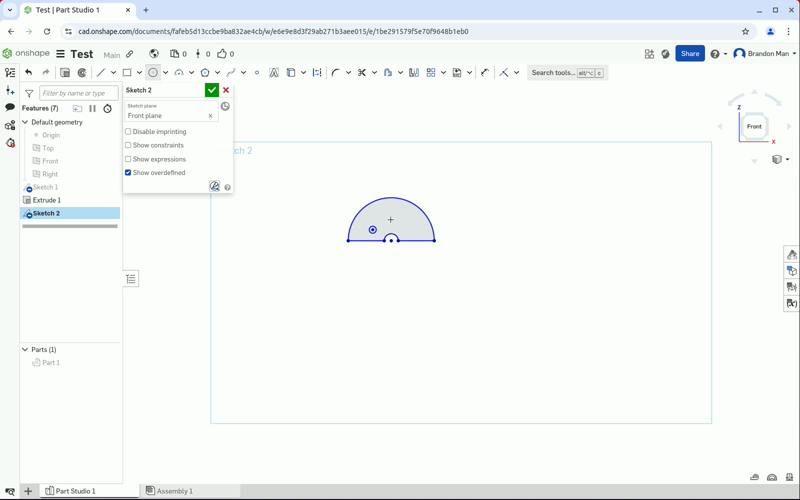
key_up(shift)
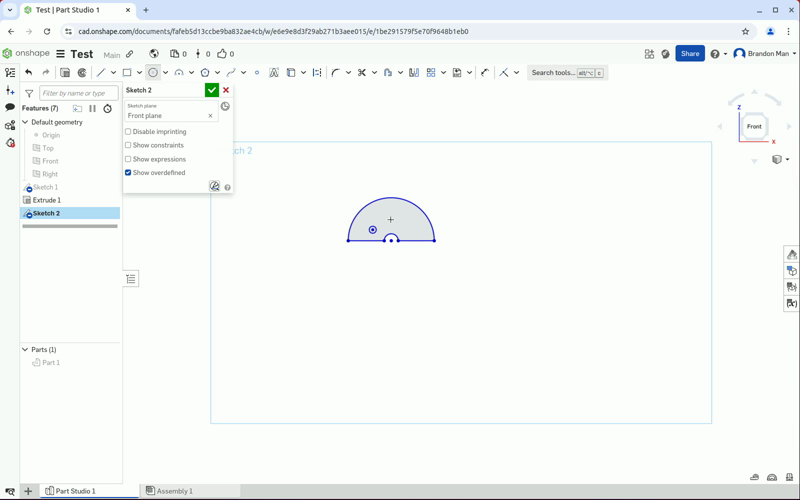
mouse_move(394, 219)
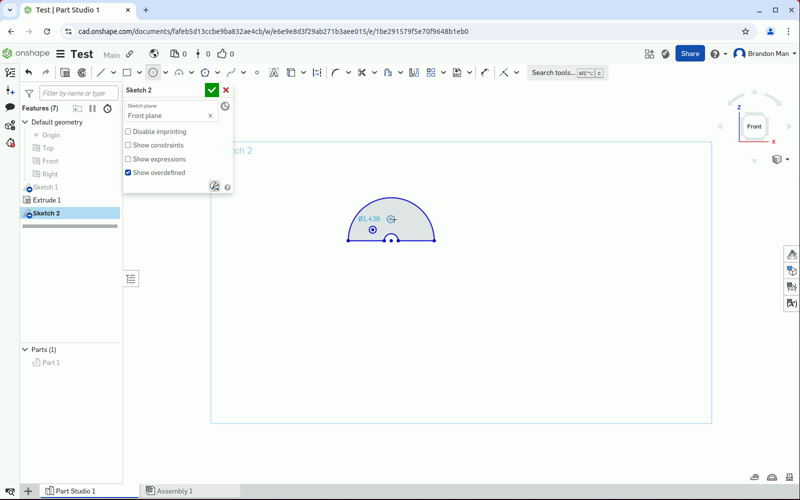
click(394, 219)
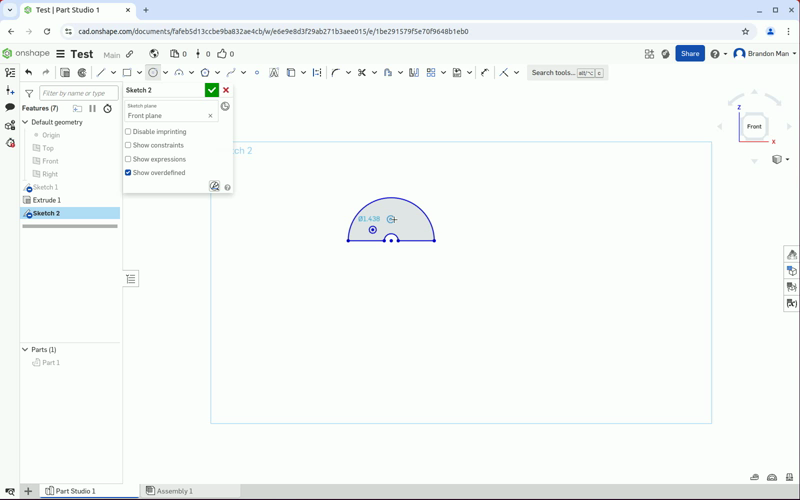
key(esc)
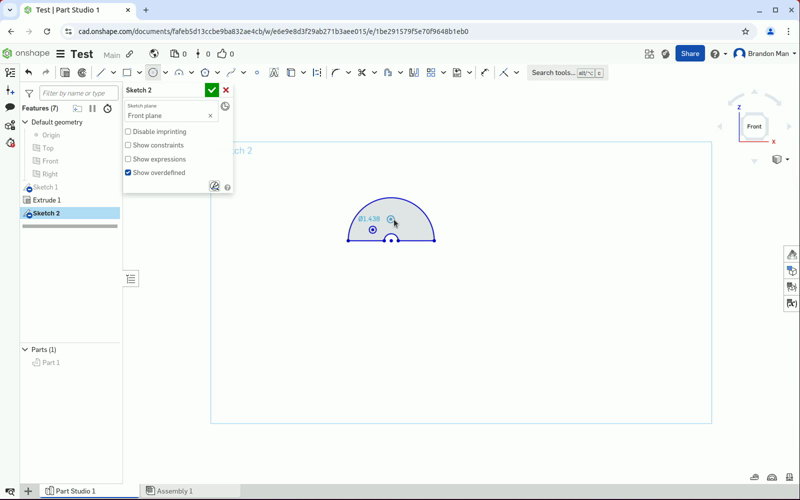
key(c)
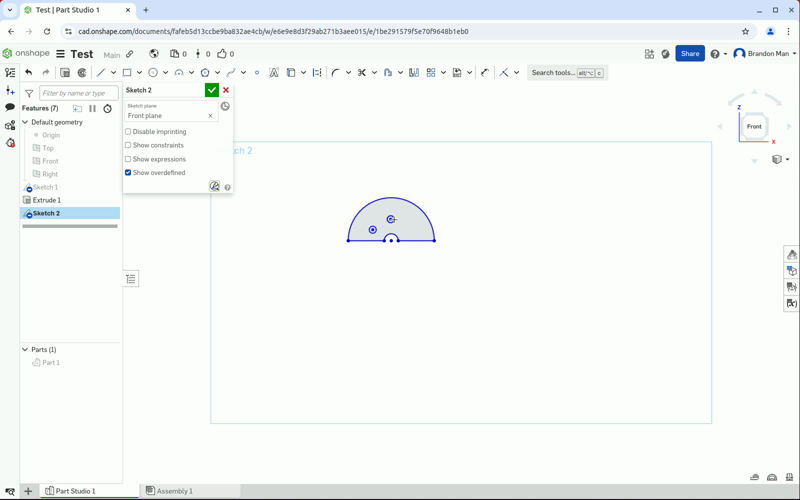
key_down(shift)
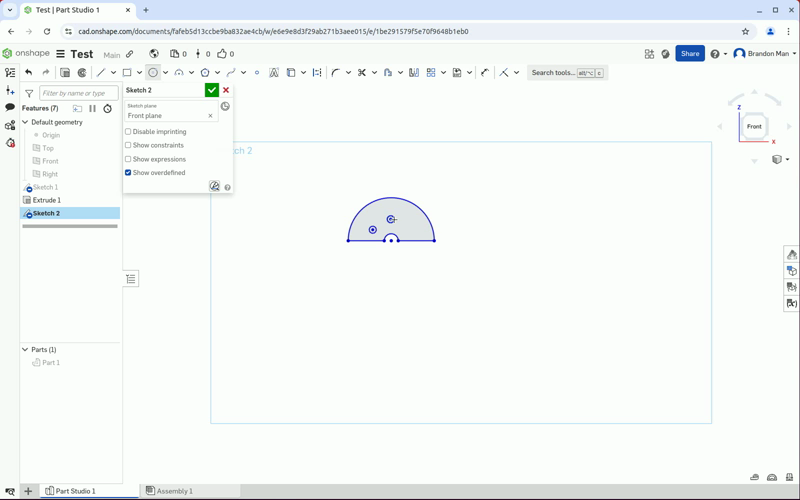
mouse_move(409, 229)
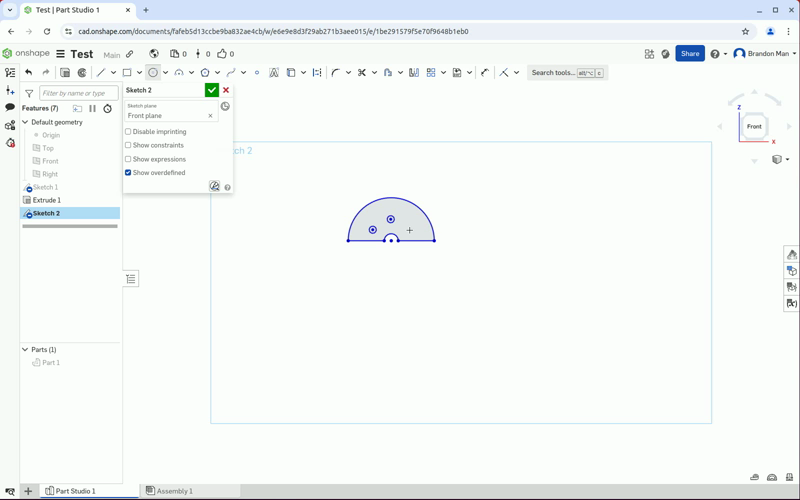
click(409, 229)
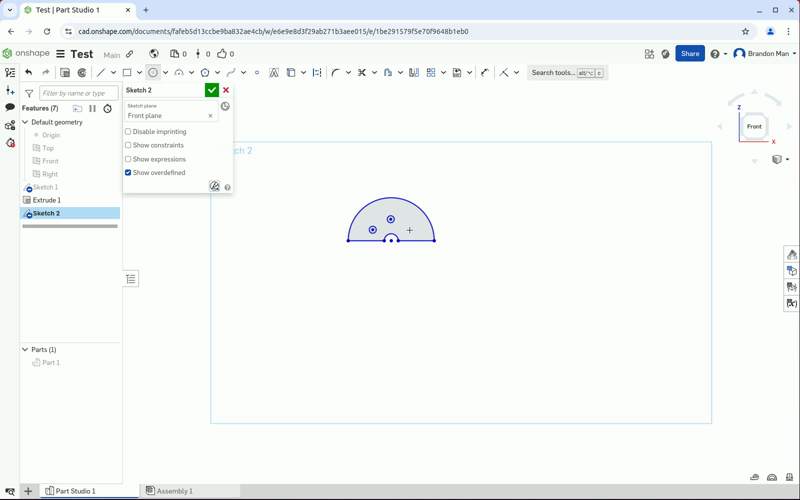
key_up(shift)
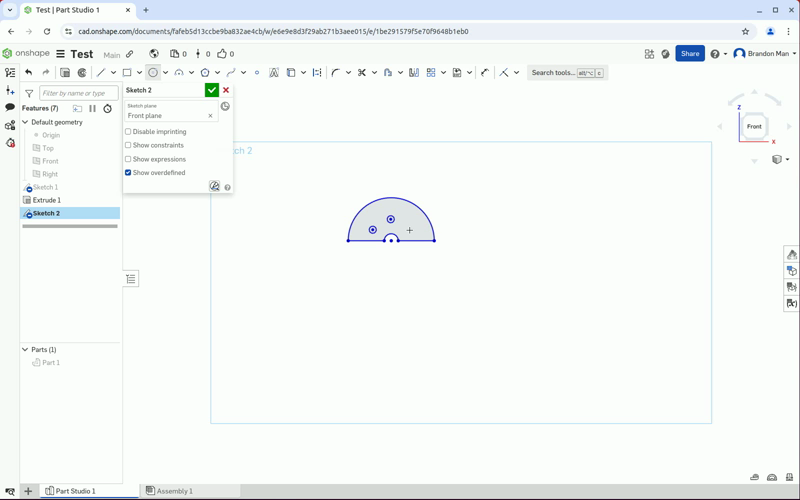
mouse_move(413, 229)
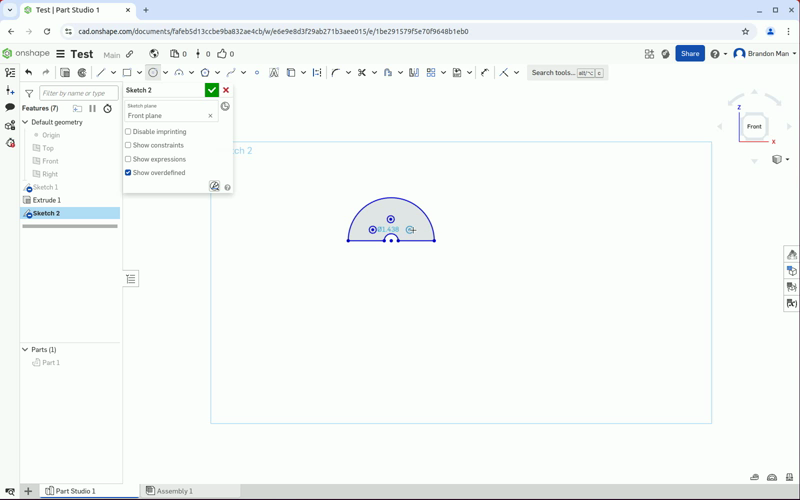
click(413, 229)
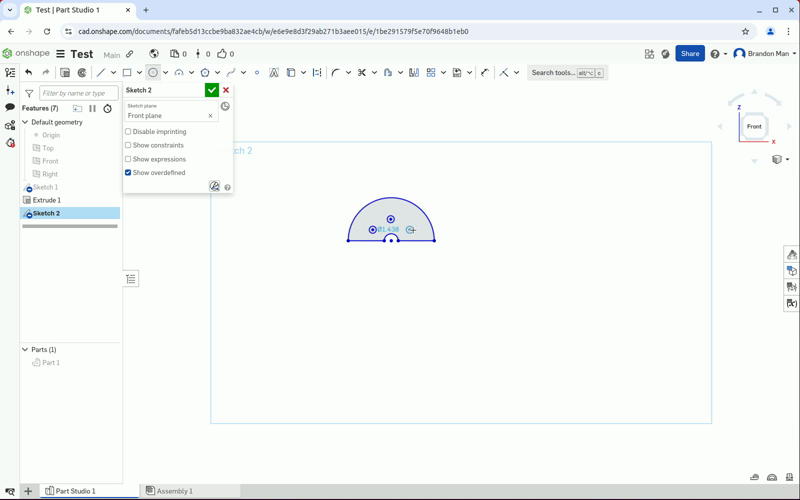
key(esc)
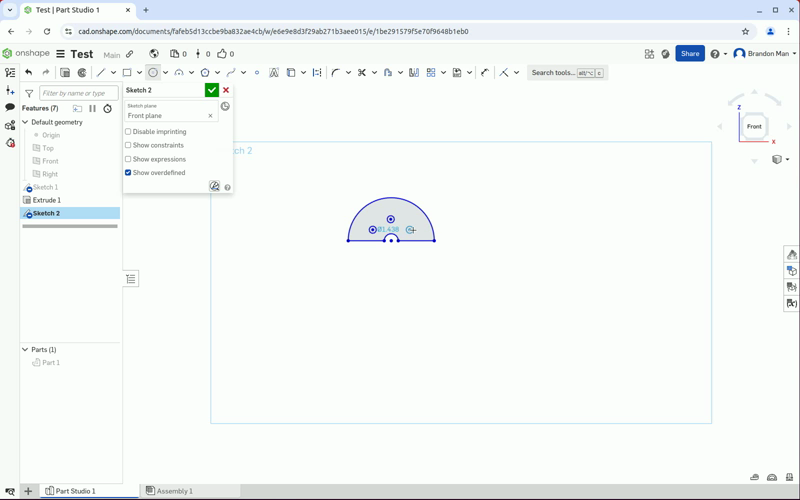
mouse_move(352, 236)
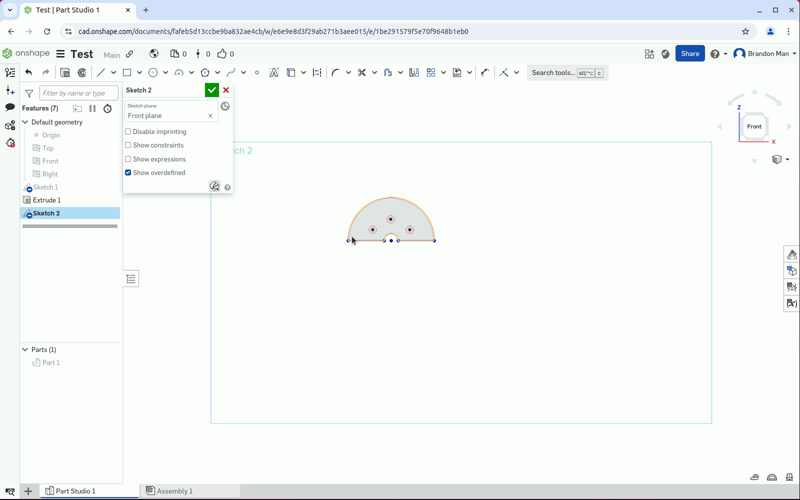
click(352, 236)
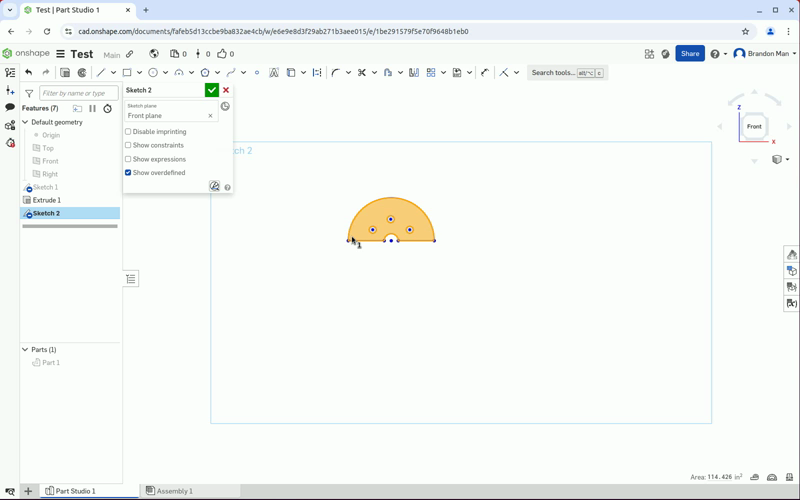
mouse_move(73, 352)
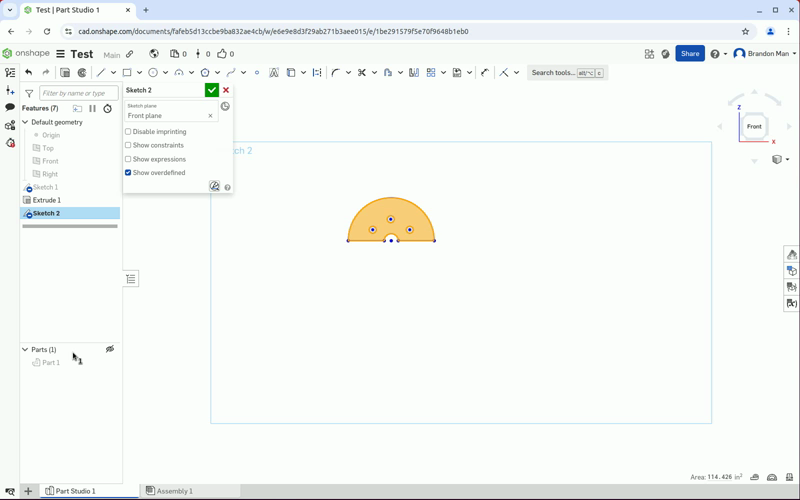
key(shift+y)
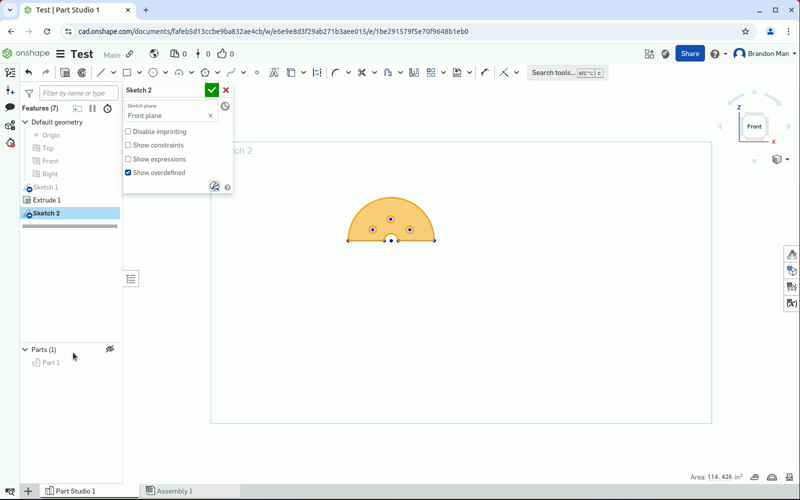
key(shift+e)
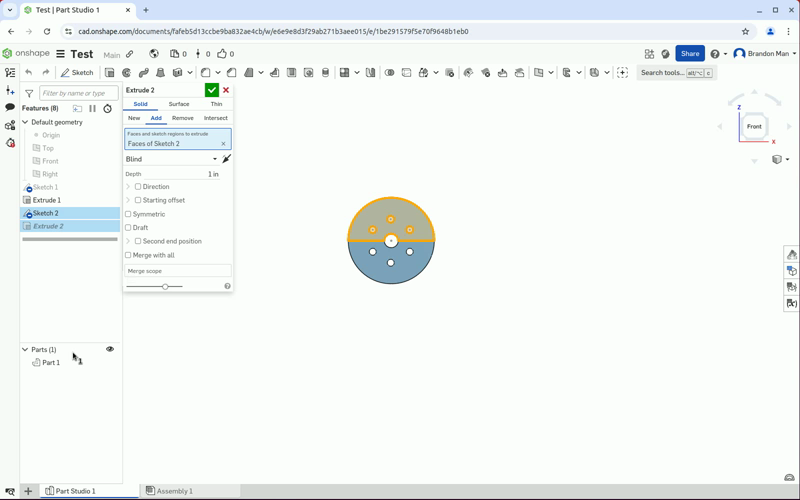
mouse_move(143, 106)
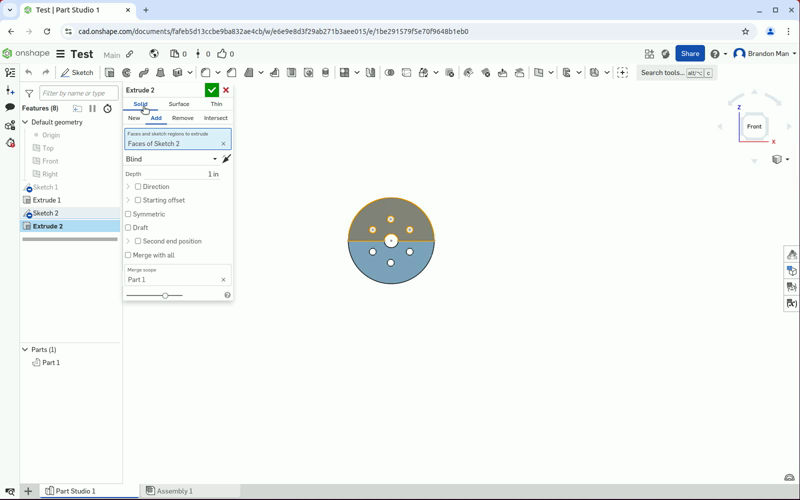
click(143, 106)
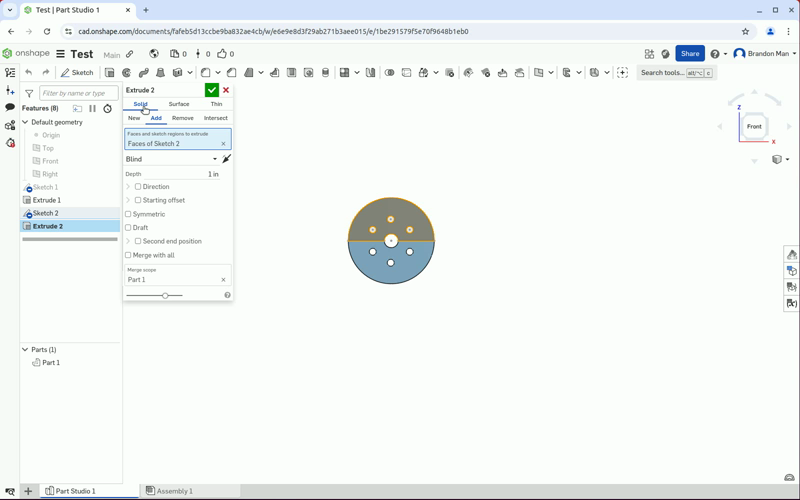
mouse_move(137, 120)
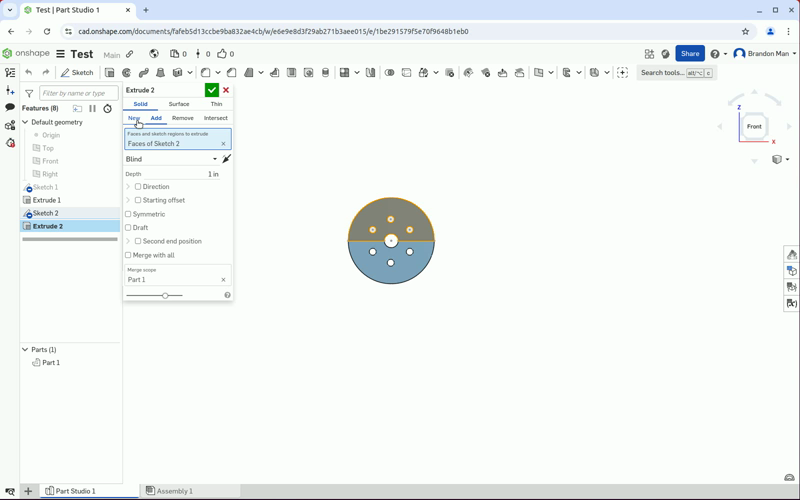
click(137, 120)
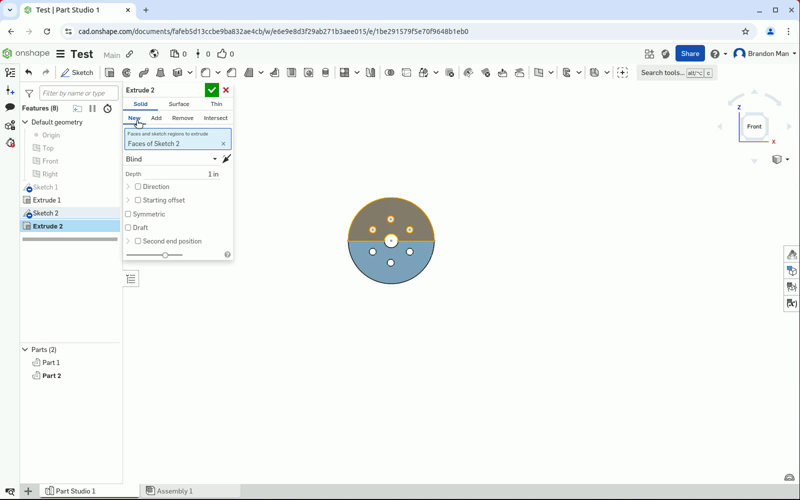
key(tab, 4)
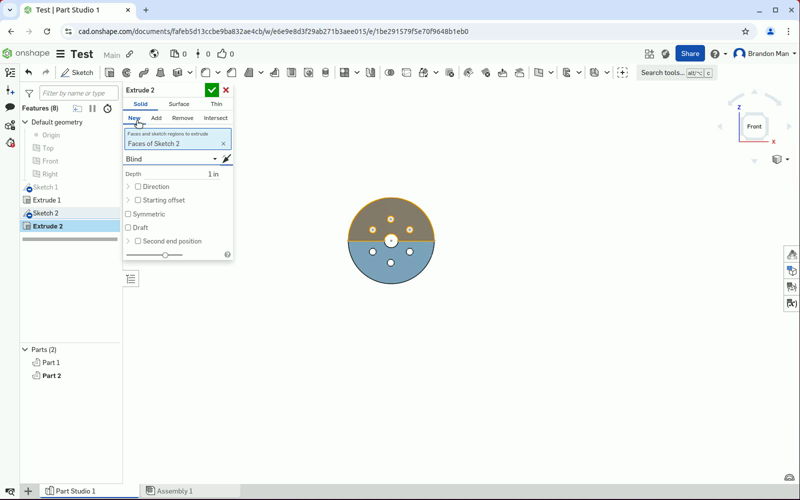
text(1.444)
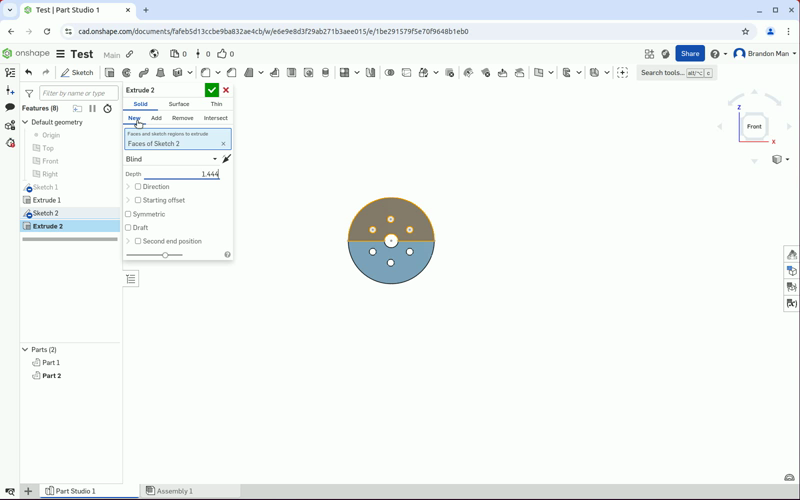
key(enter)
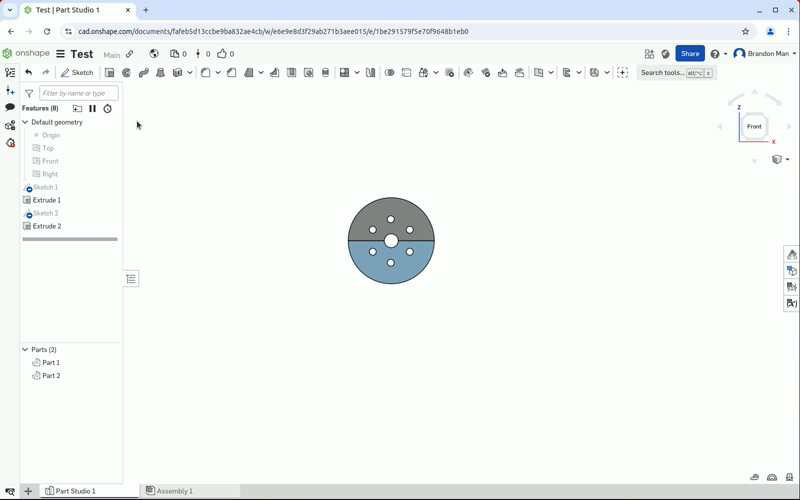
key(shift+h)
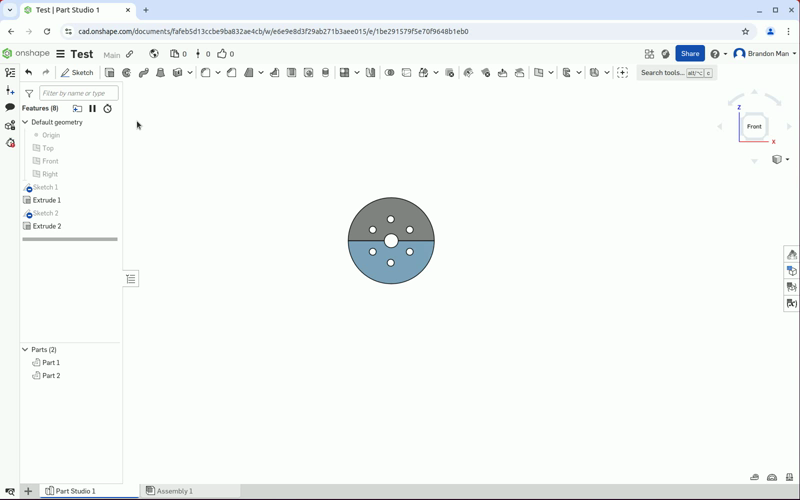
key(shift+h)
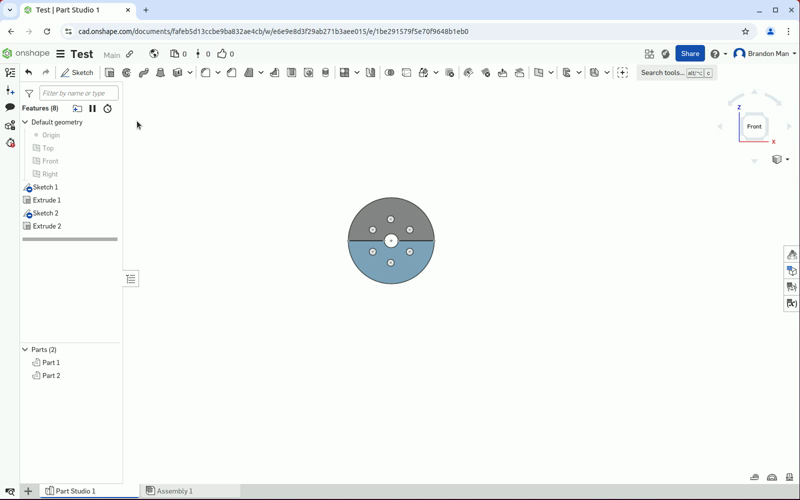
key(shift+7)
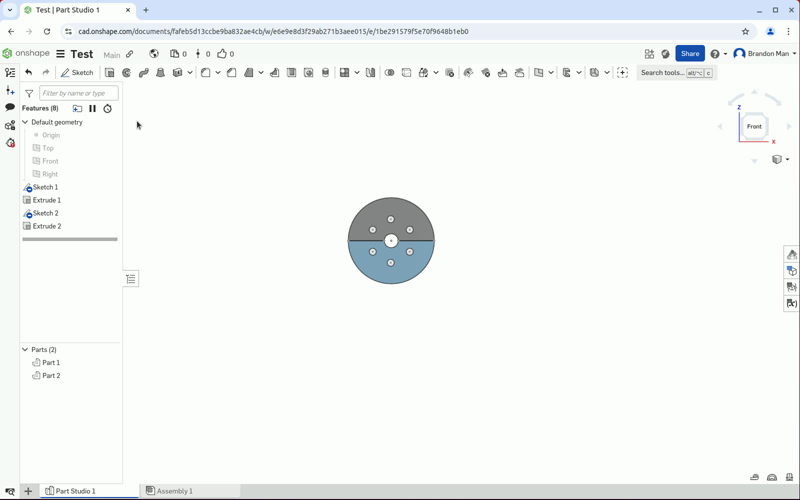
key(left, 2)
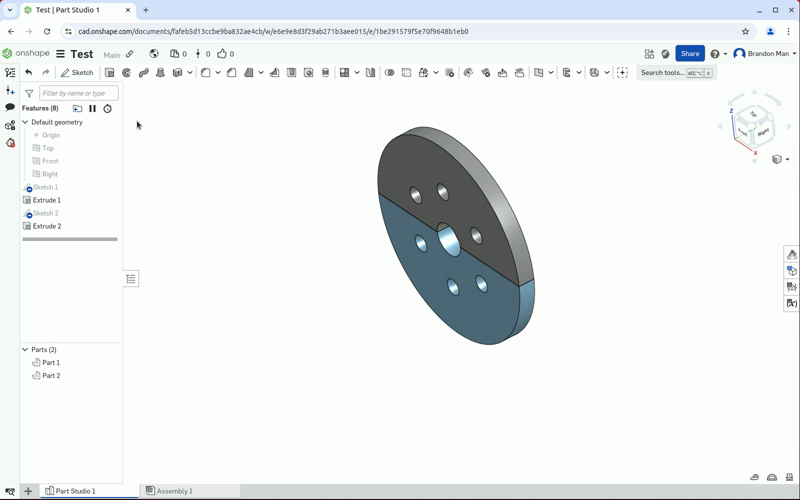
key(down, 2)
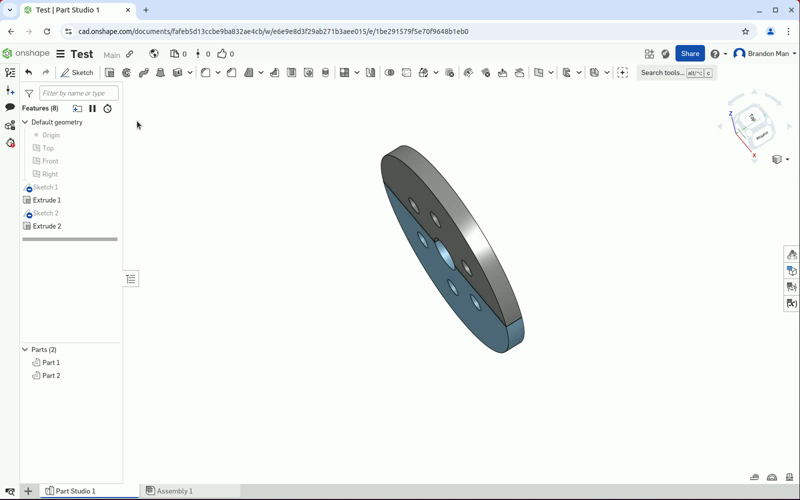
key(up, 2)
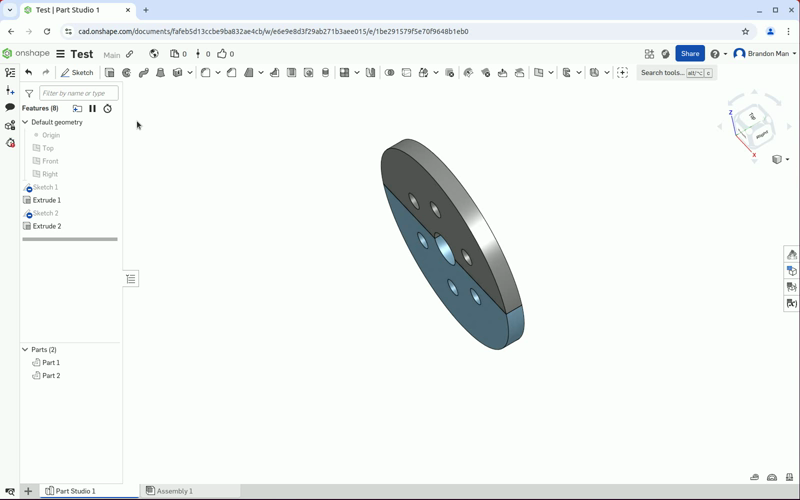
key(right, 2)
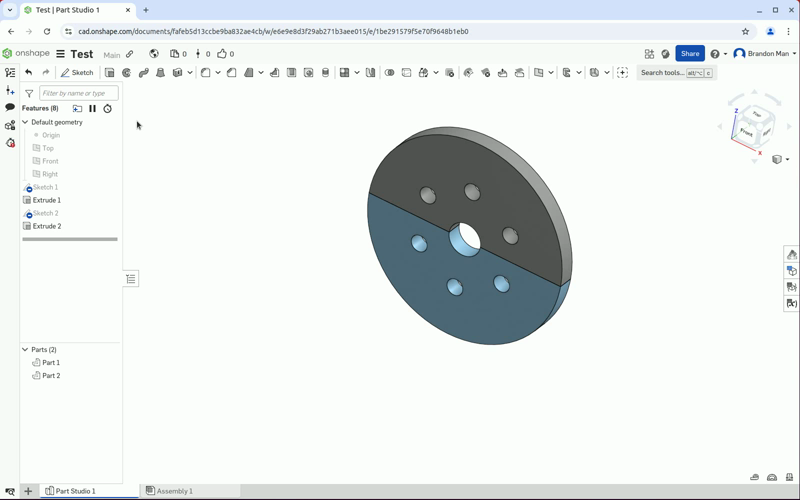
mouse_move(73, 189)
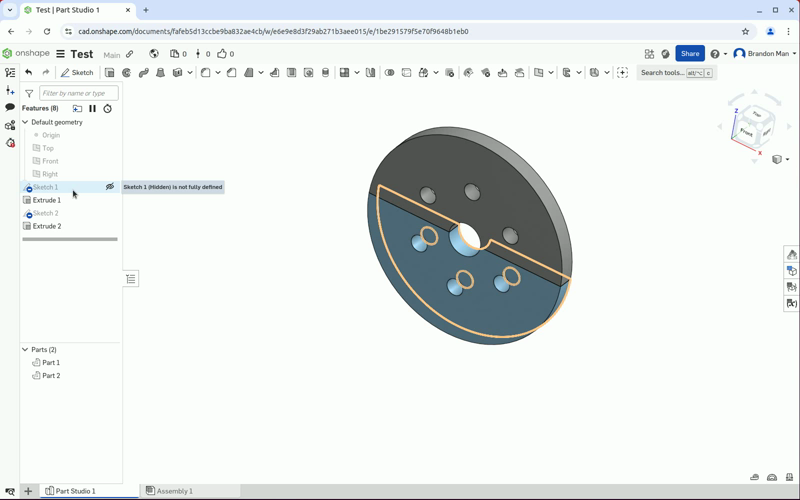
click(73, 189)